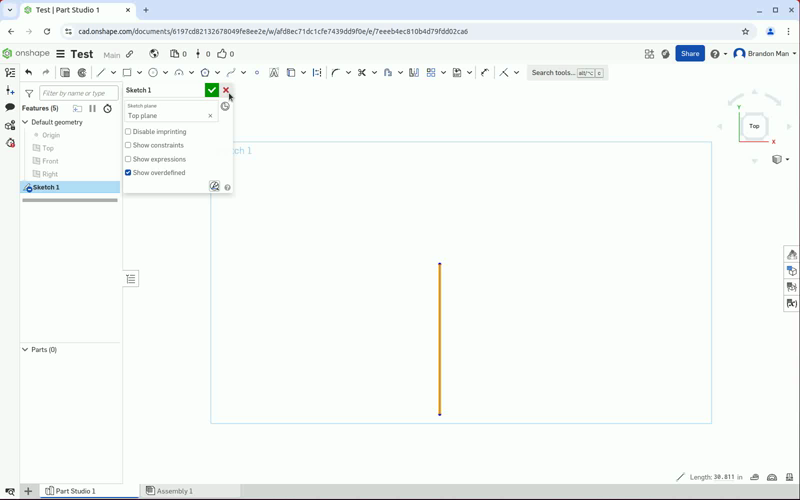
key(shift+h)
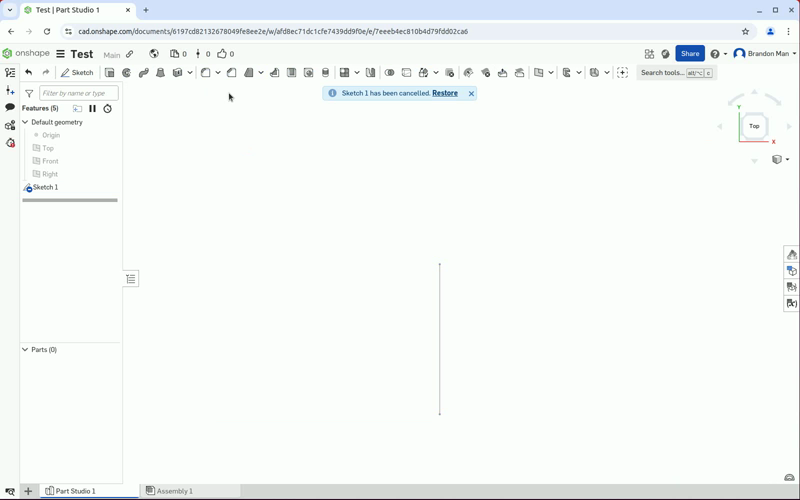
key(shift+s)
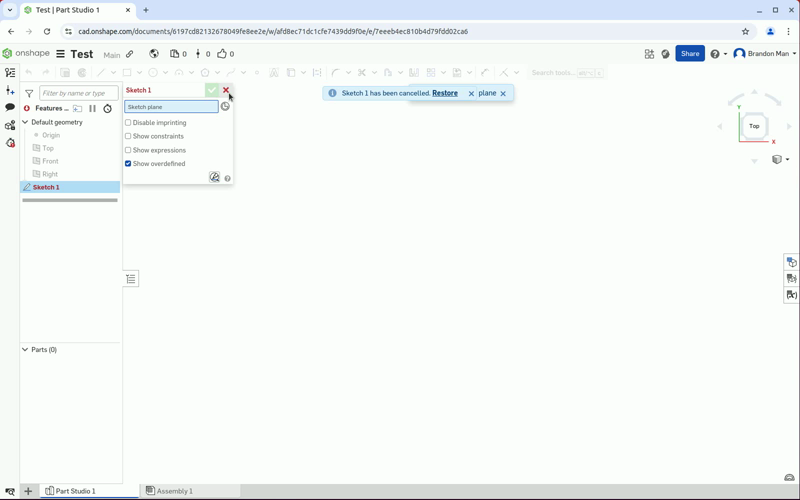
mouse_move(73, 150)
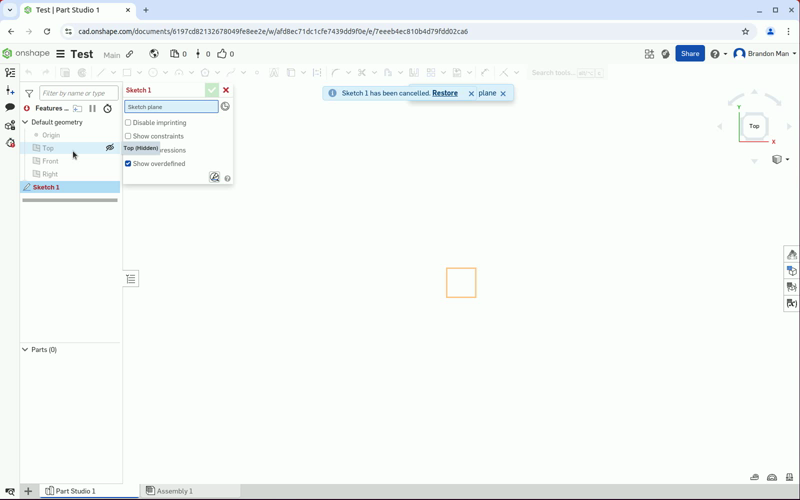
click(73, 150)
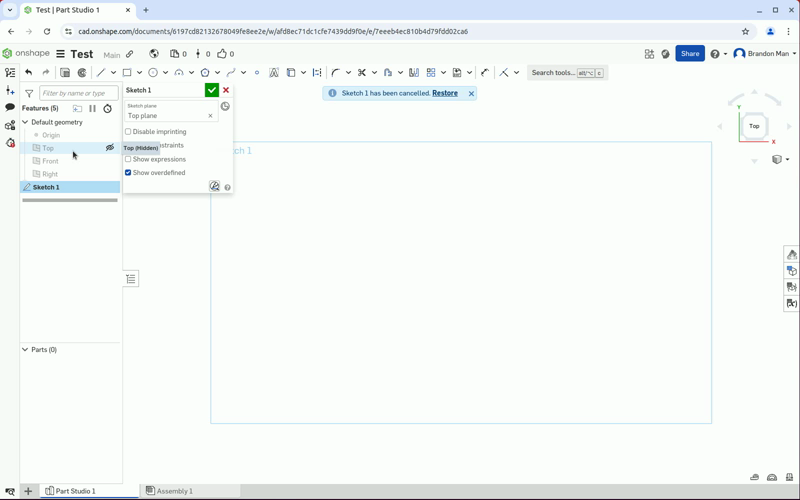
mouse_move(73, 352)
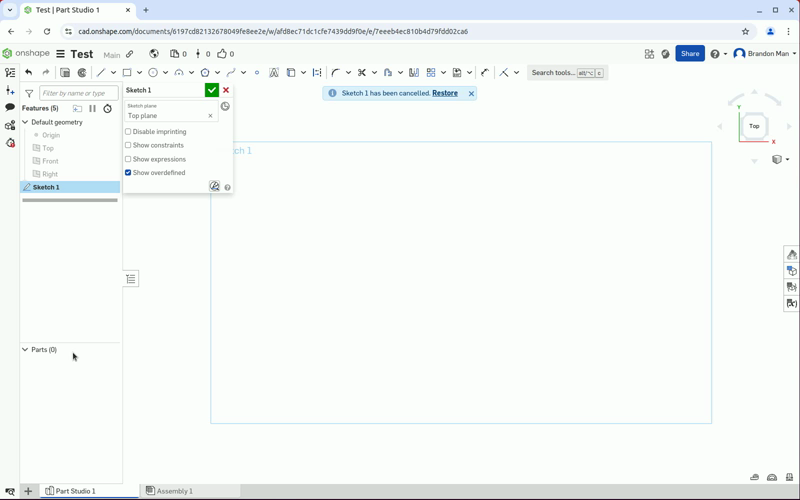
key(y)
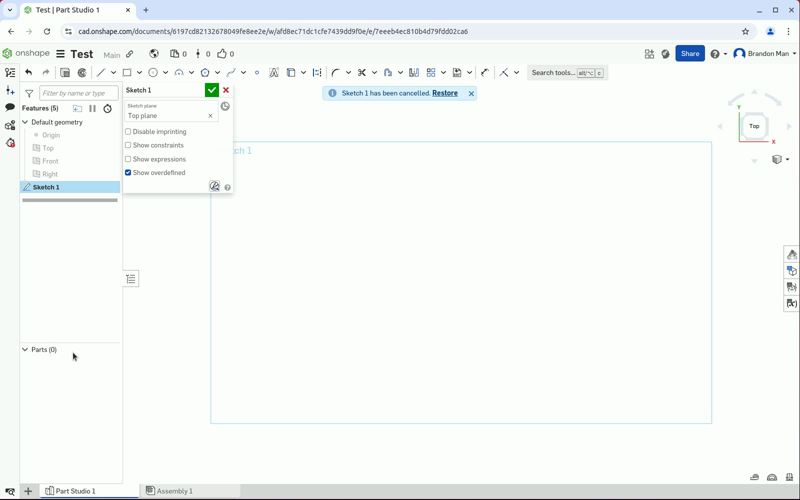
key(l)
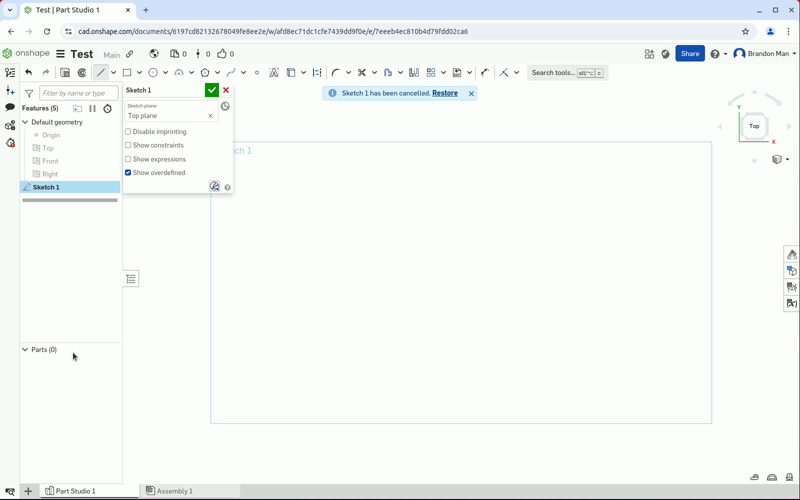
key_down(shift)
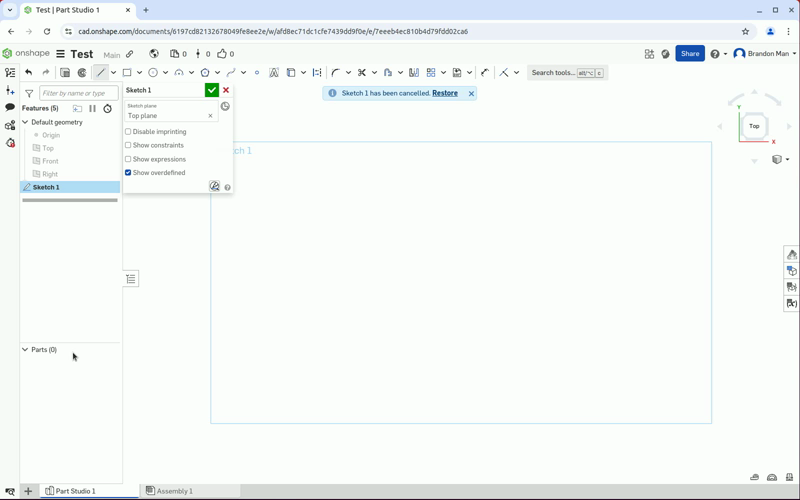
mouse_move(410, 282)
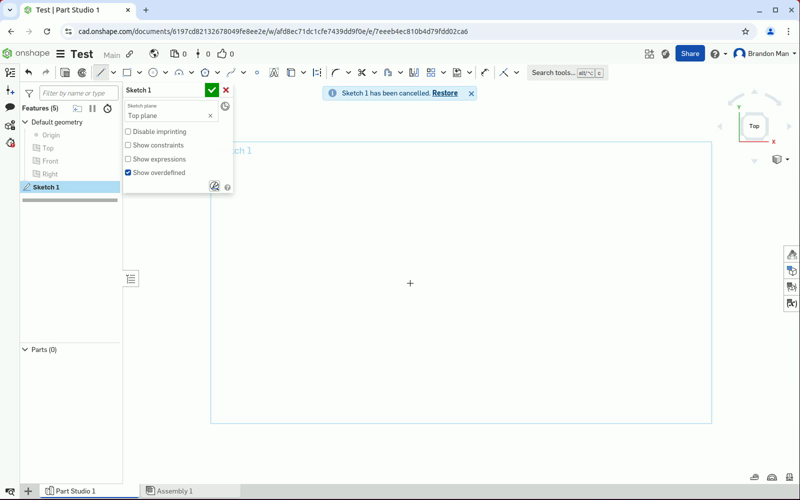
click(410, 282)
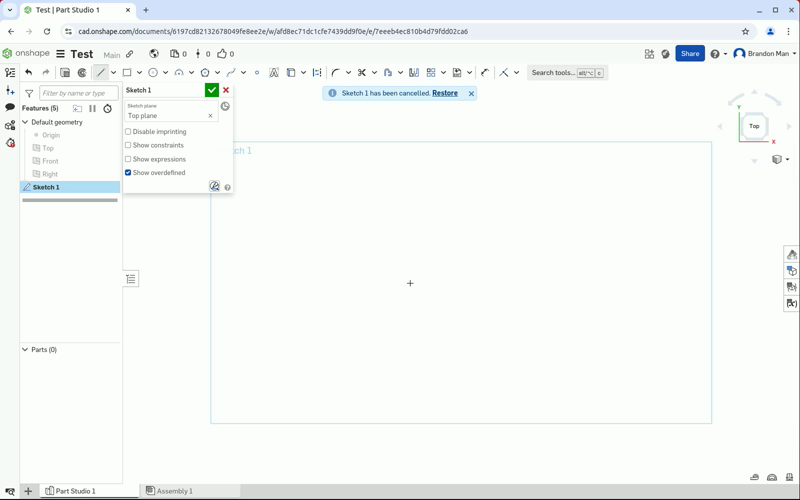
key_up(shift)
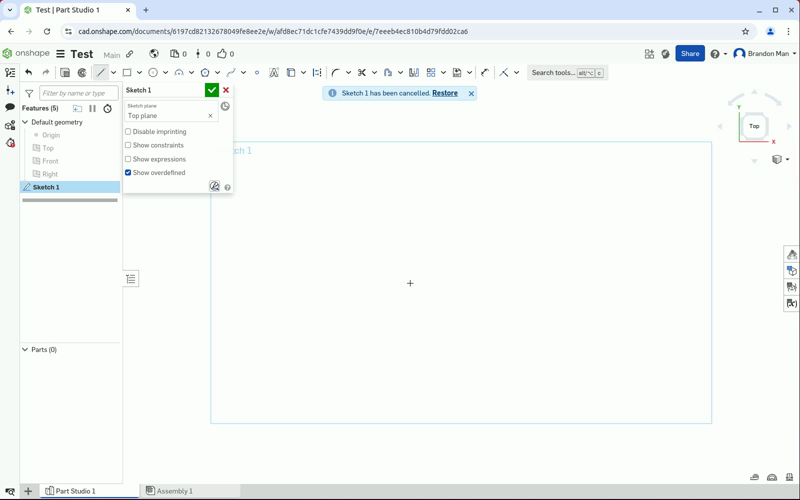
key_down(shift)
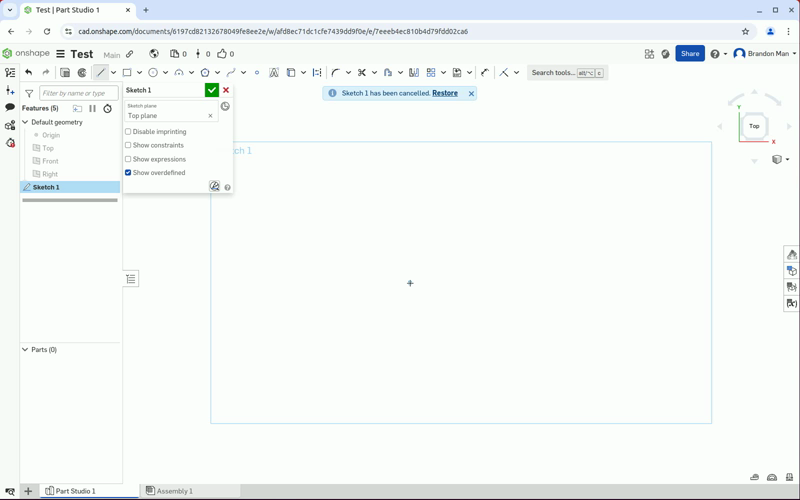
mouse_move(440, 282)
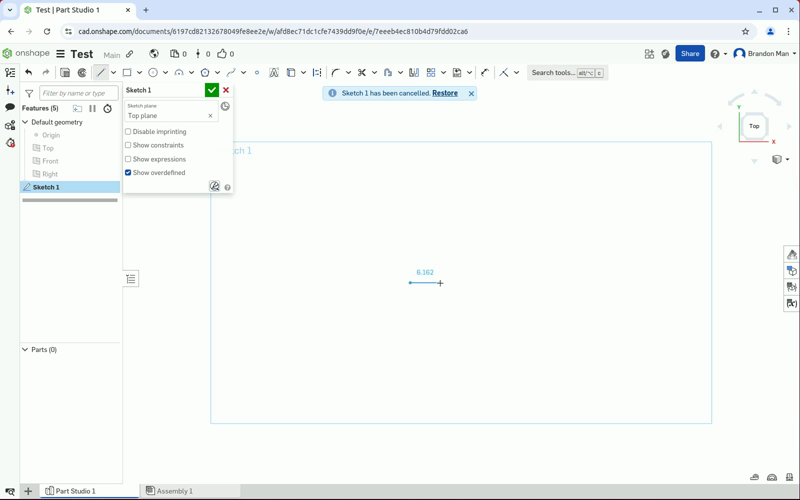
mouse_move(461, 282)
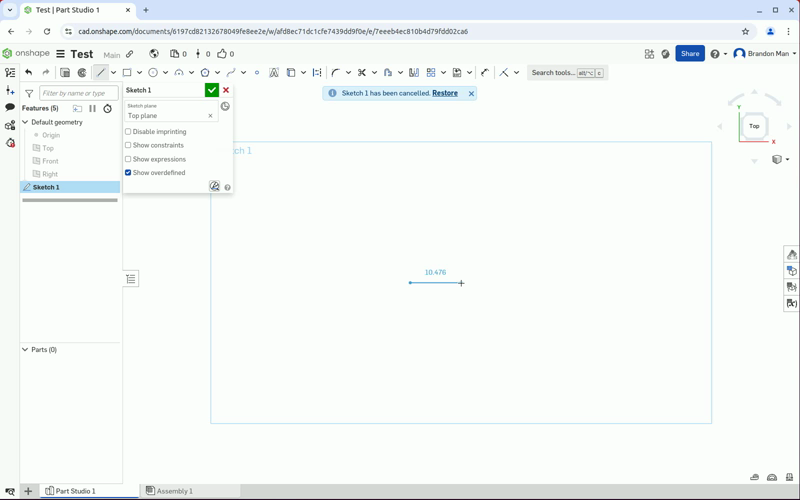
click(461, 282)
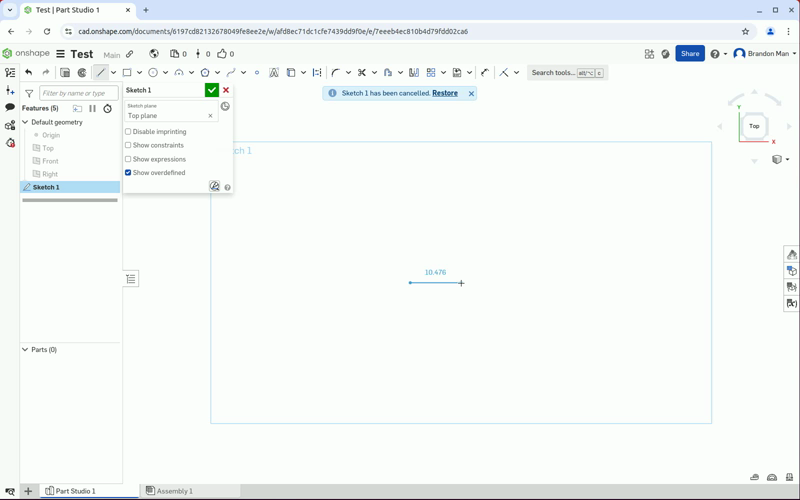
key_up(shift)
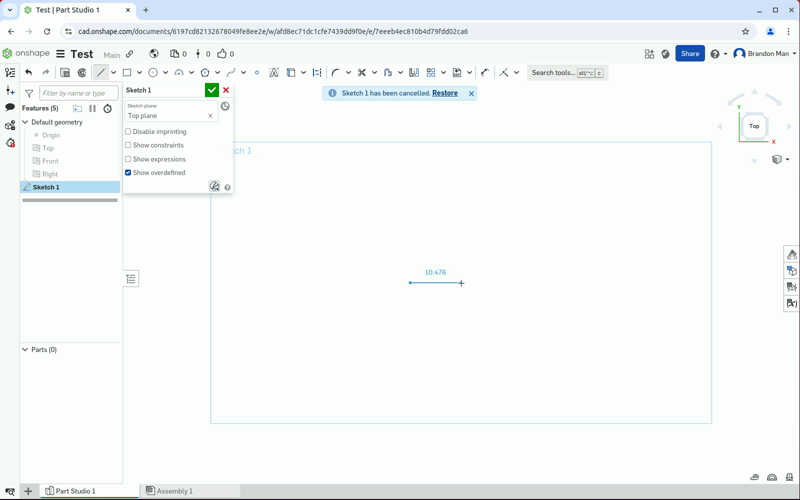
key_down(shift)
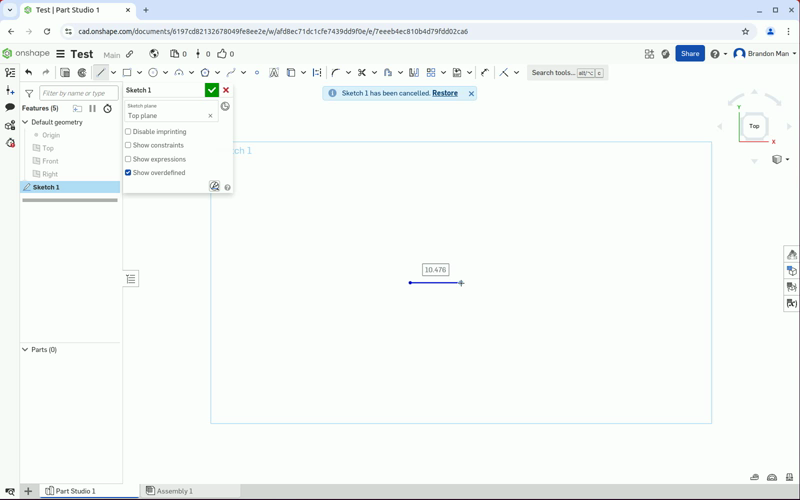
mouse_move(491, 282)
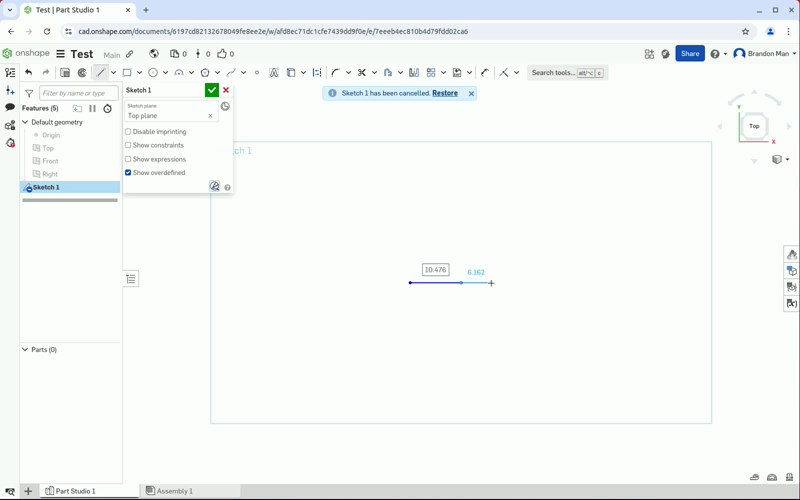
mouse_move(461, 231)
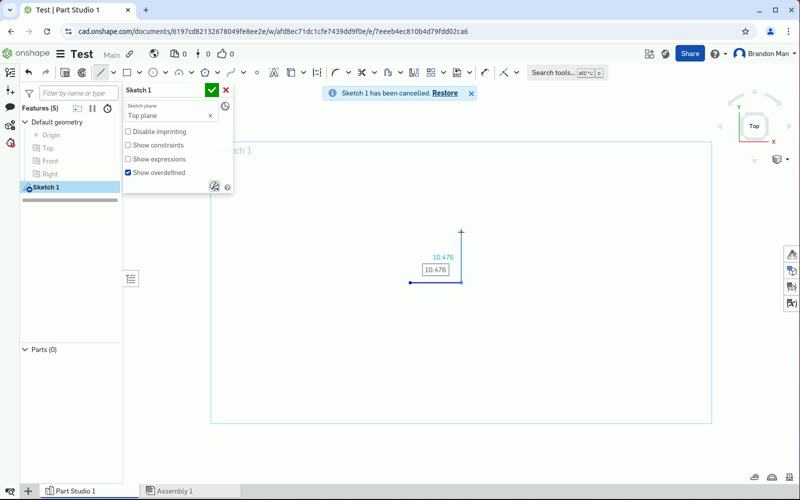
click(461, 231)
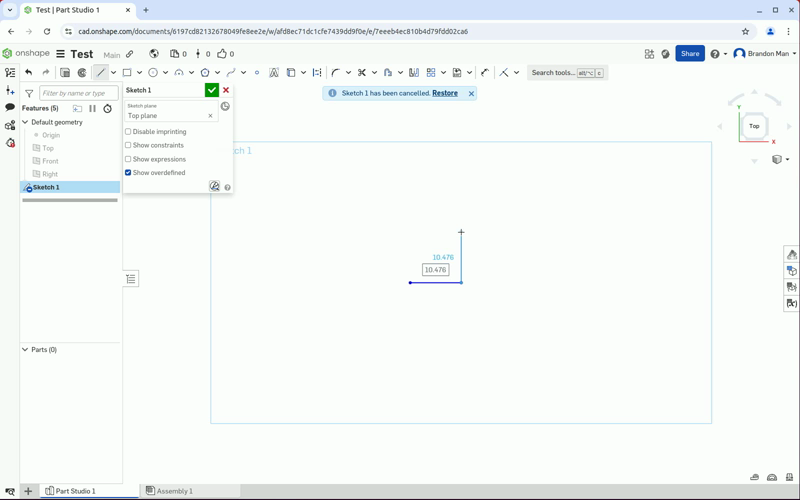
key_up(shift)
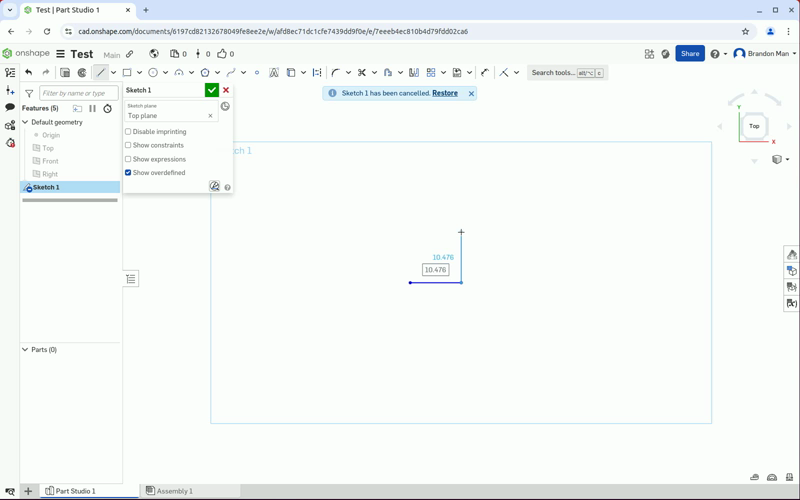
key_down(shift)
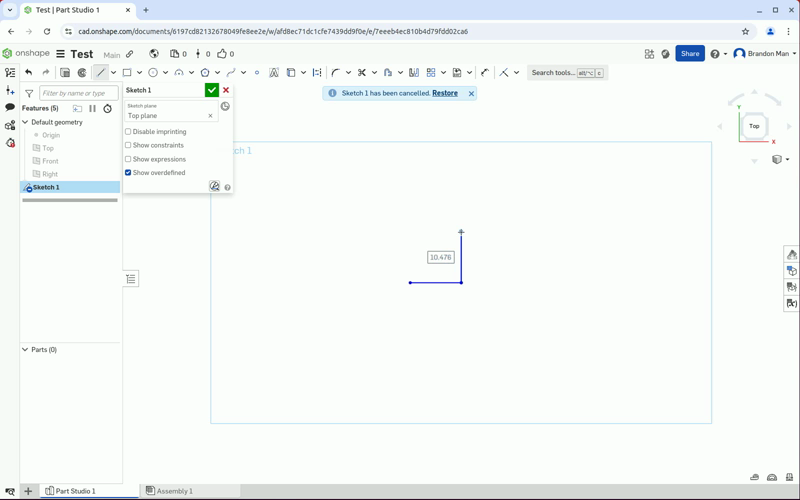
mouse_move(491, 231)
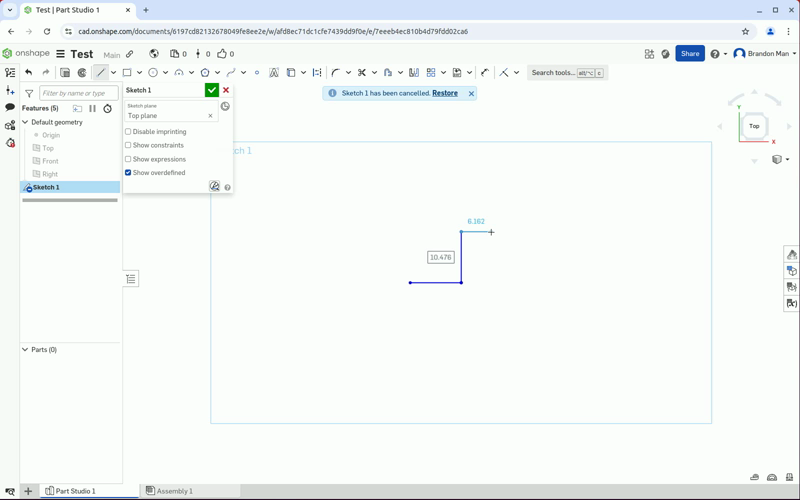
mouse_move(410, 231)
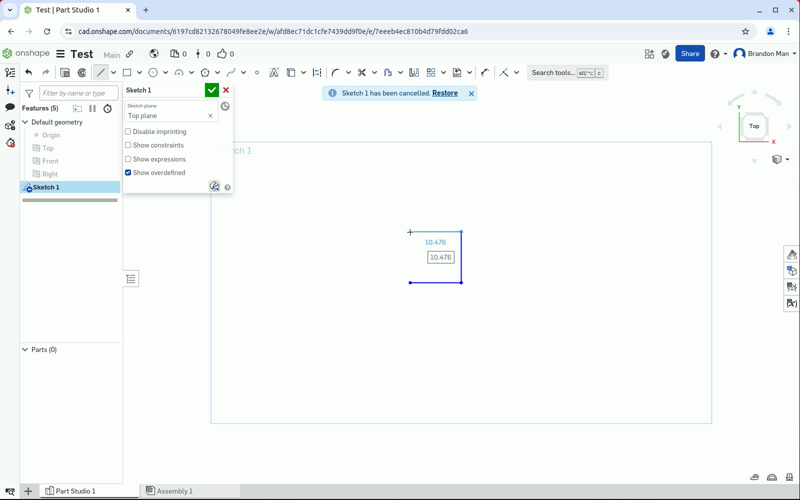
click(410, 231)
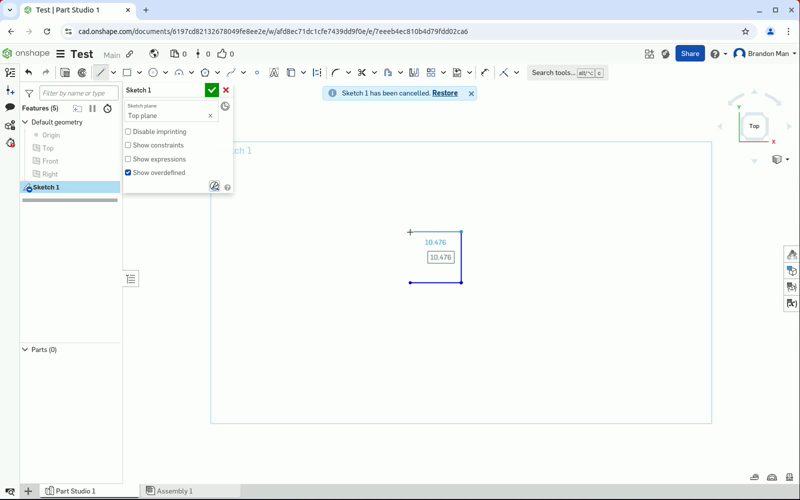
key_up(shift)
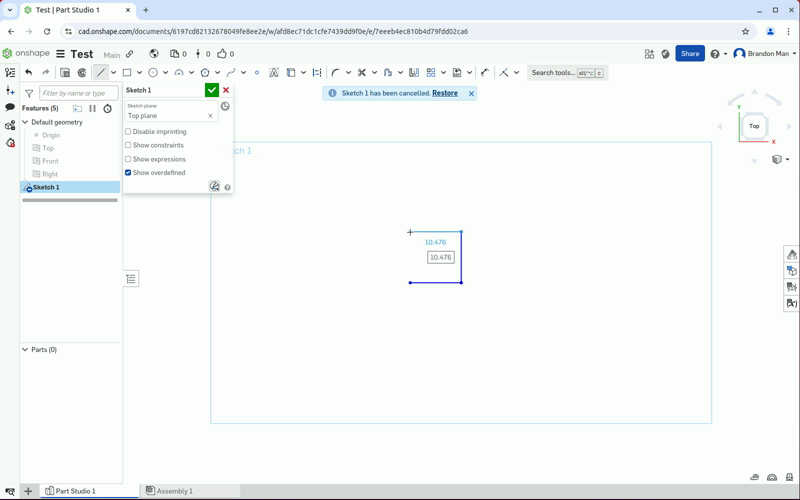
mouse_move(440, 231)
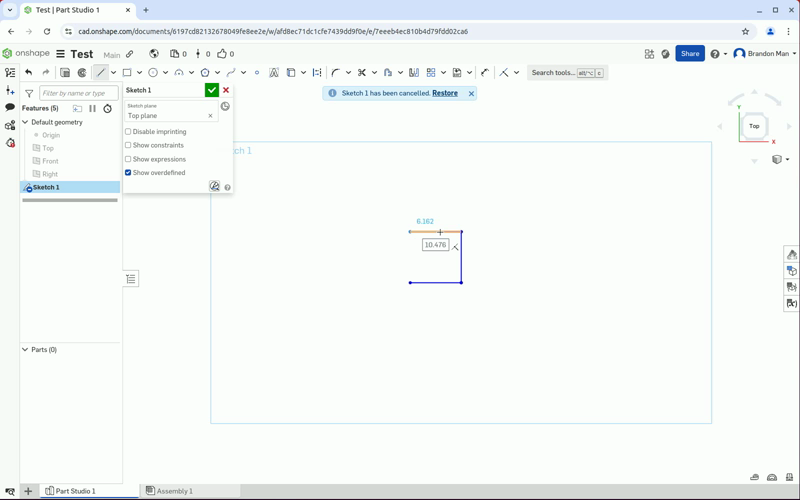
key_down(shift)
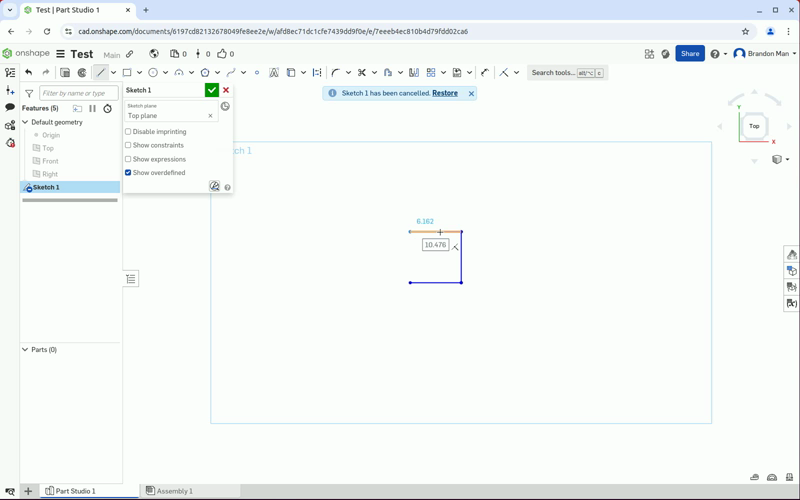
mouse_move(410, 282)
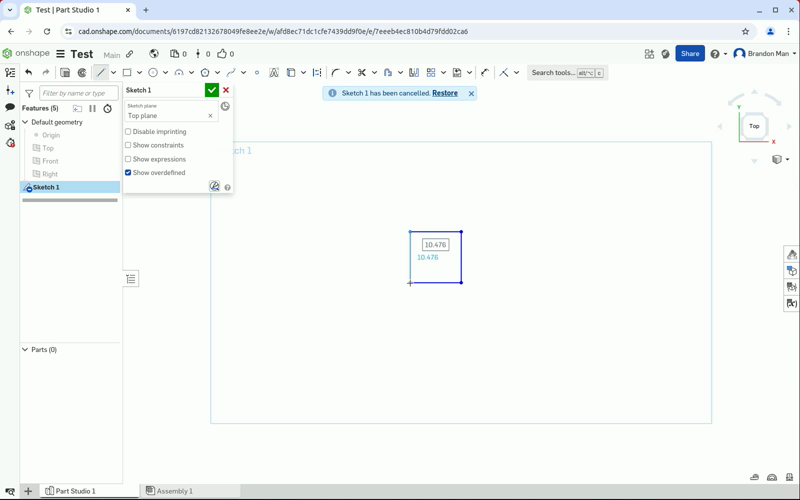
key_up(shift)
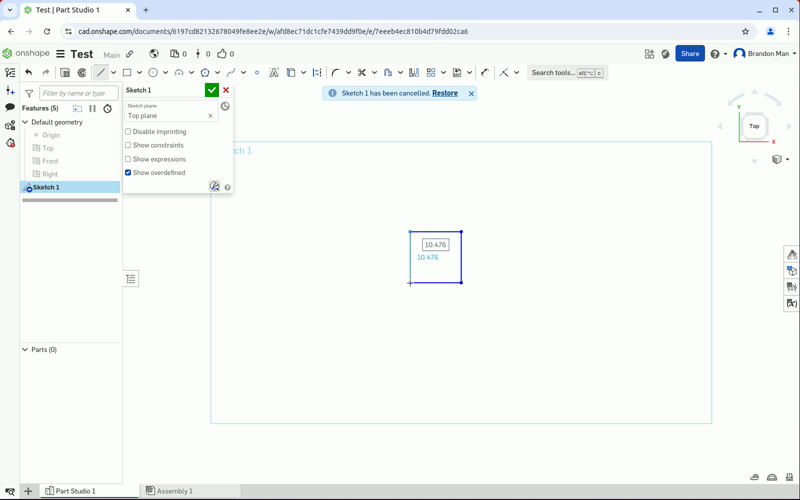
click(410, 282)
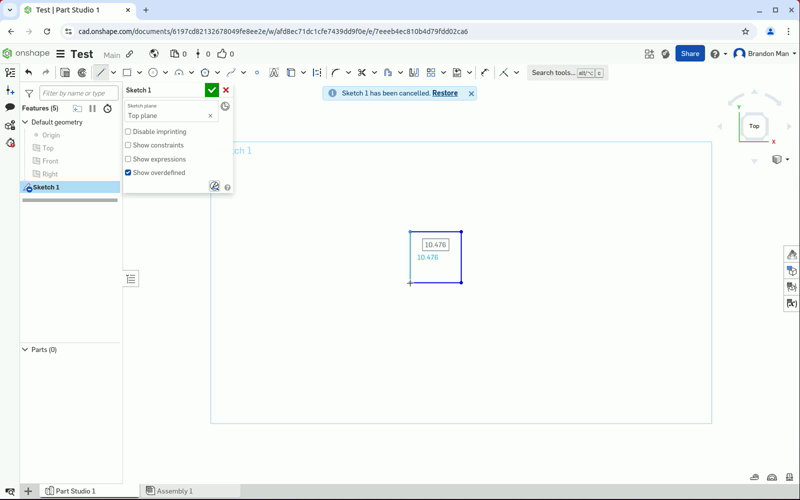
key(esc)
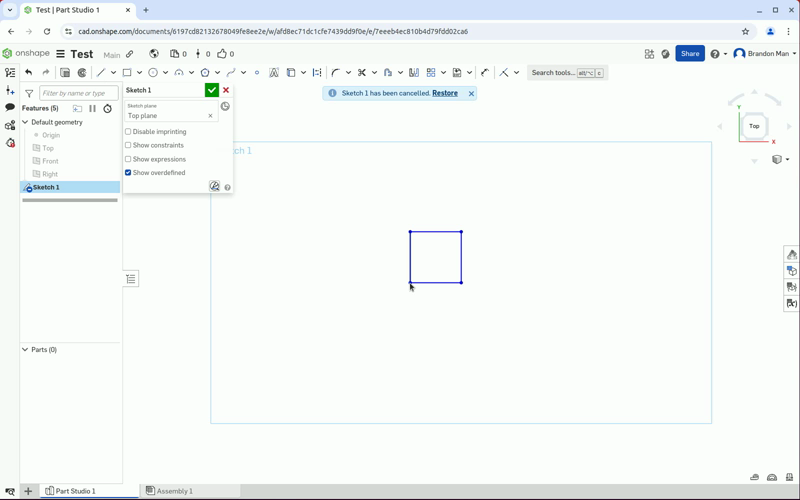
mouse_move(433, 277)
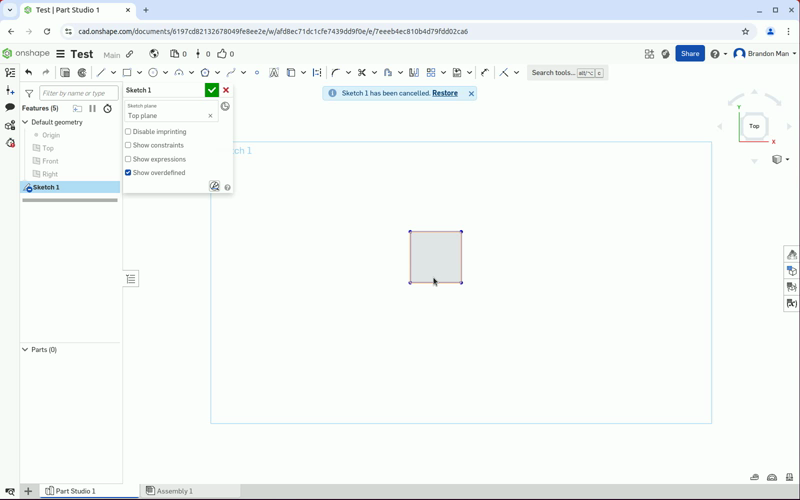
click(433, 277)
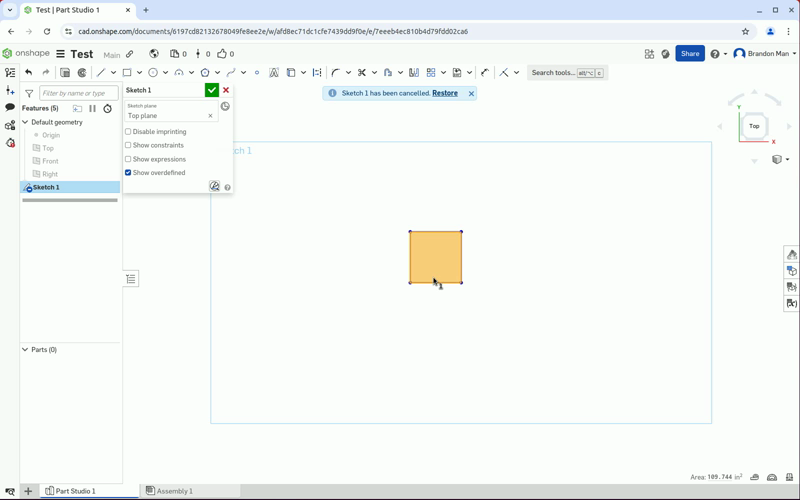
mouse_move(73, 352)
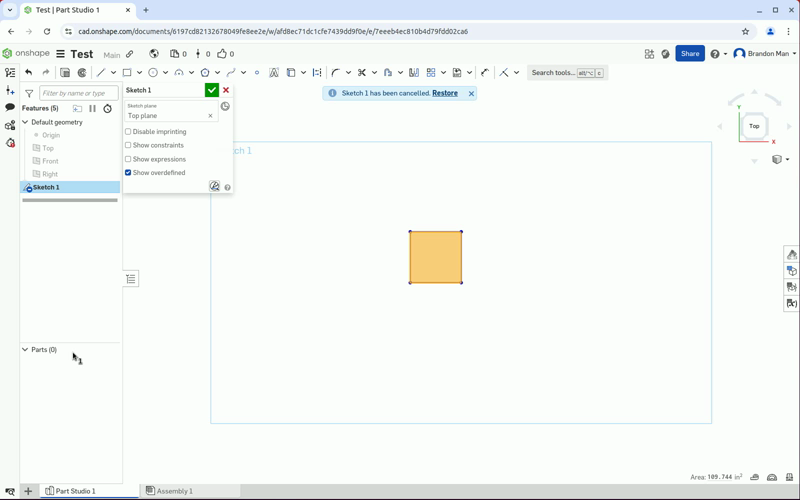
key(shift+y)
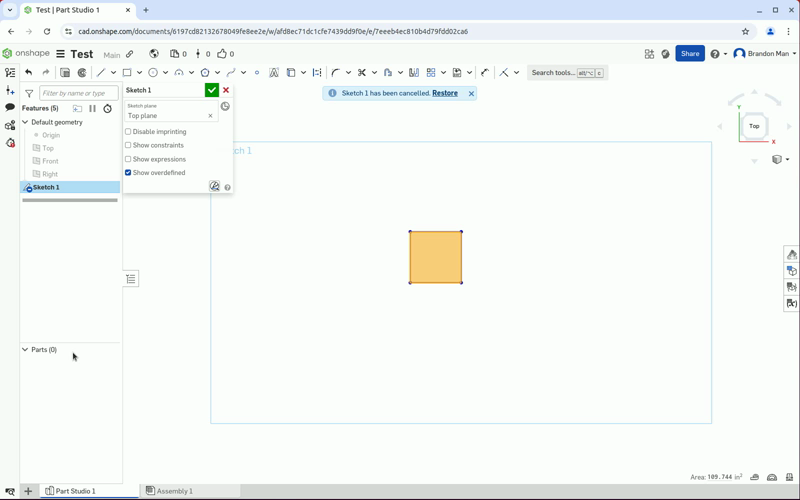
key(shift+e)
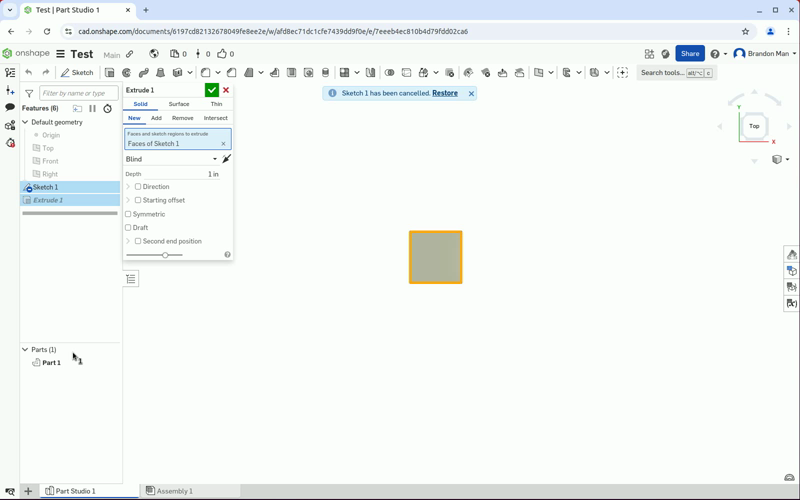
mouse_move(143, 106)
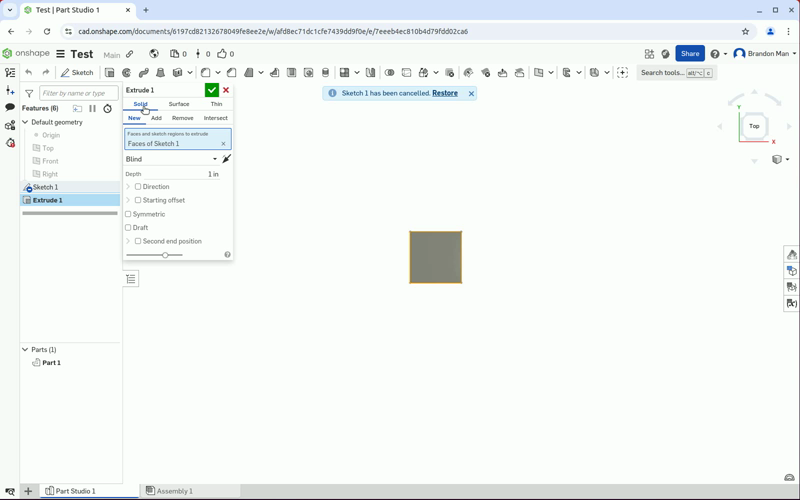
click(143, 106)
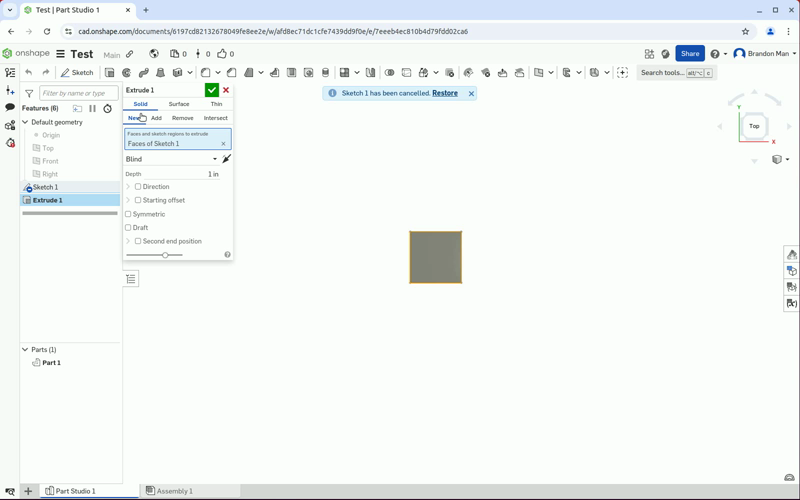
mouse_move(137, 120)
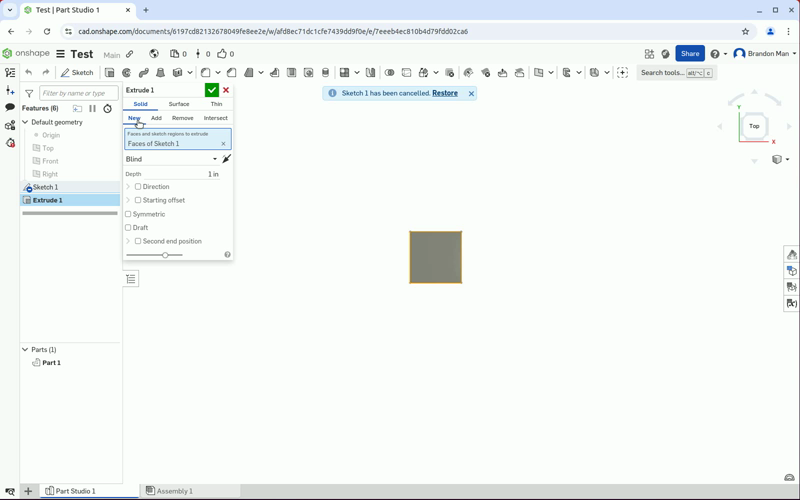
click(137, 120)
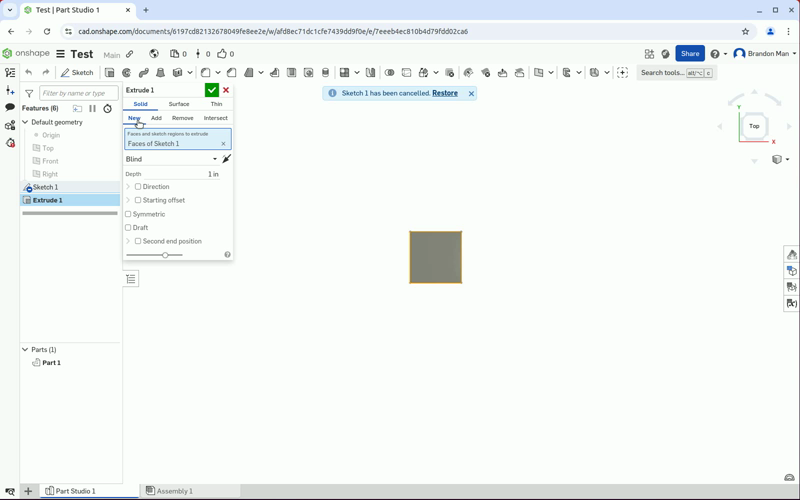
key(tab, 4)
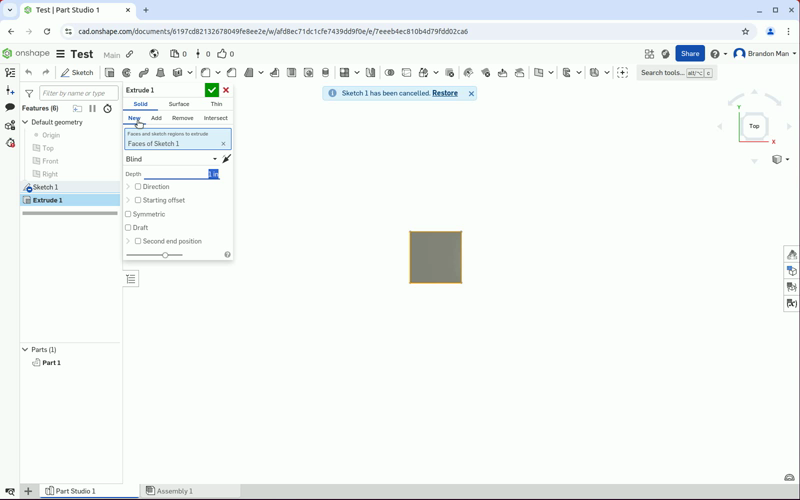
text(10.351)
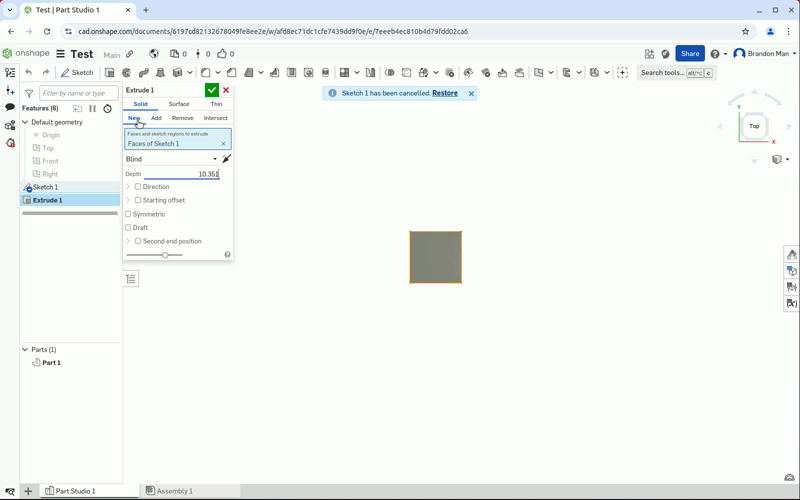
key(enter)
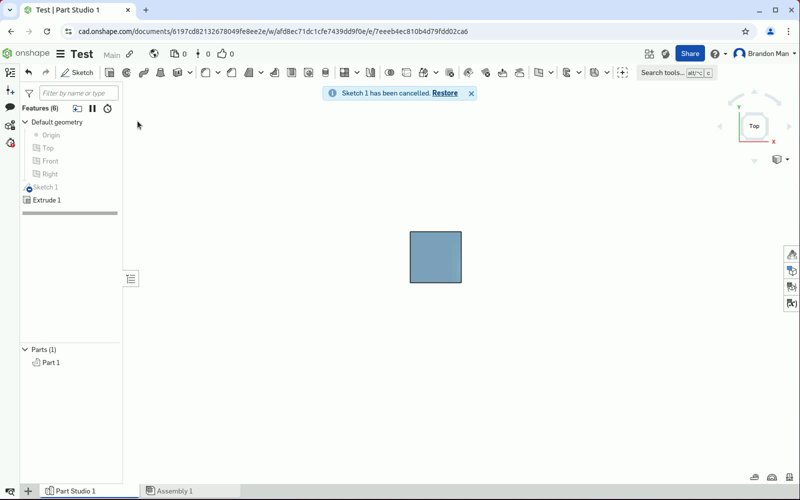
key(shift+h)
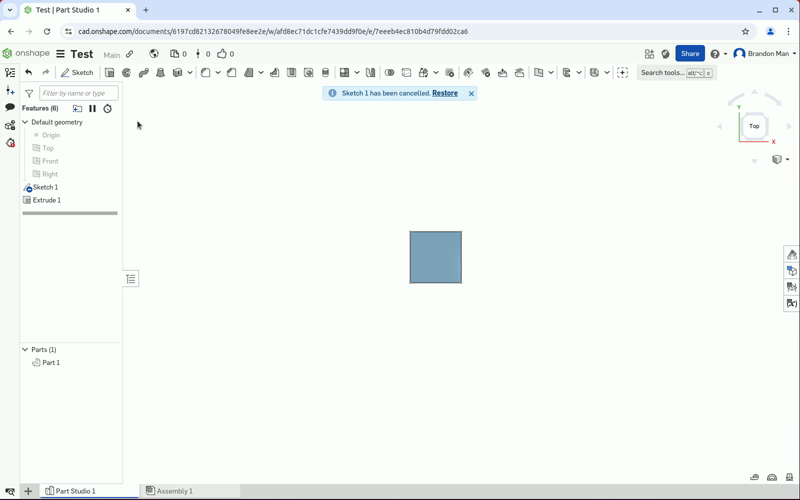
key(shift+h)
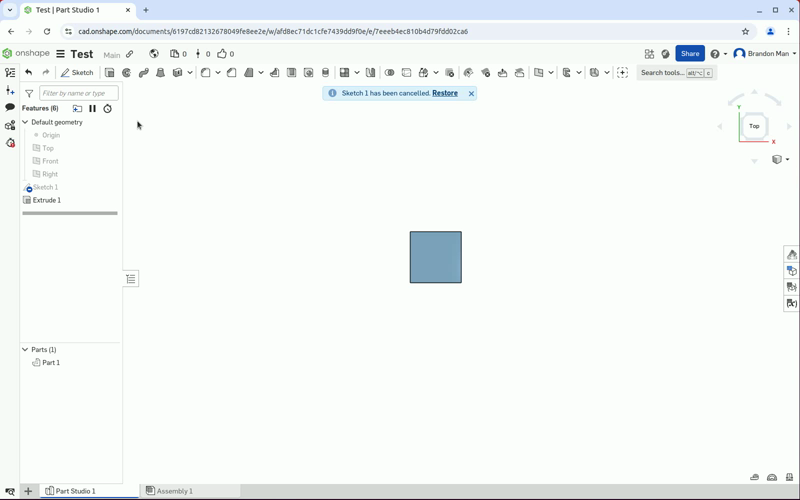
mouse_move(73, 189)
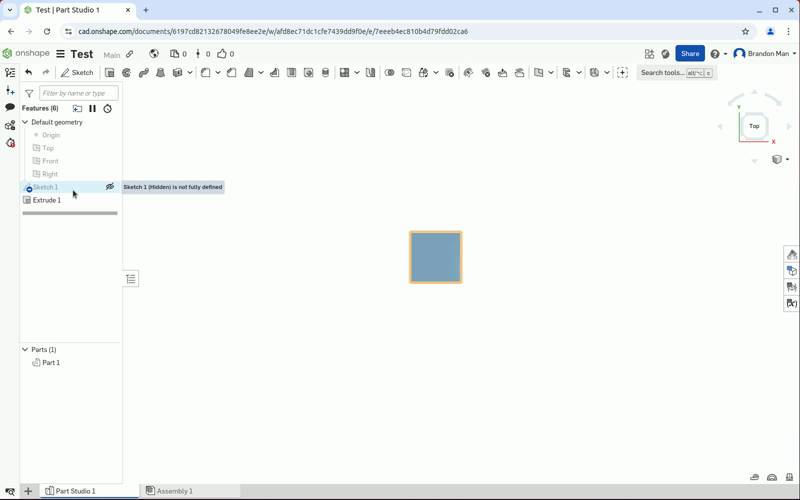
click(73, 189)
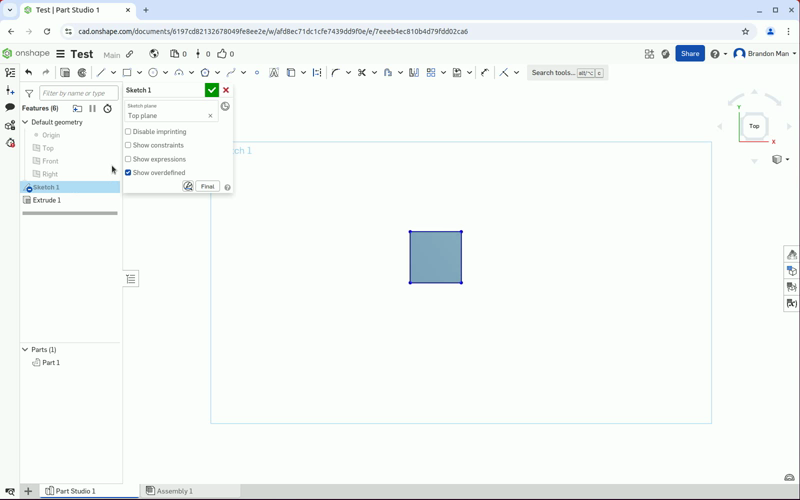
mouse_move(229, 92)
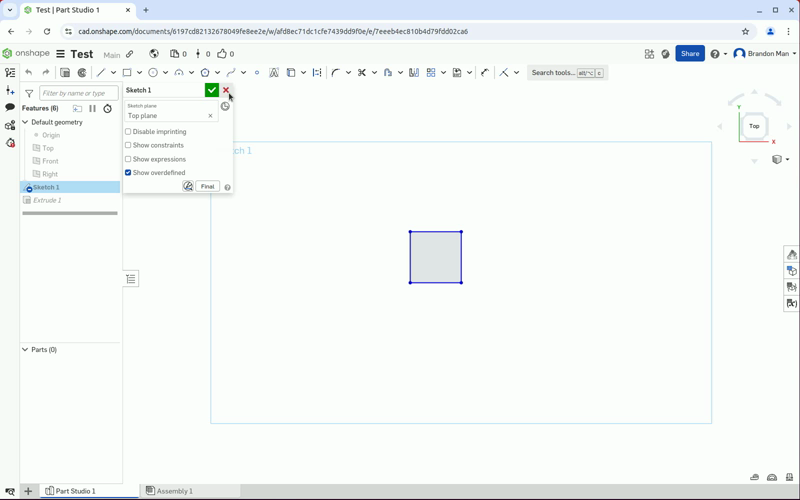
click(229, 92)
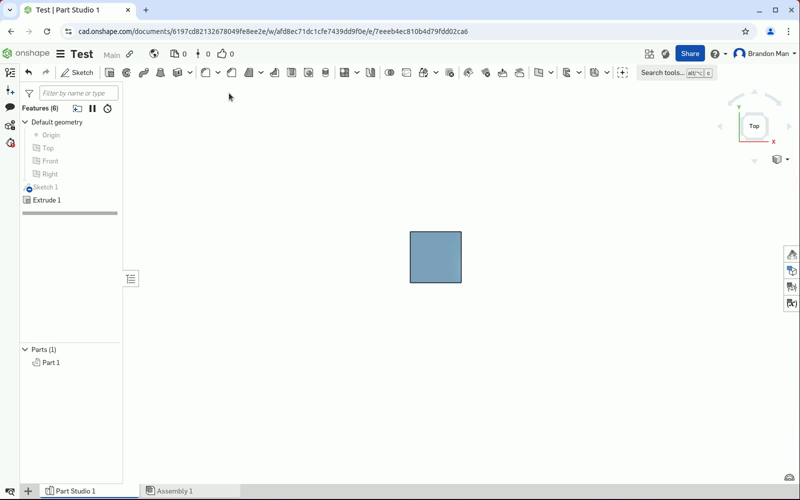
mouse_move(541, 75)
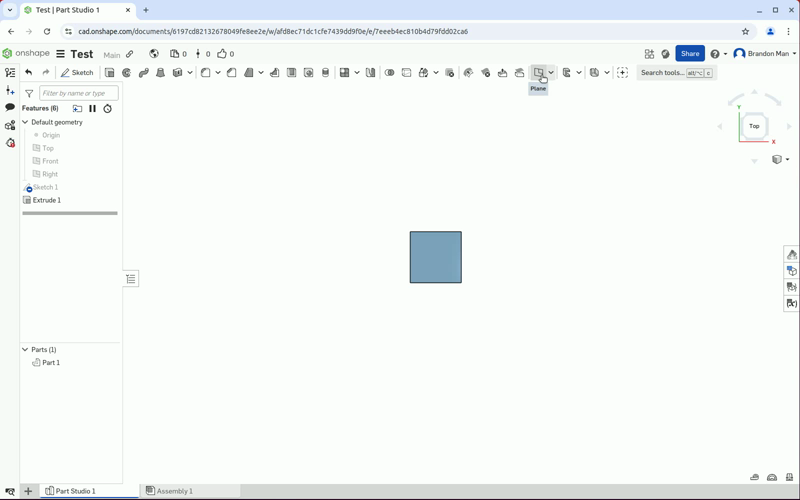
click(541, 75)
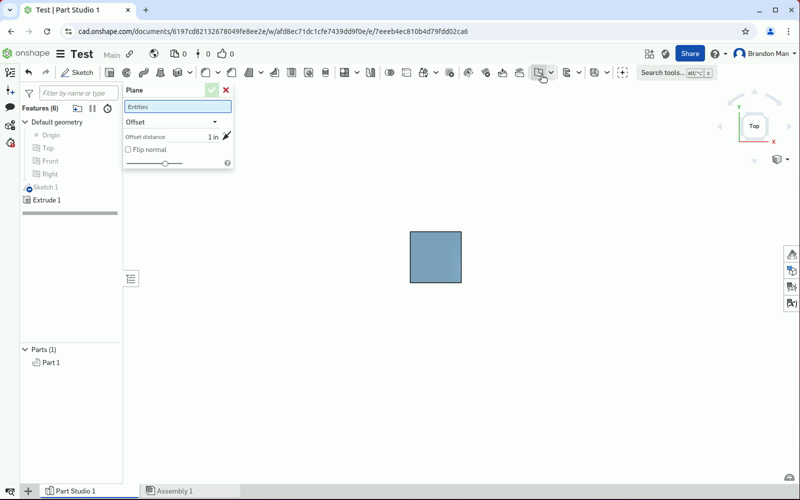
mouse_move(73, 150)
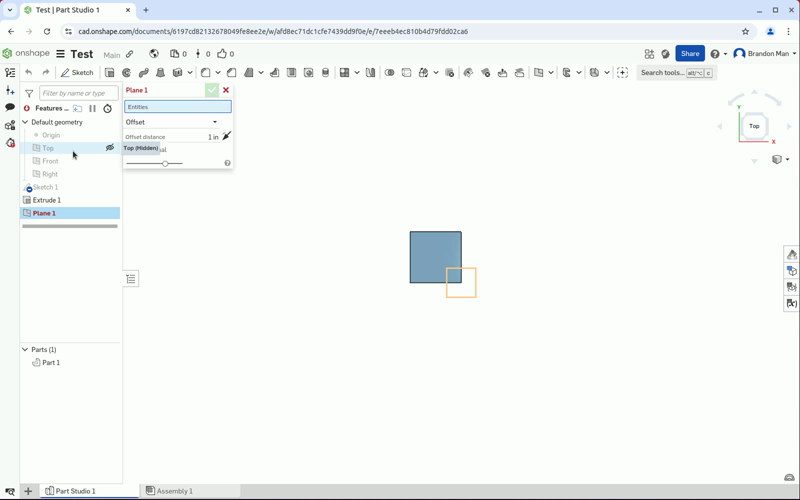
click(73, 150)
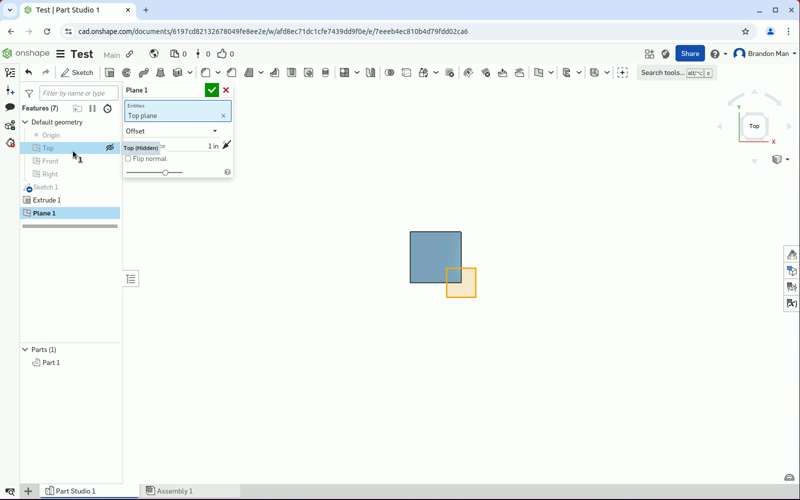
key(tab, 2)
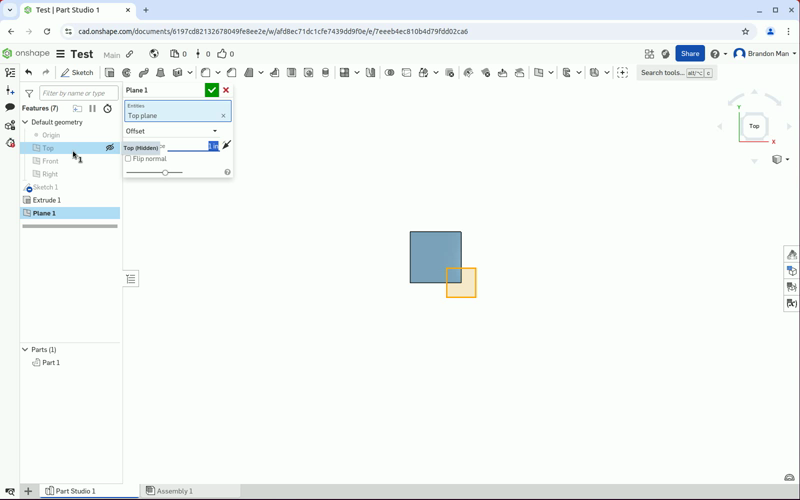
text(10.352)
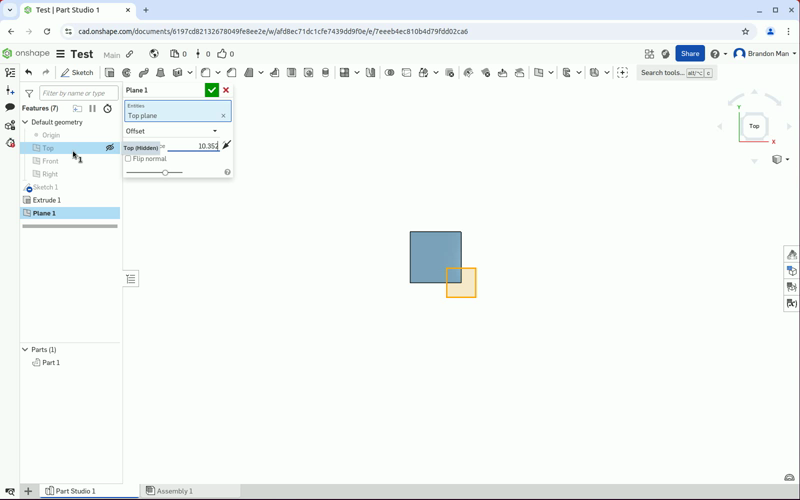
key(enter, 2)
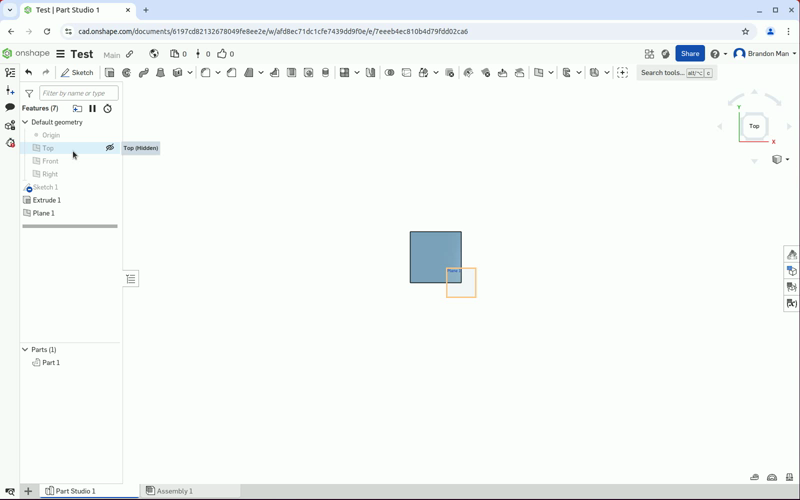
key(shift+s)
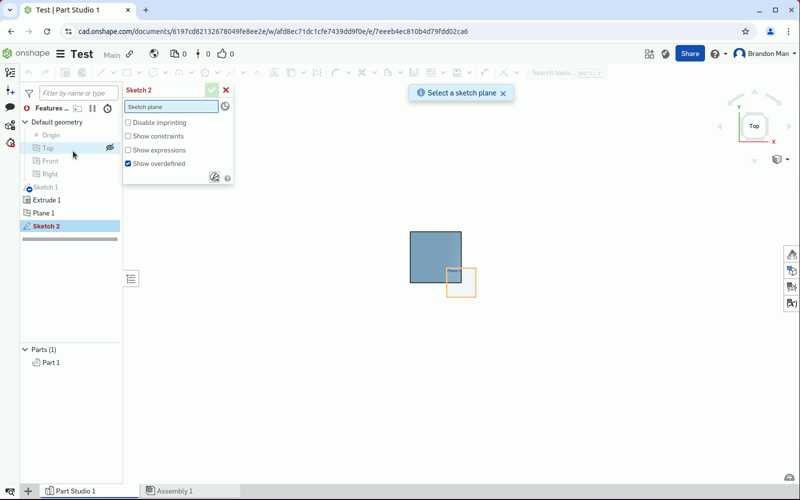
mouse_move(73, 215)
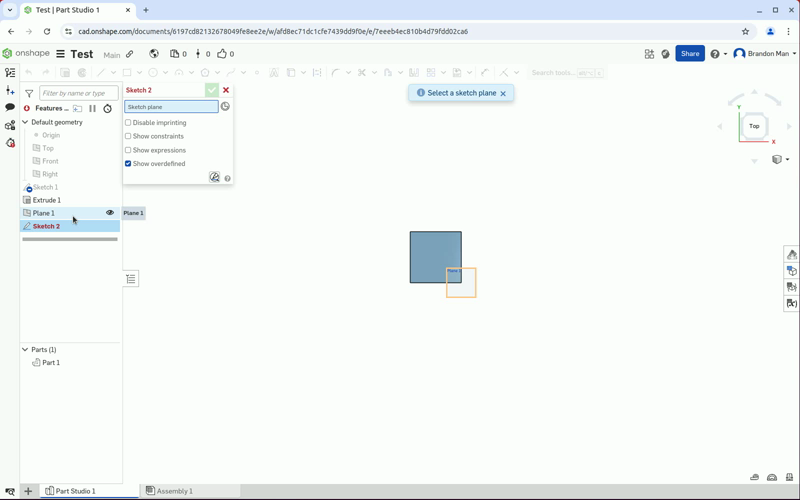
click(73, 215)
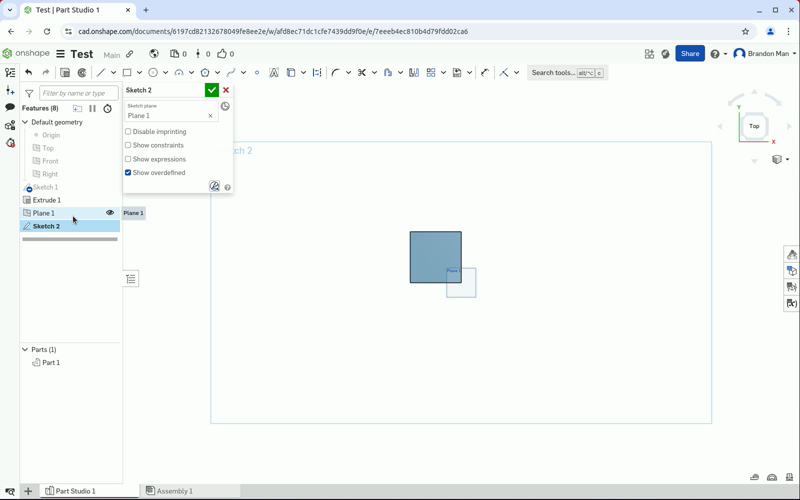
mouse_move(73, 352)
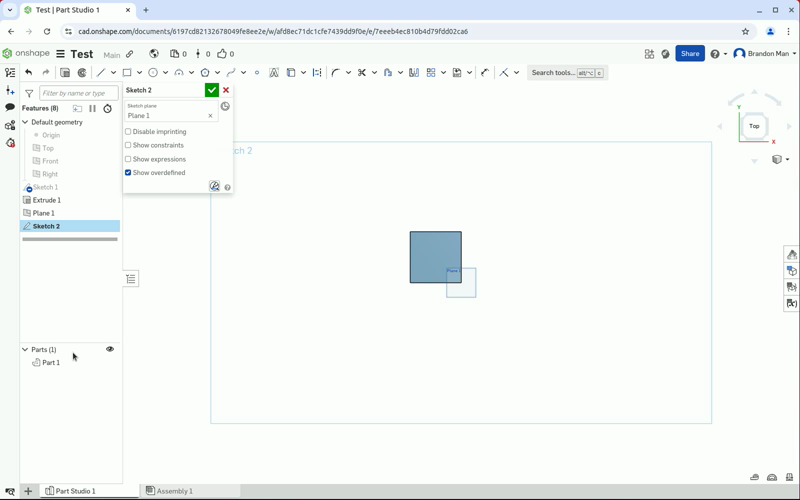
key(y)
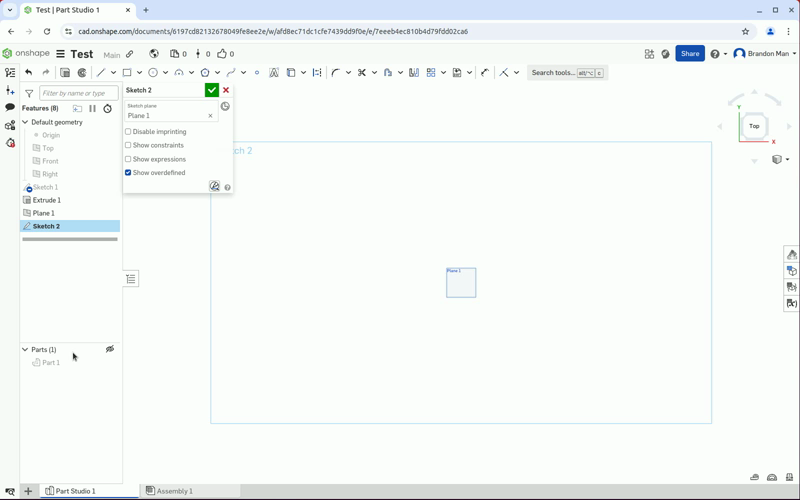
key(l)
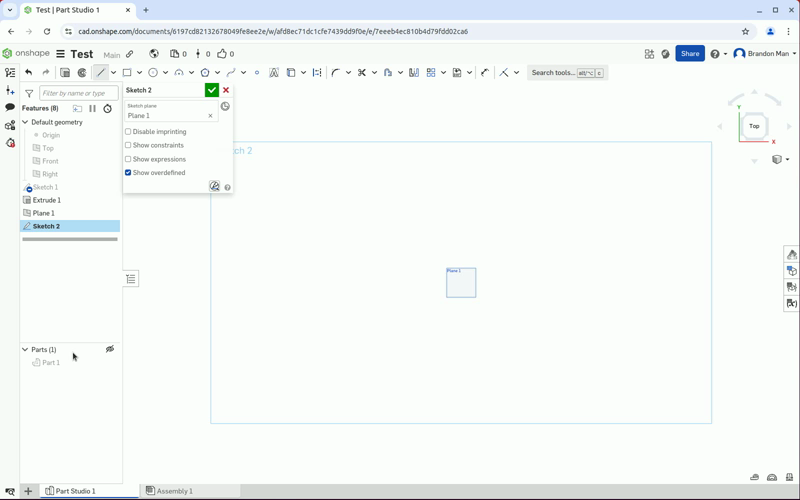
key_down(shift)
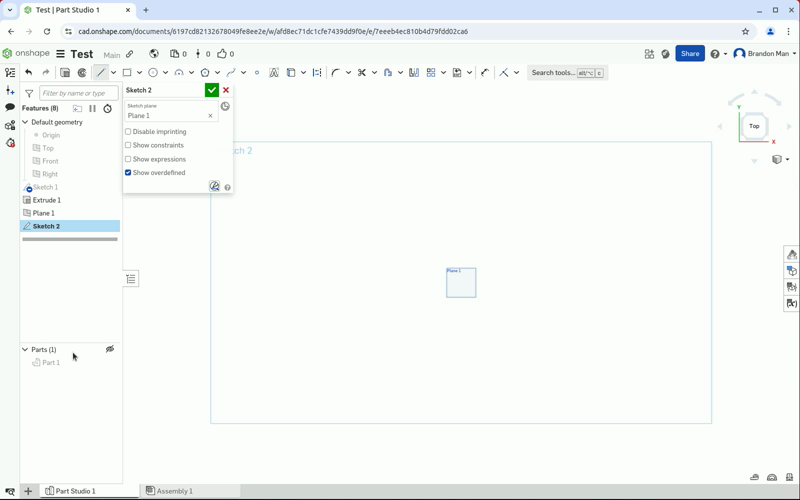
mouse_move(417, 276)
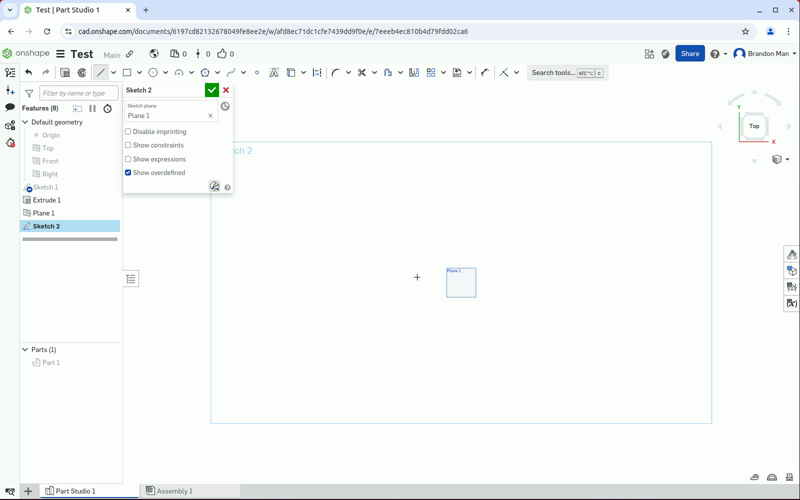
click(417, 276)
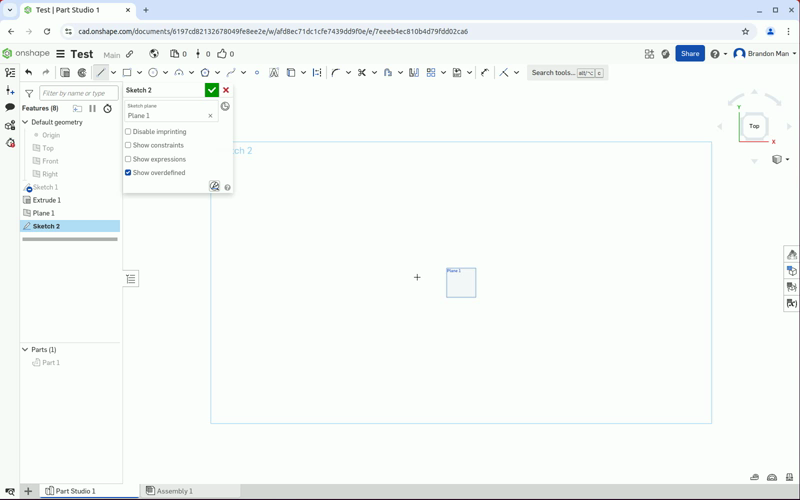
key_up(shift)
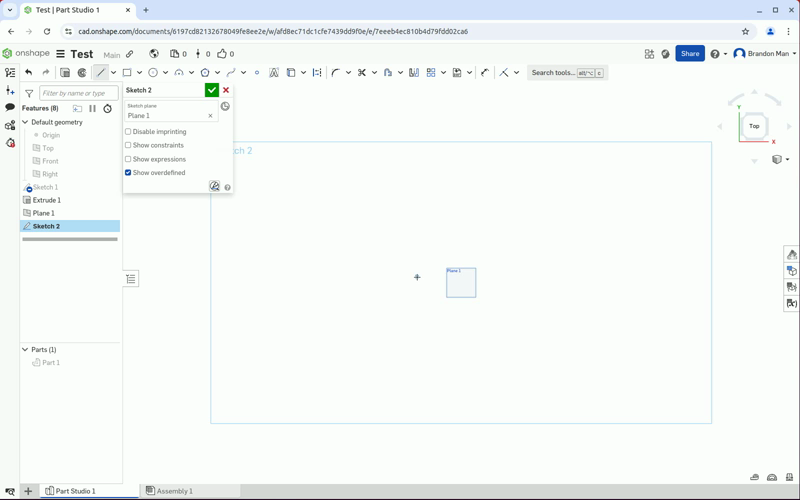
key_down(shift)
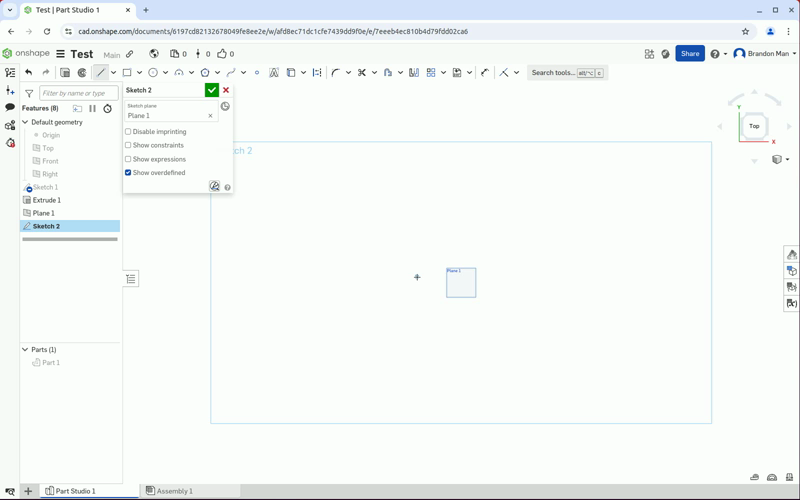
mouse_move(447, 276)
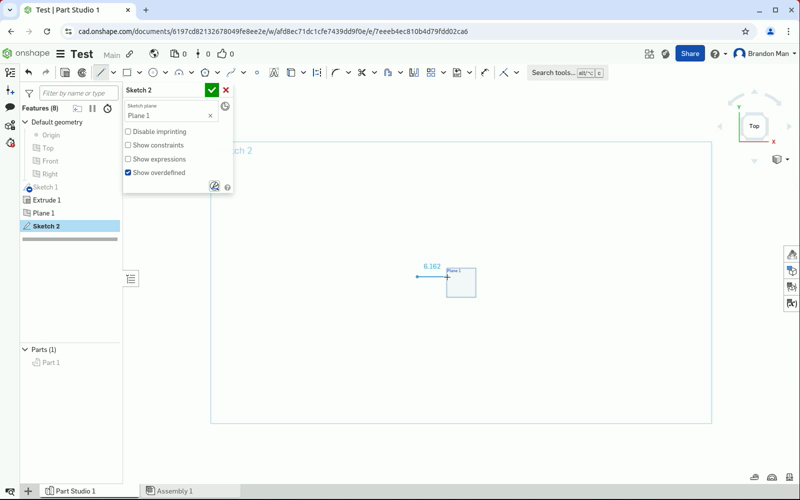
mouse_move(455, 276)
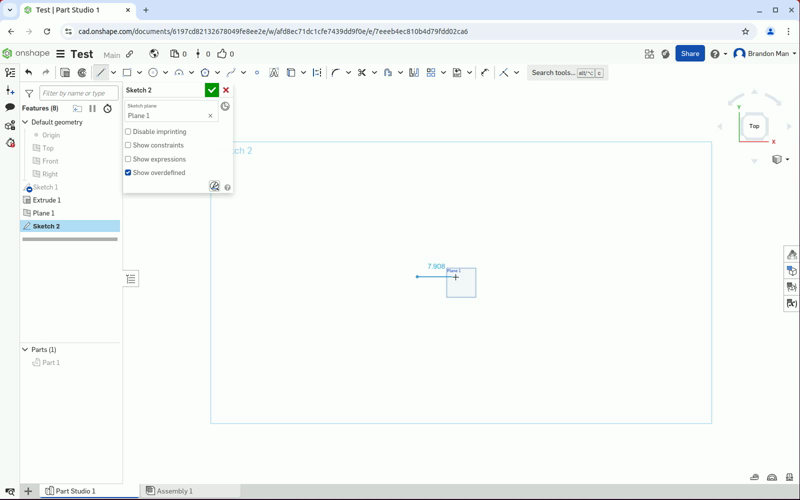
click(455, 276)
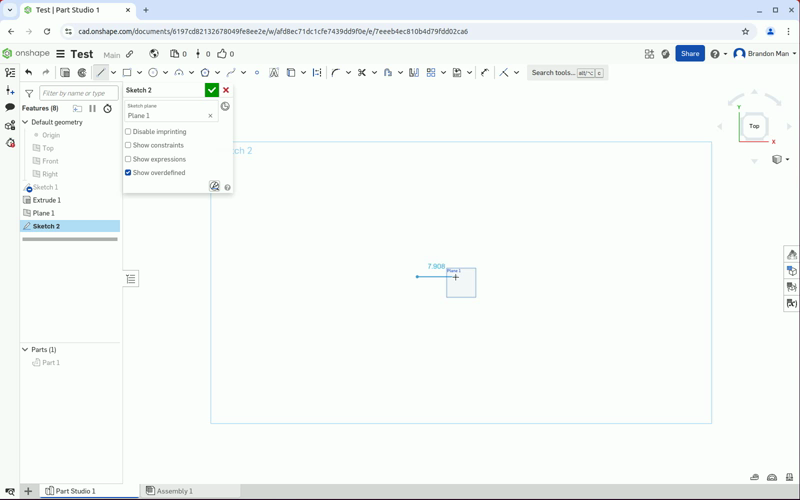
key_up(shift)
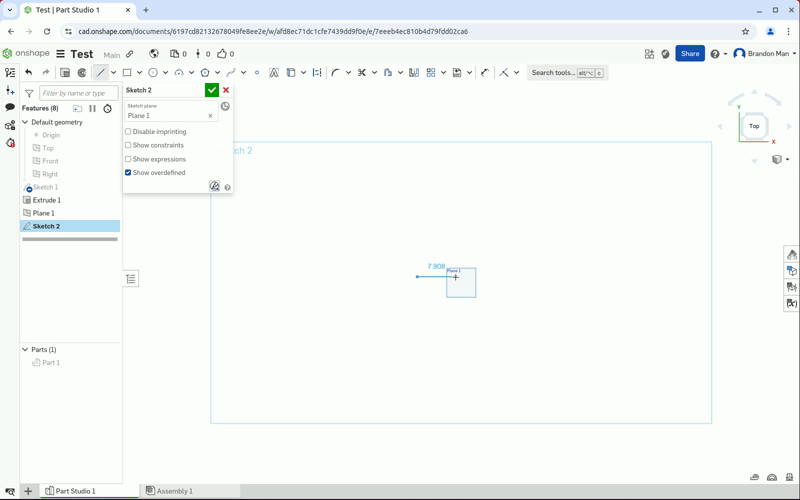
key_down(shift)
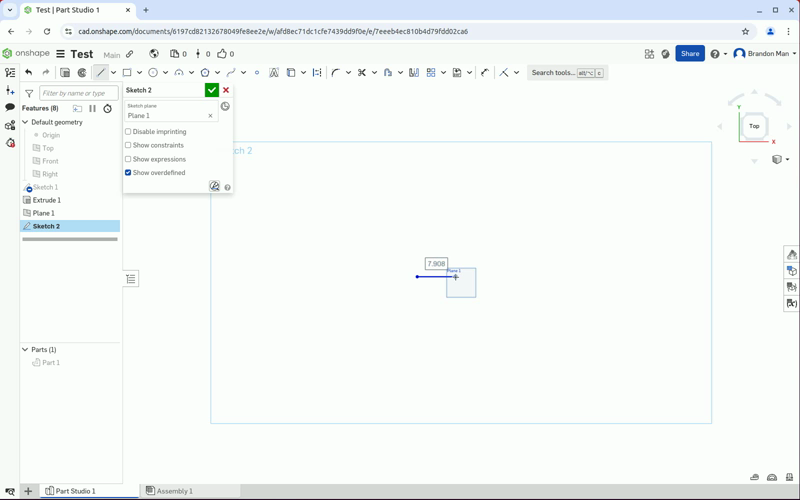
mouse_move(485, 276)
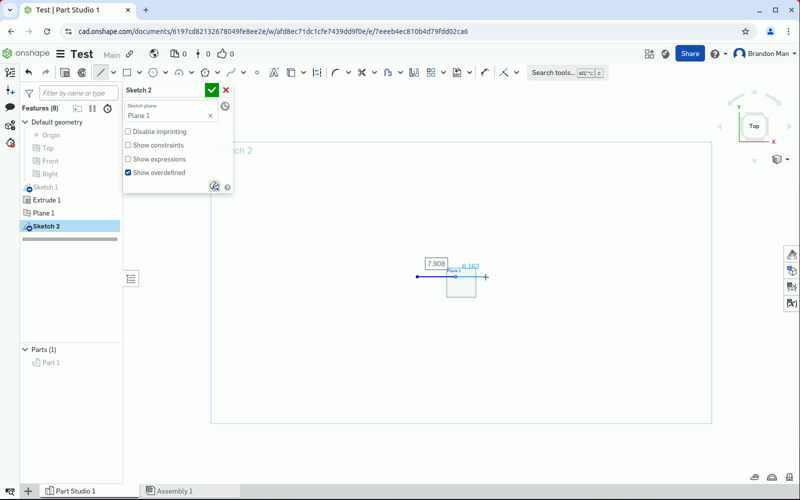
mouse_move(455, 238)
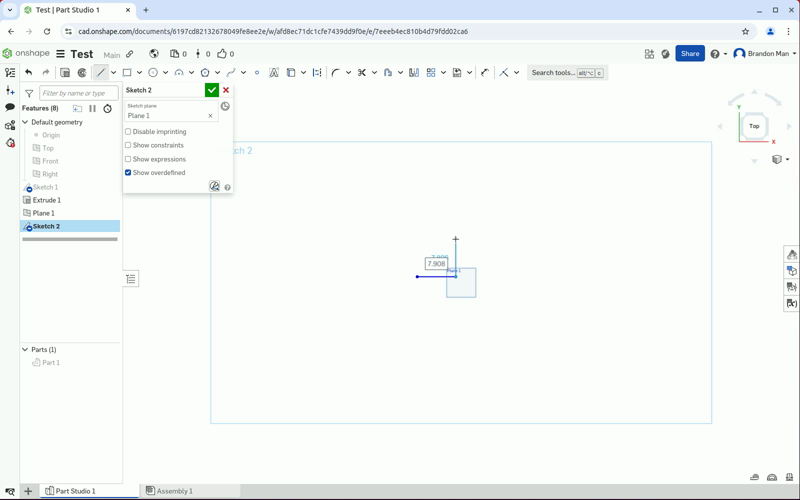
click(455, 238)
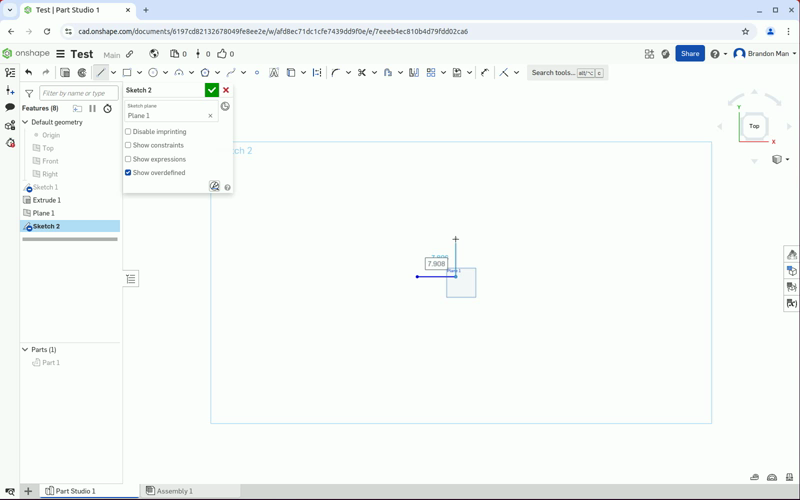
key_up(shift)
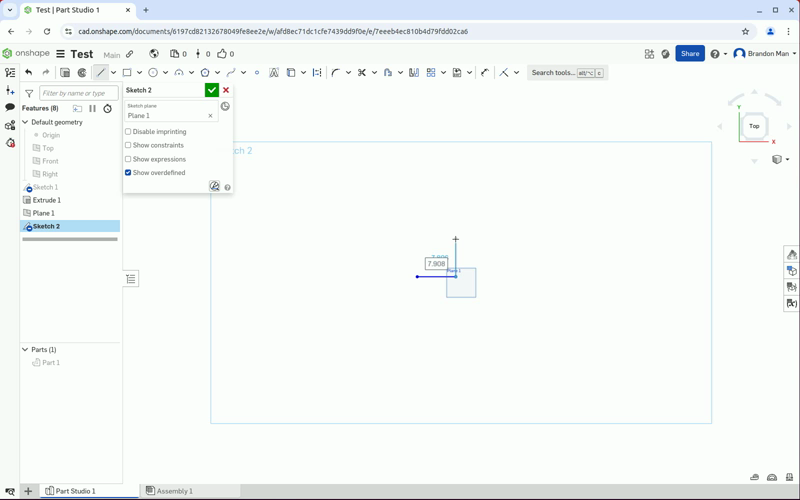
key_down(shift)
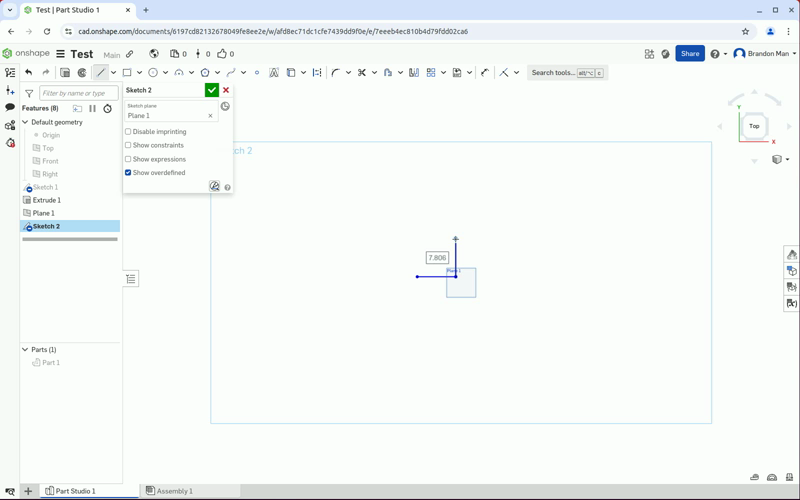
mouse_move(485, 238)
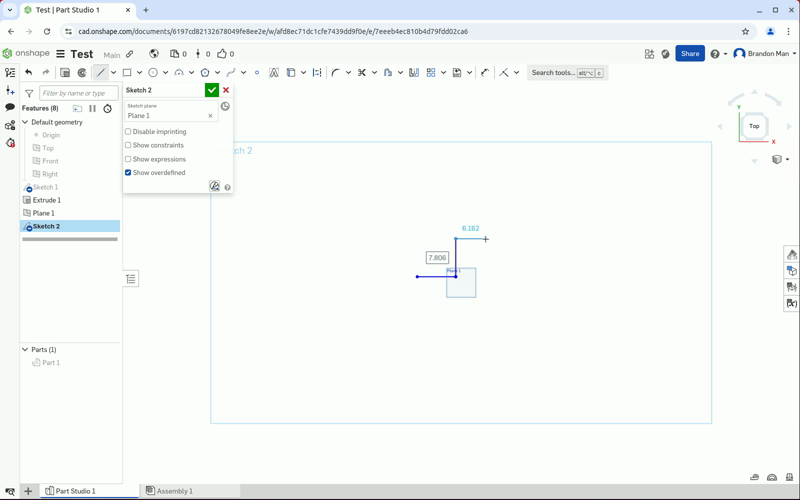
mouse_move(417, 238)
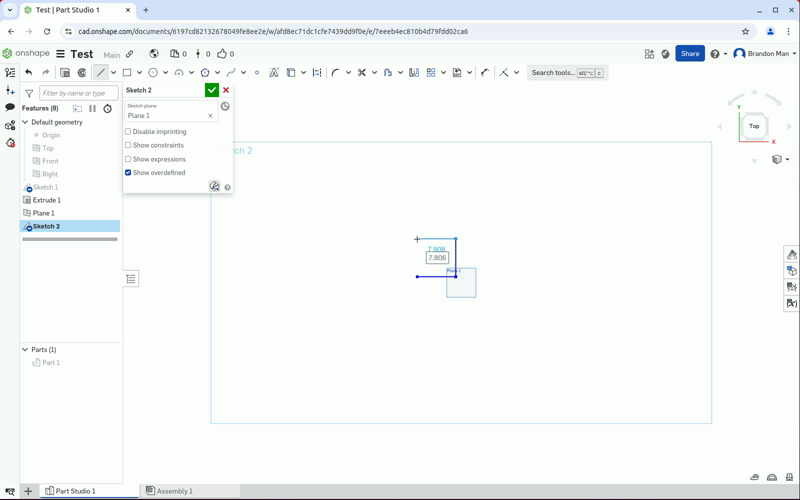
click(417, 238)
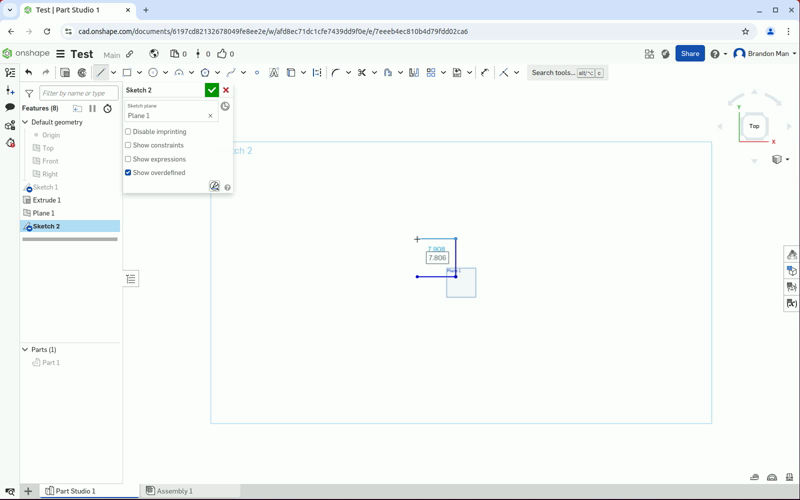
key_up(shift)
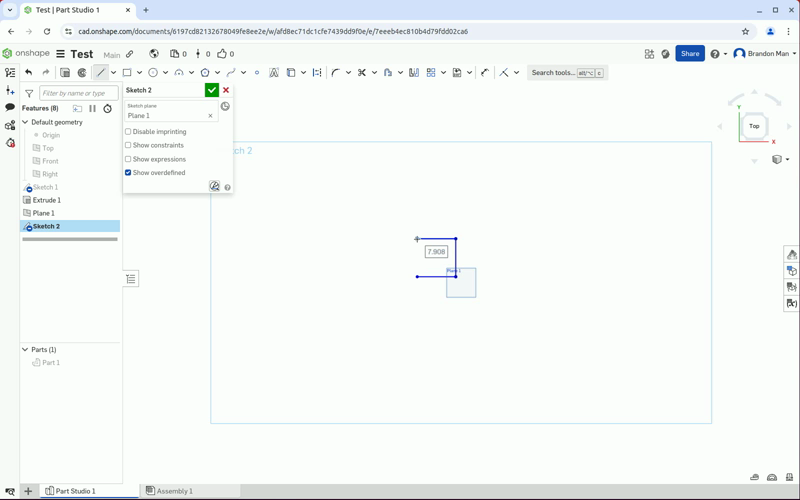
mouse_move(447, 238)
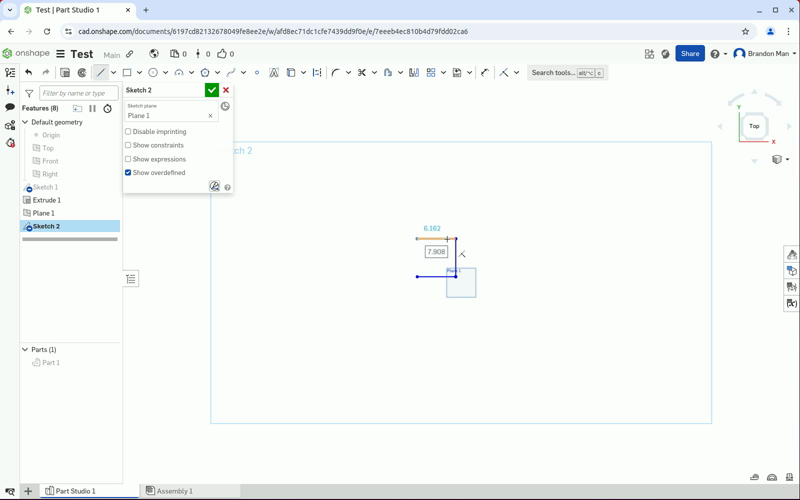
key_down(shift)
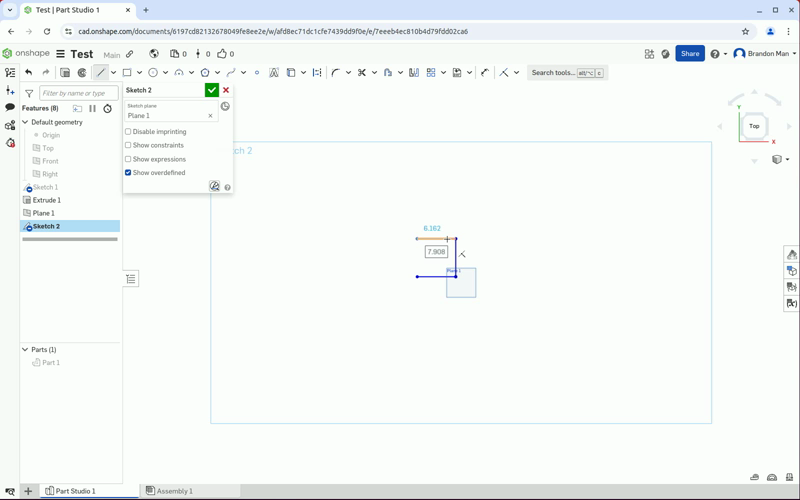
mouse_move(417, 276)
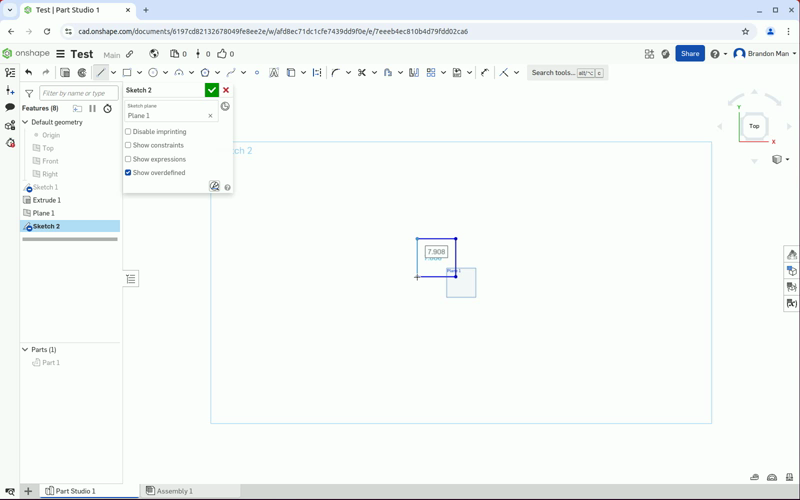
key_up(shift)
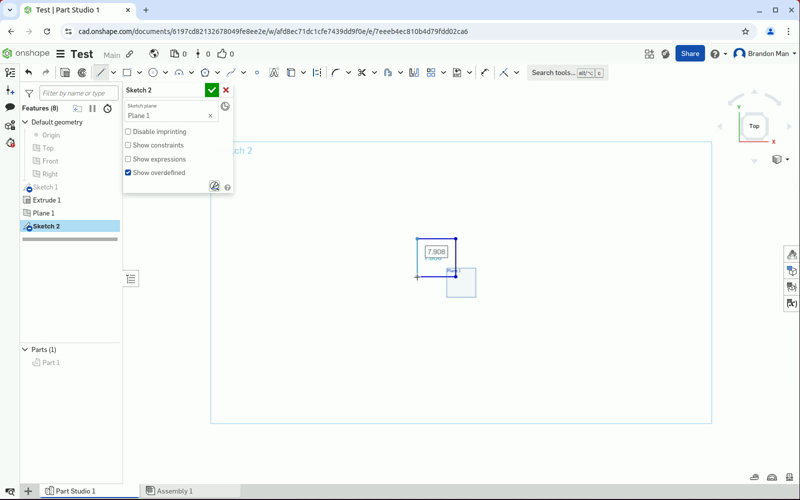
click(417, 276)
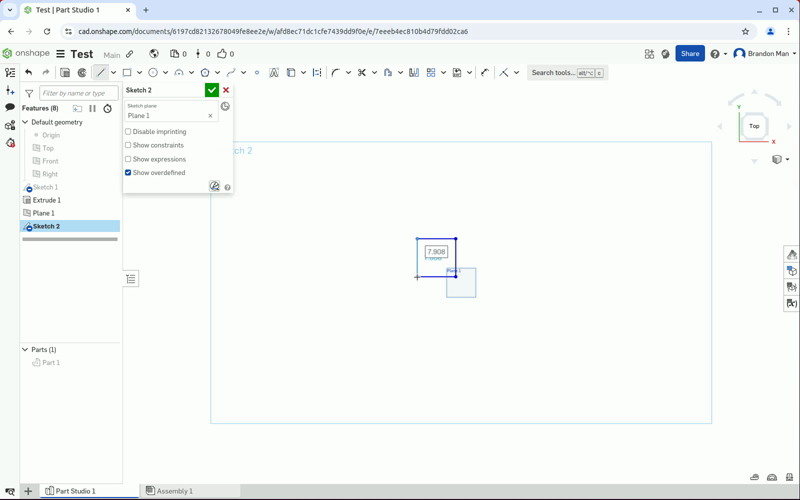
key(esc)
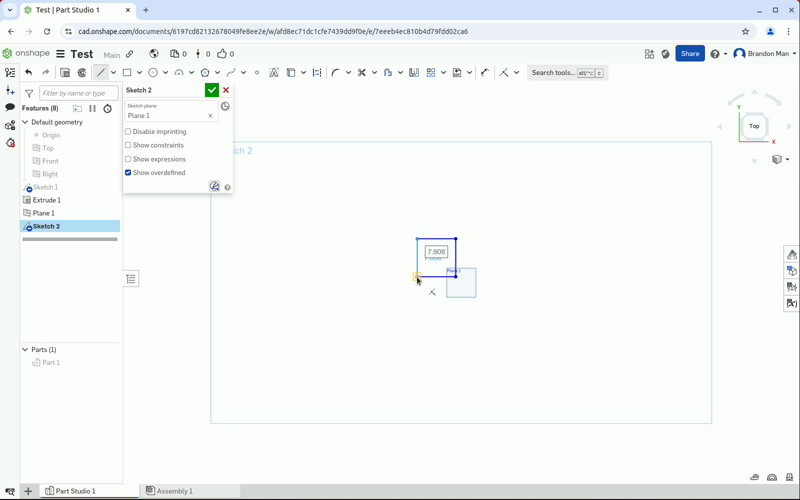
mouse_move(453, 256)
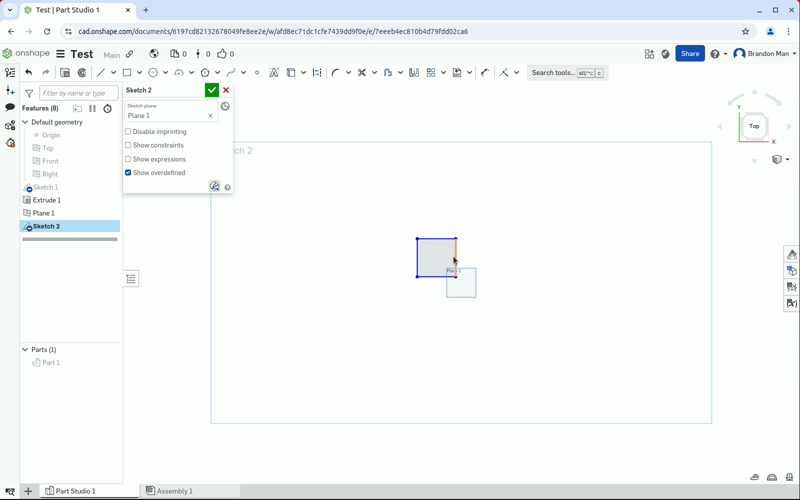
scroll(6)
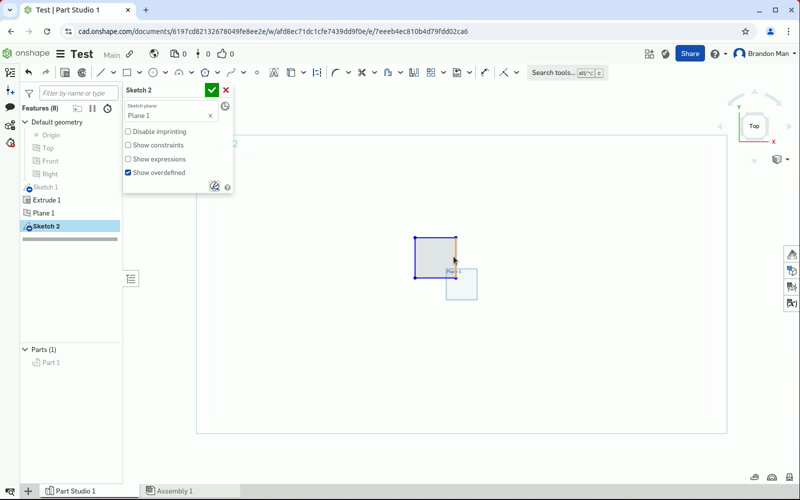
scroll(6)
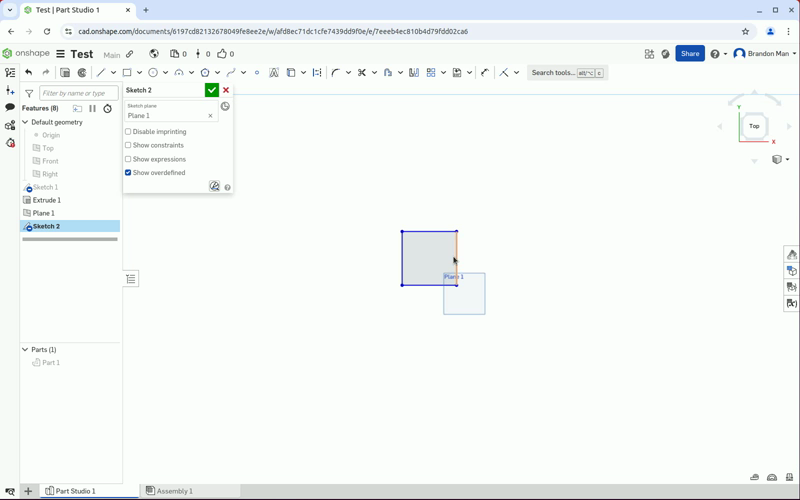
scroll(6)
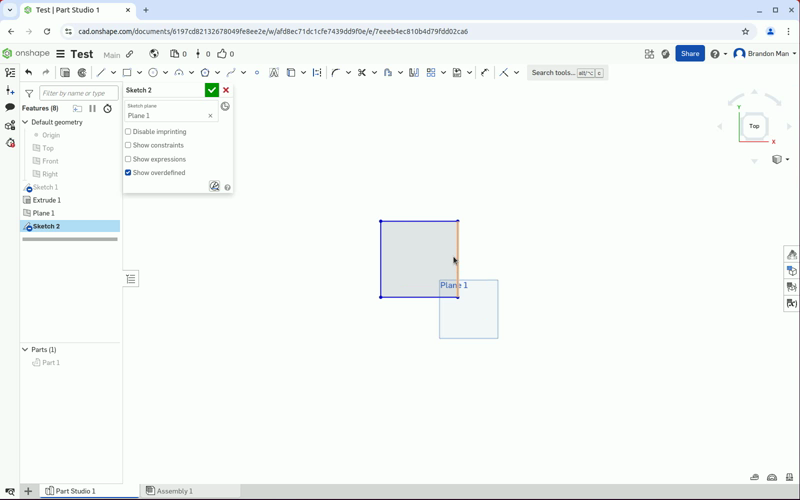
scroll(6)
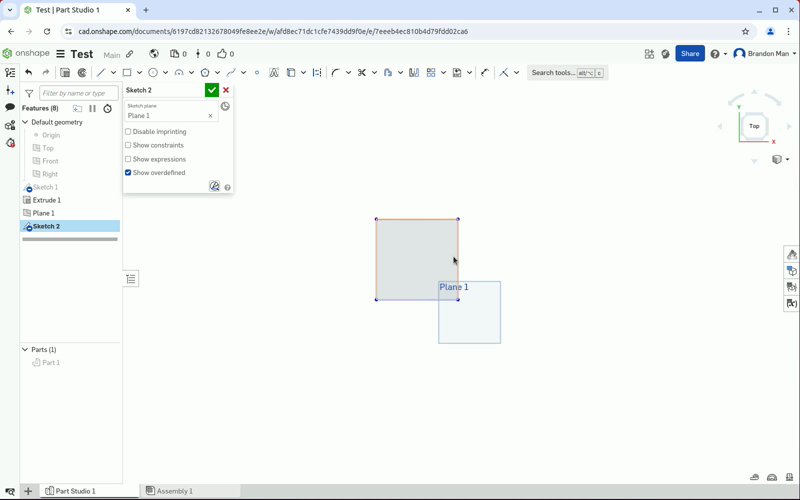
scroll(6)
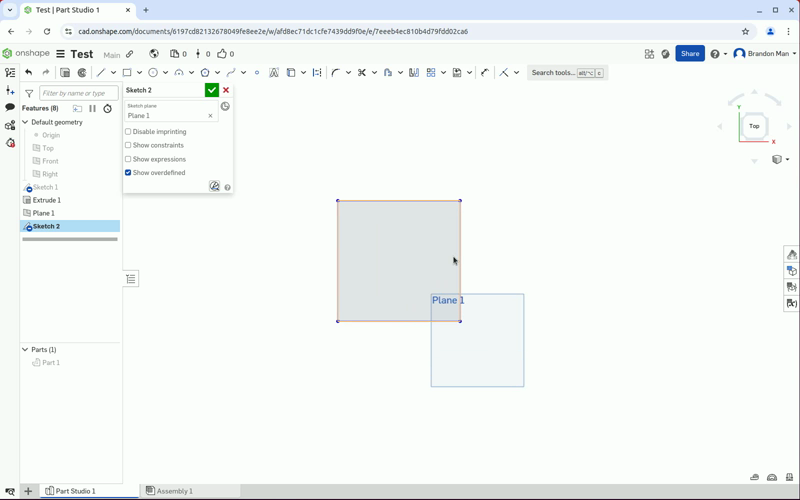
scroll(6)
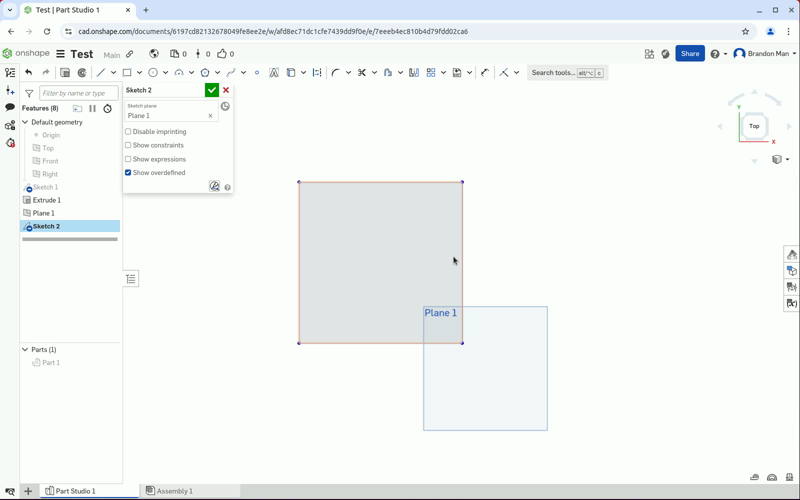
scroll(6)
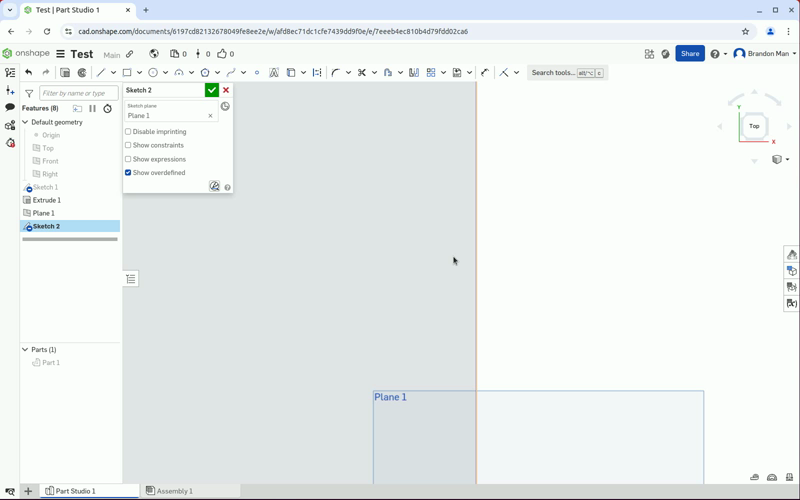
click(453, 256)
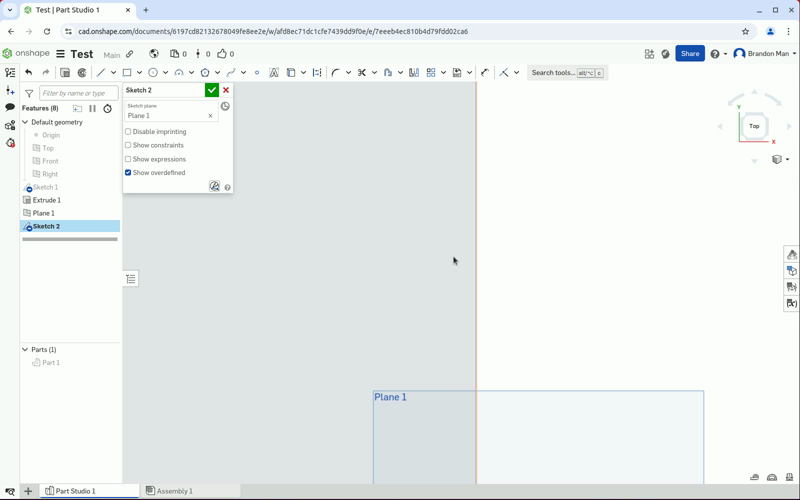
scroll(-6)
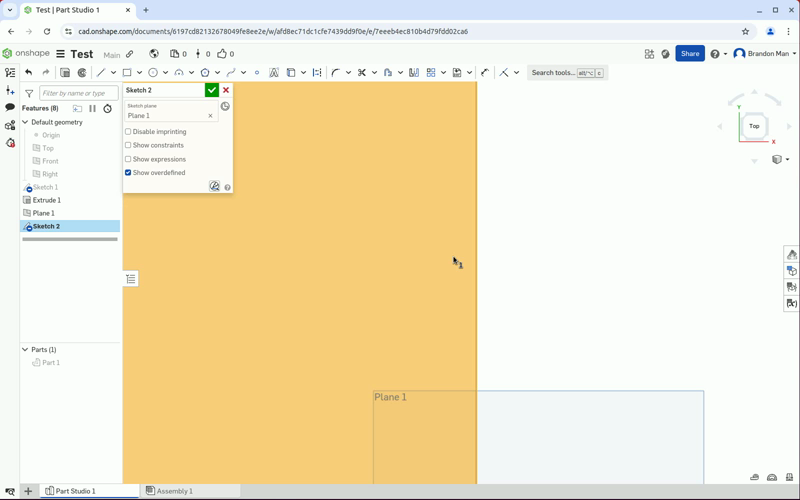
scroll(-6)
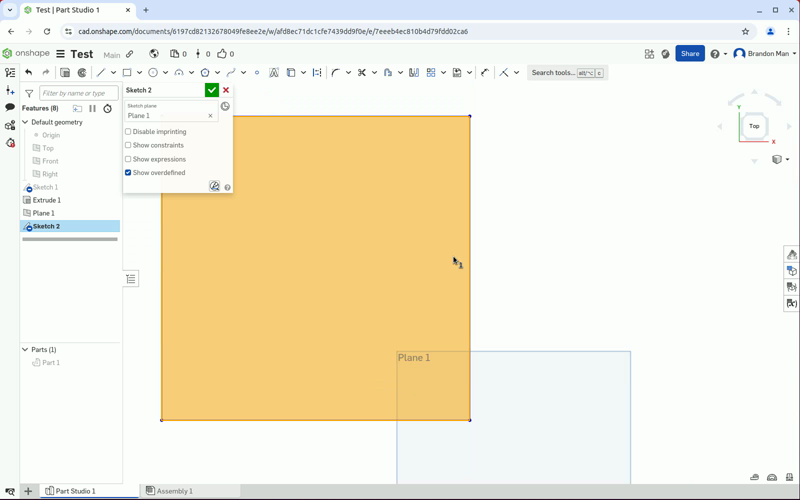
scroll(-6)
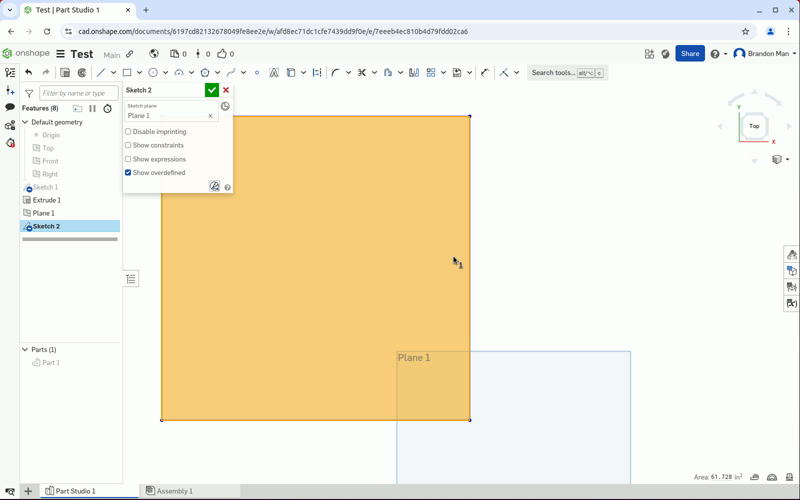
scroll(-6)
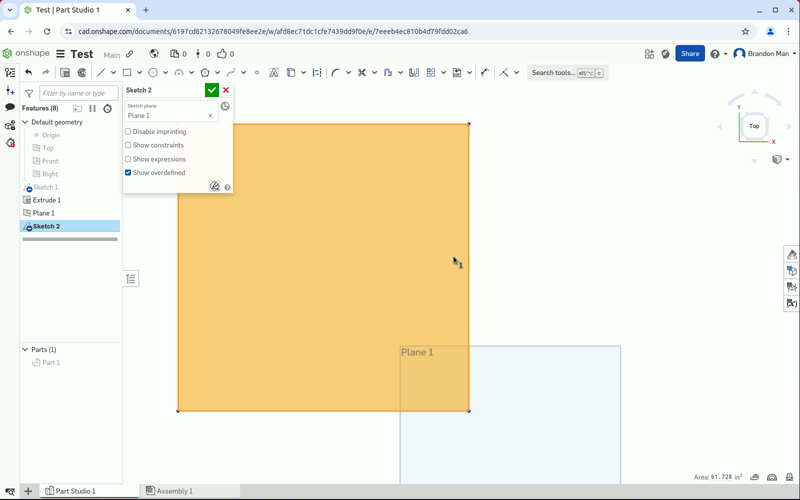
scroll(-6)
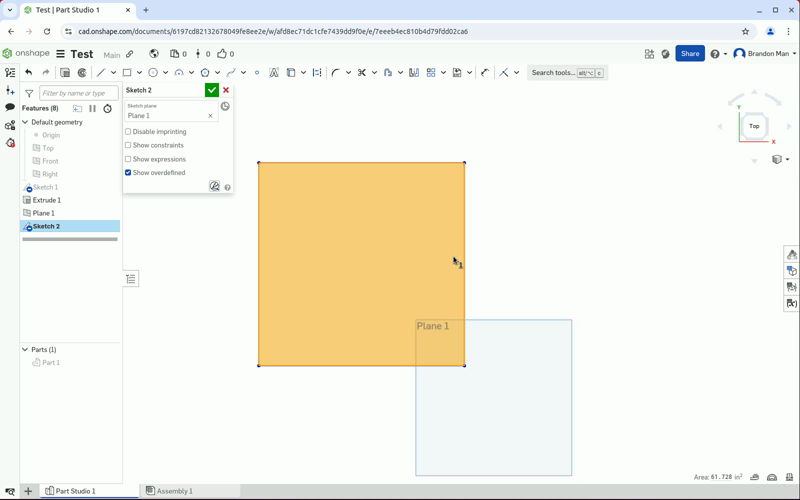
scroll(-6)
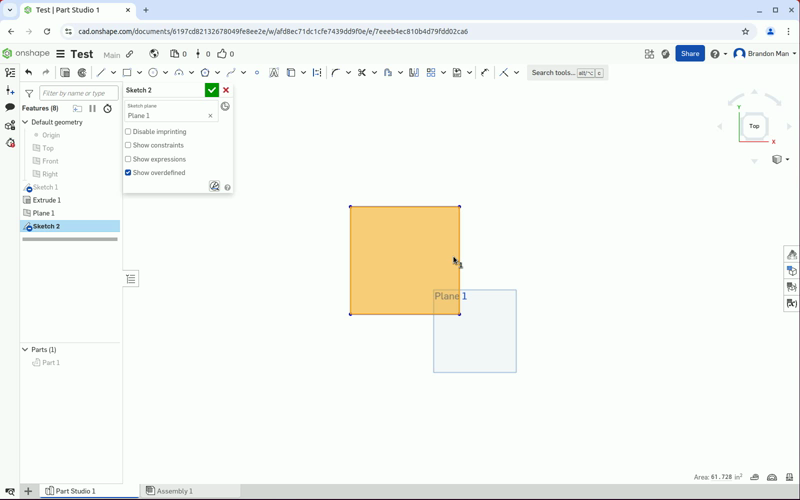
scroll(-6)
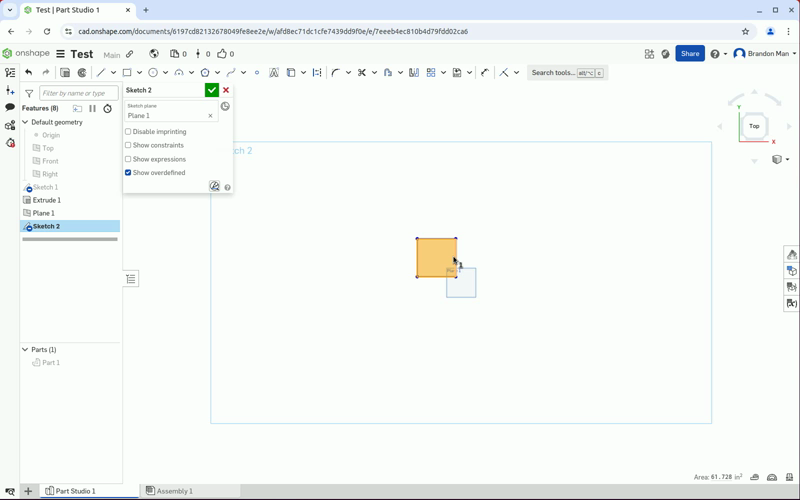
mouse_move(73, 352)
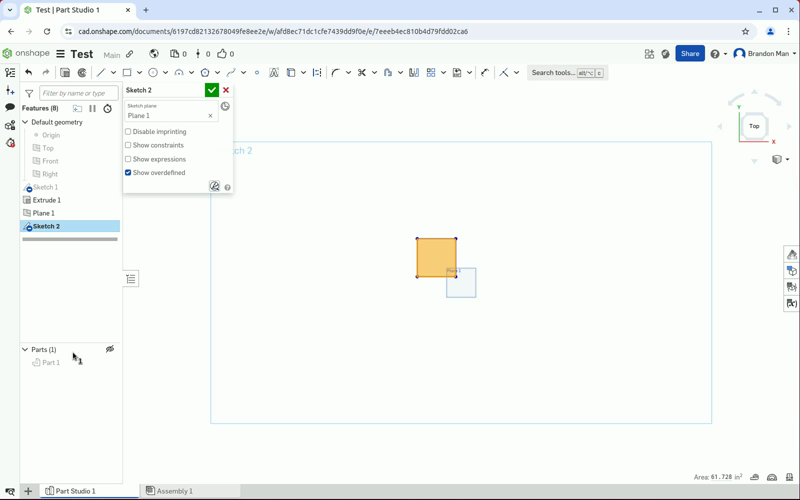
key(shift+y)
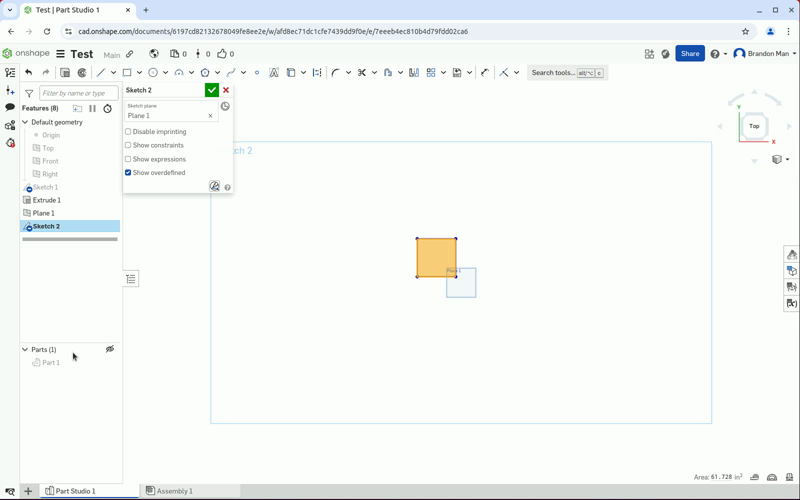
key(shift+e)
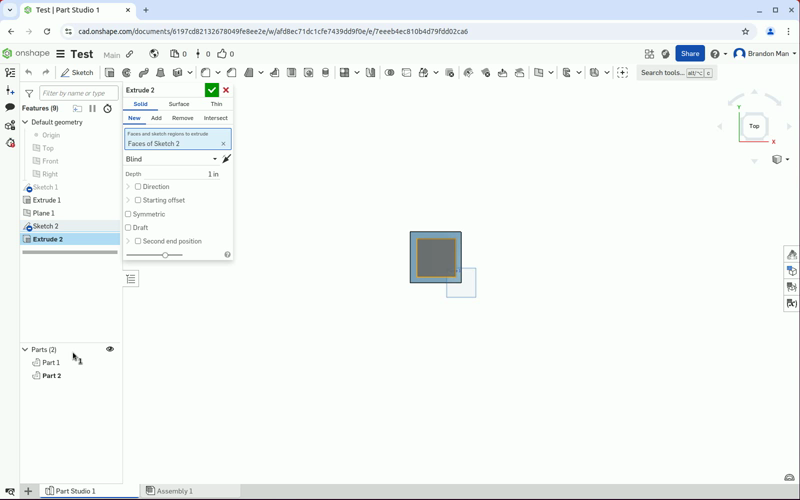
mouse_move(143, 106)
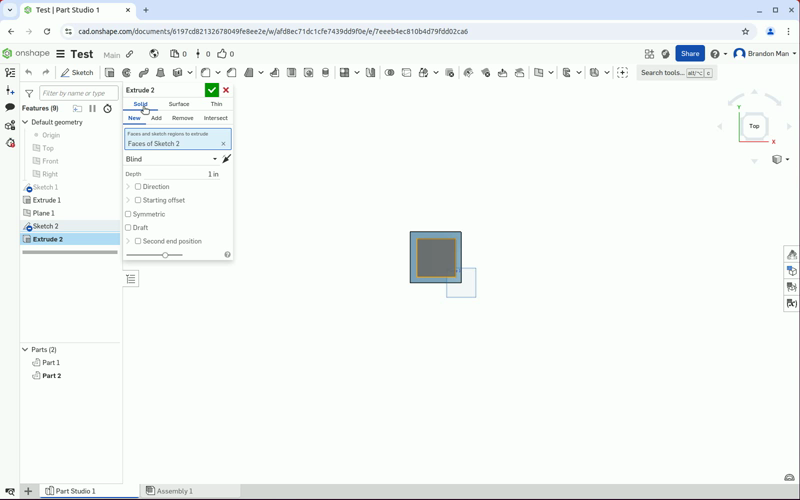
click(143, 106)
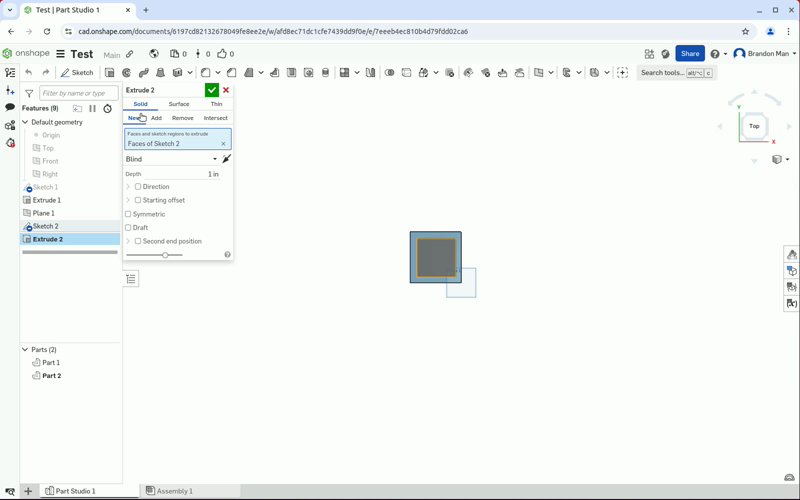
mouse_move(137, 120)
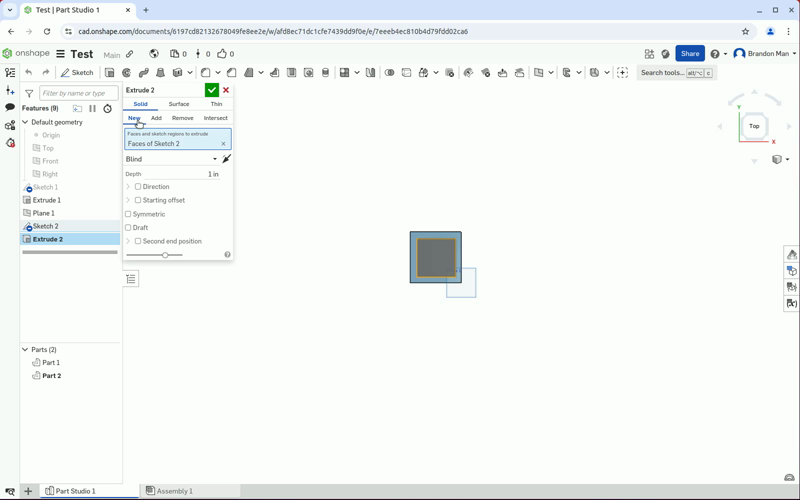
click(137, 120)
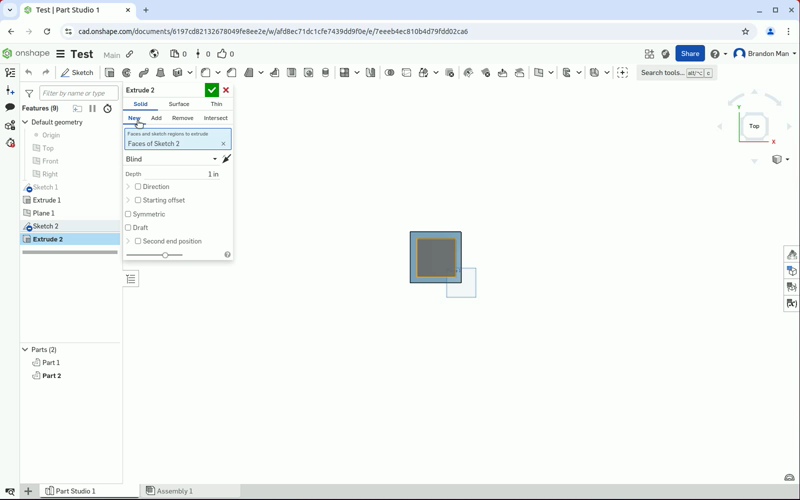
key(tab, 4)
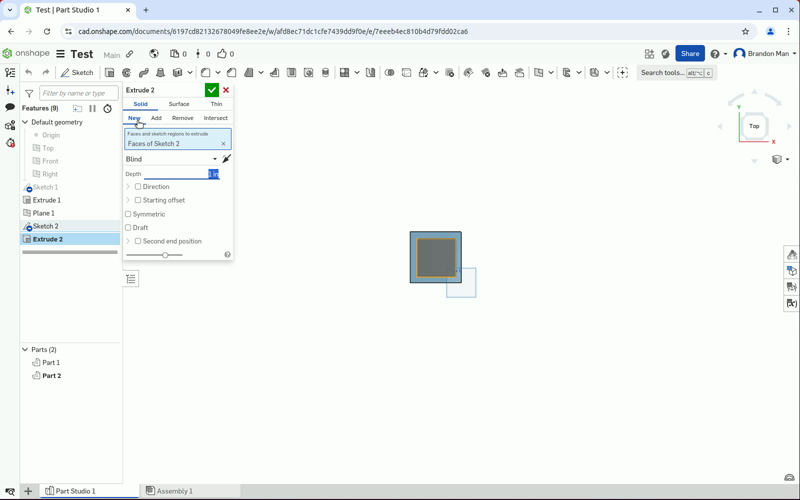
text(7.703)
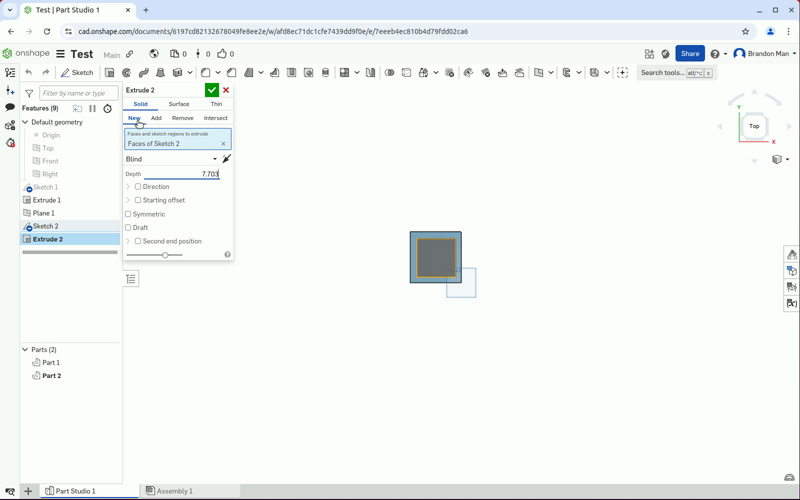
key(enter)
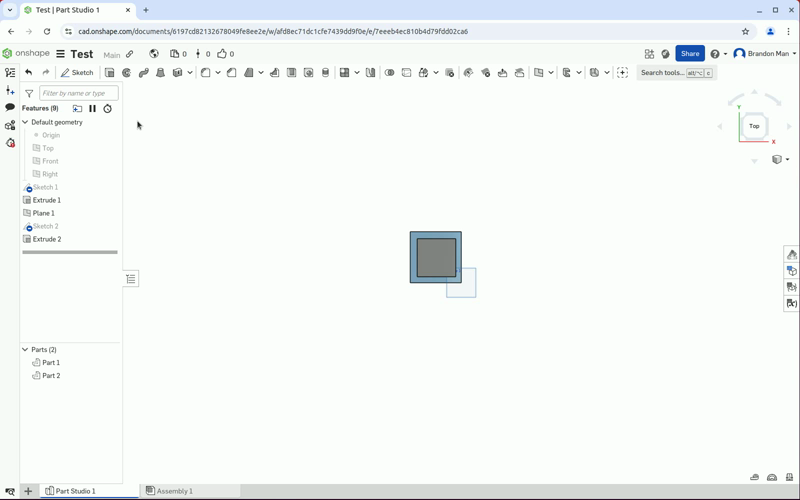
key(shift+h)
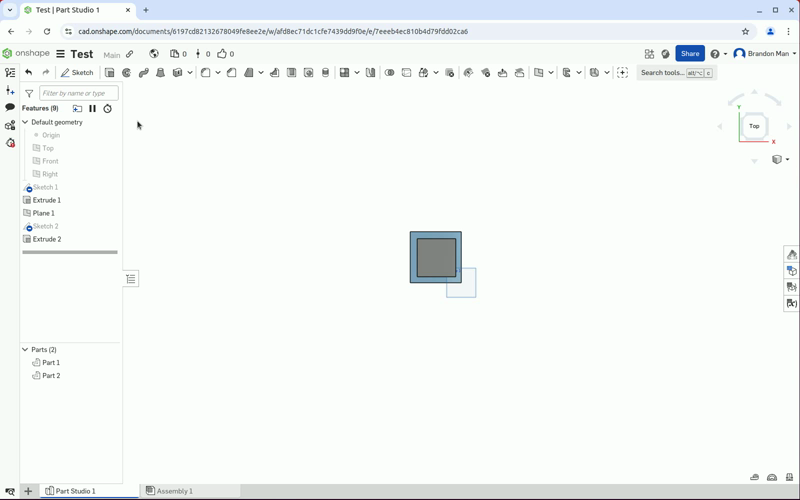
key(shift+h)
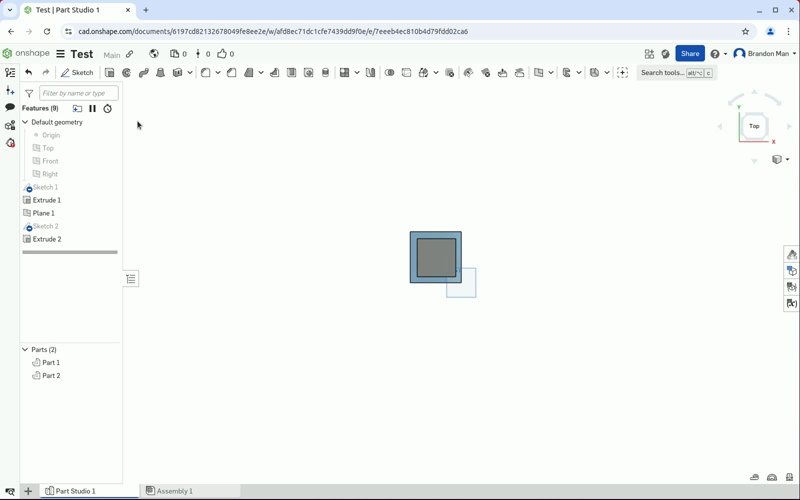
mouse_move(73, 189)
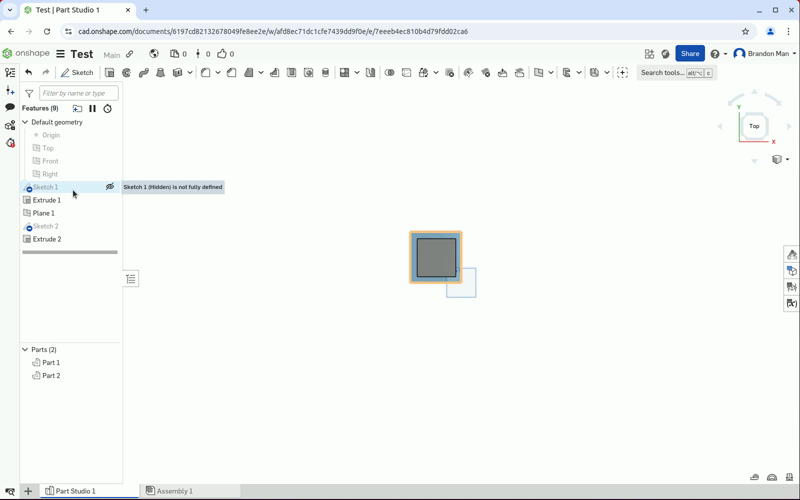
click(73, 189)
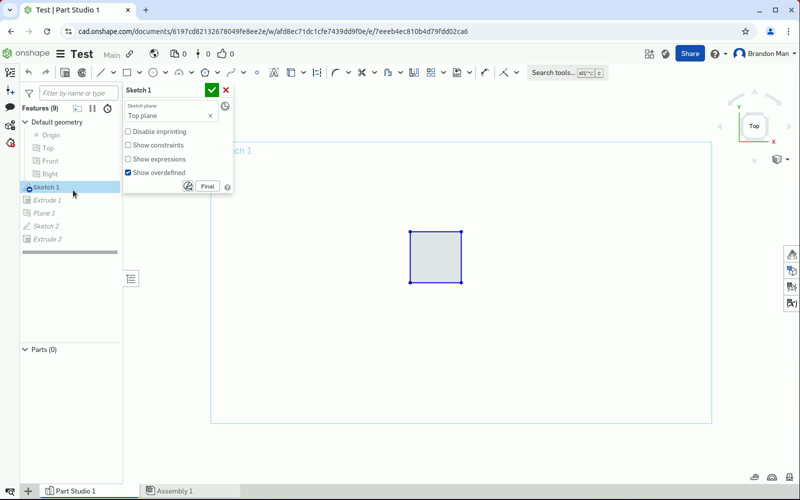
mouse_move(229, 92)
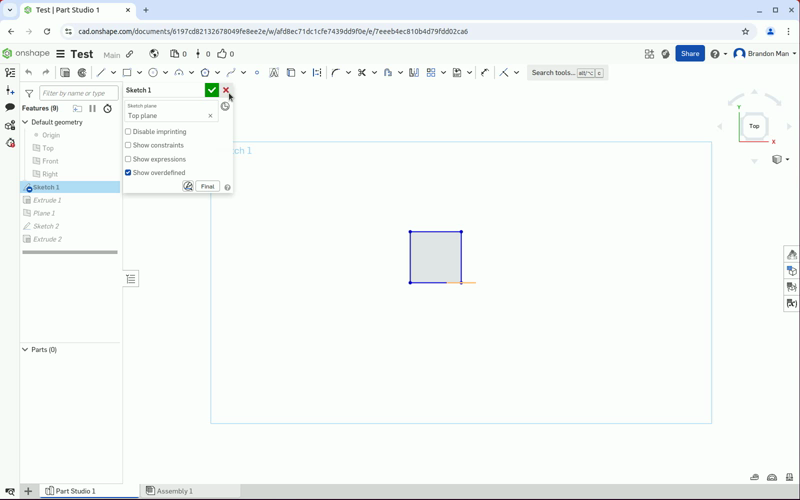
click(229, 92)
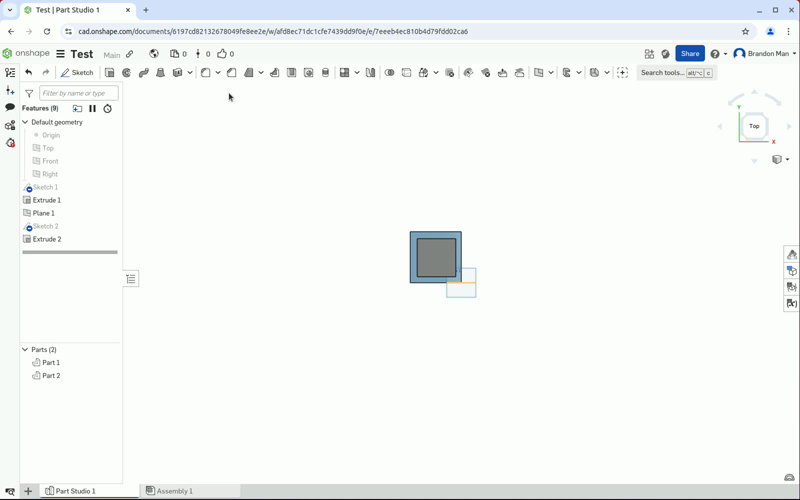
mouse_move(541, 75)
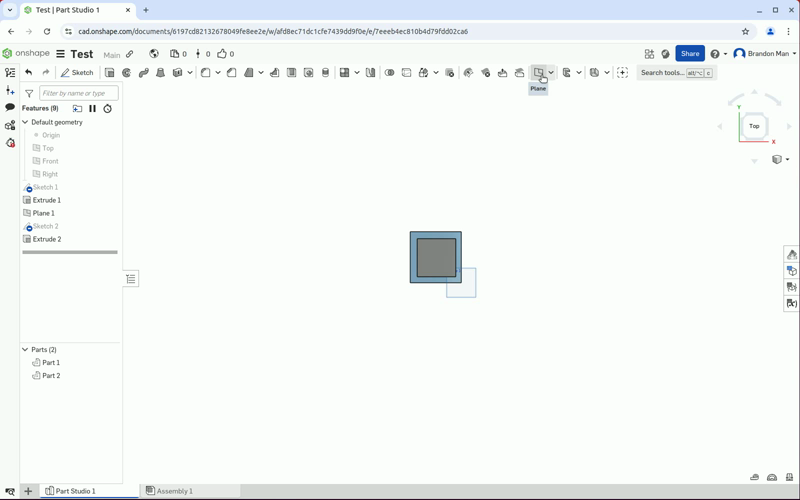
click(541, 75)
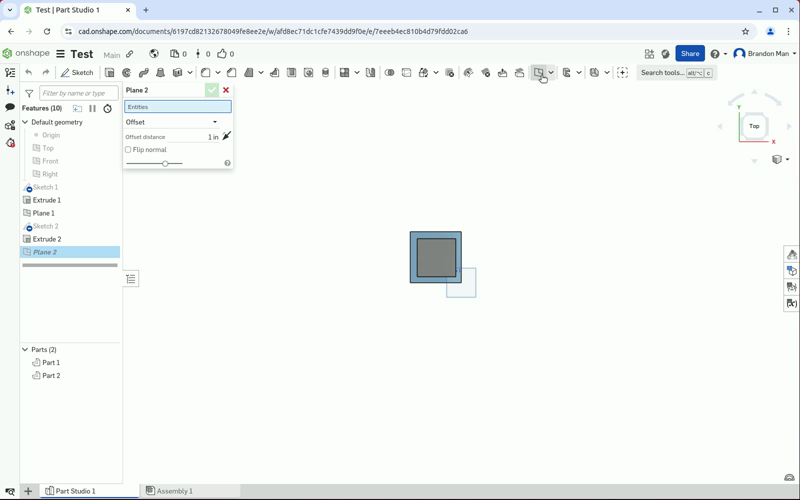
mouse_move(73, 150)
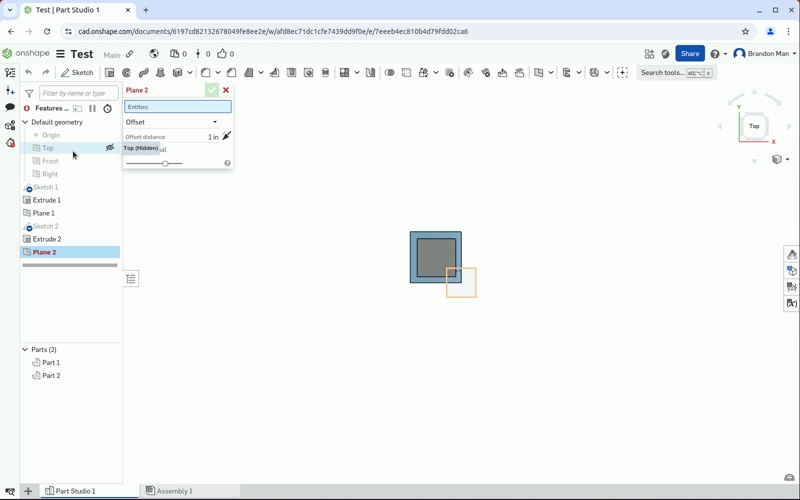
click(73, 150)
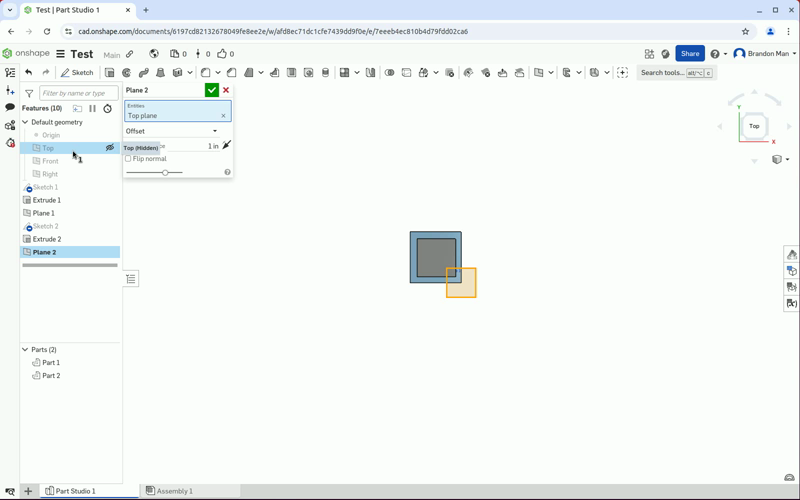
key(tab, 2)
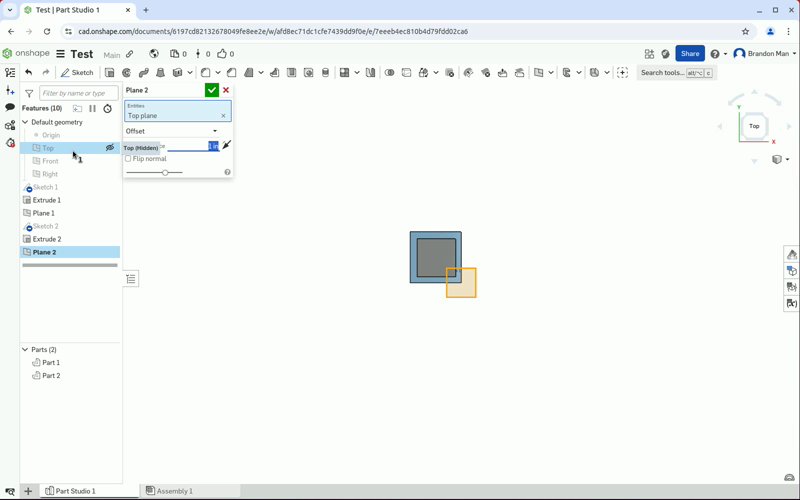
text(18.055)
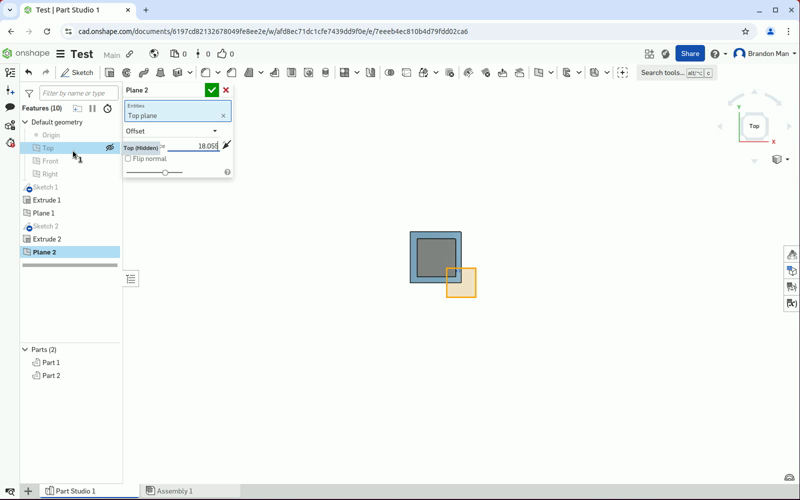
key(enter, 2)
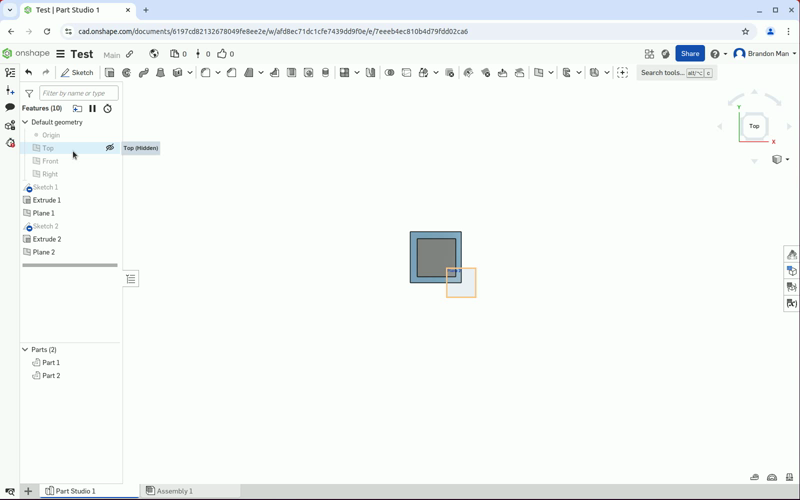
key(shift+s)
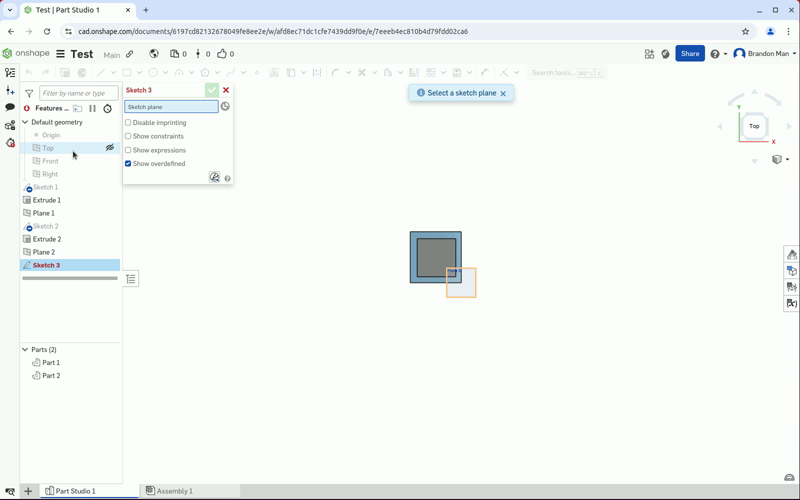
mouse_move(73, 254)
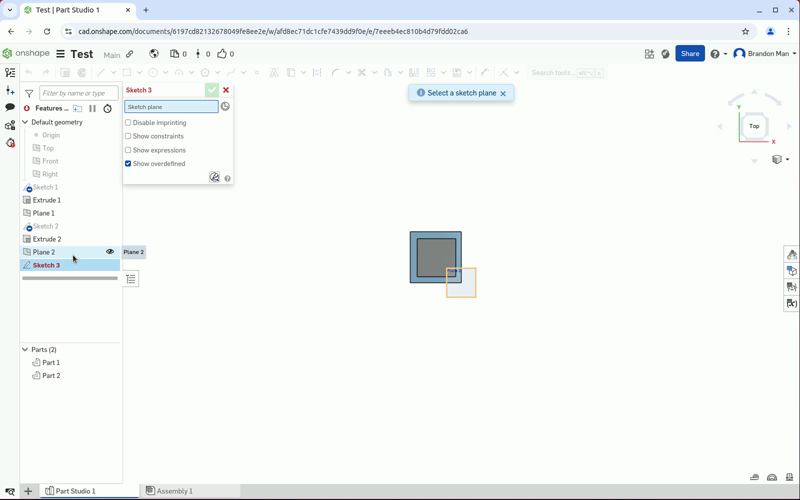
click(73, 254)
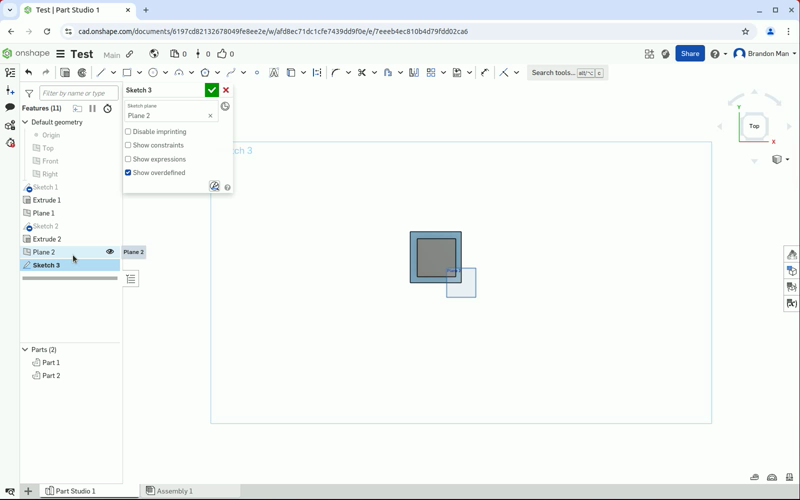
mouse_move(73, 352)
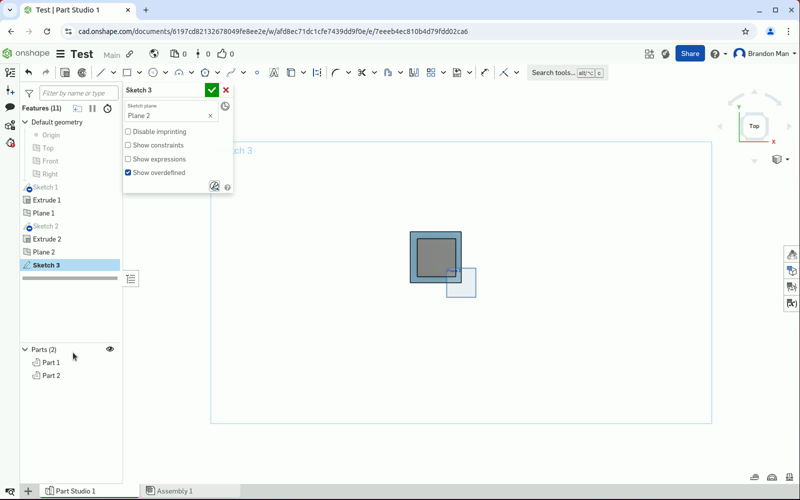
key(y)
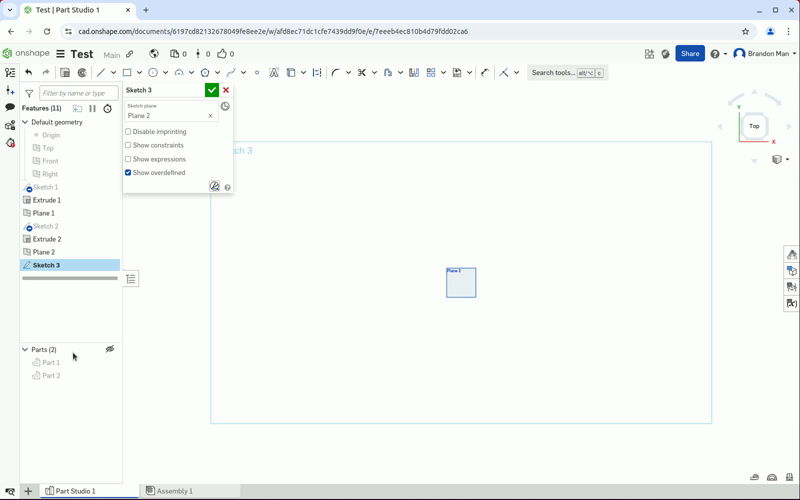
key(l)
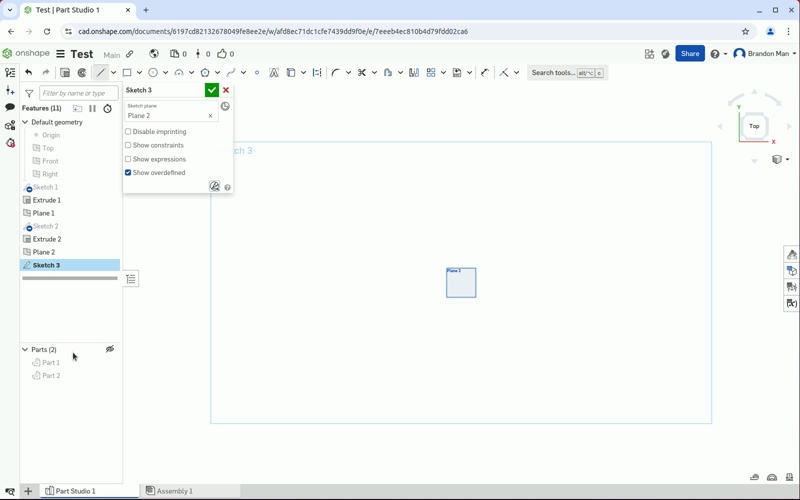
key_down(shift)
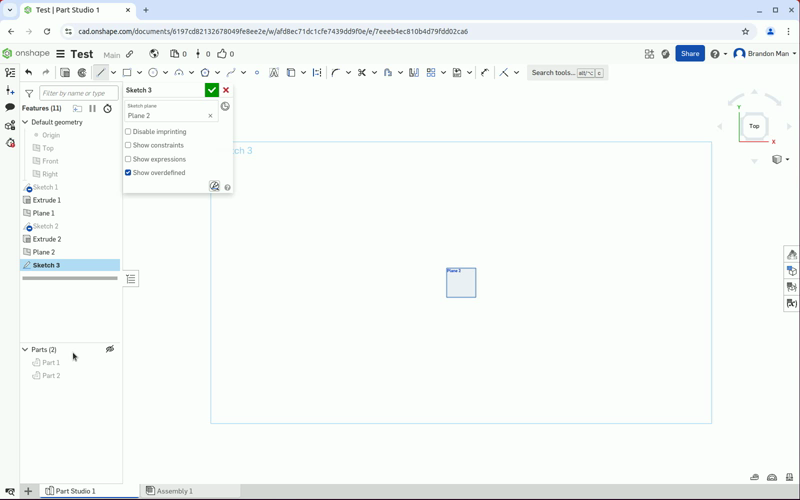
mouse_move(423, 270)
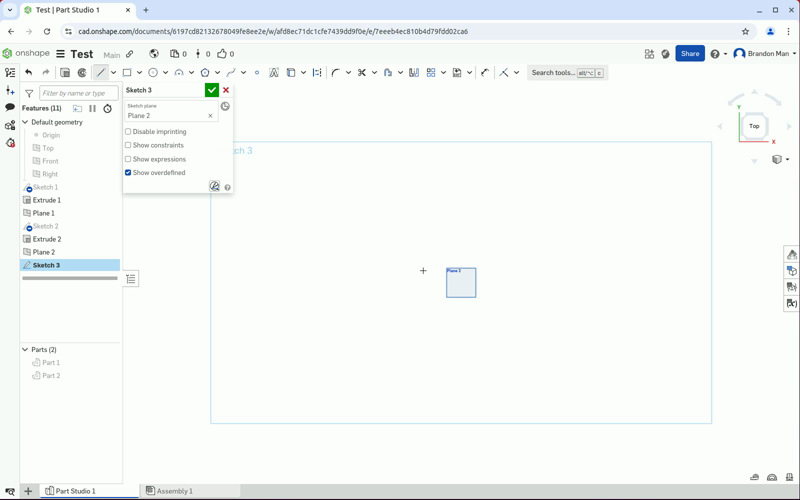
click(423, 270)
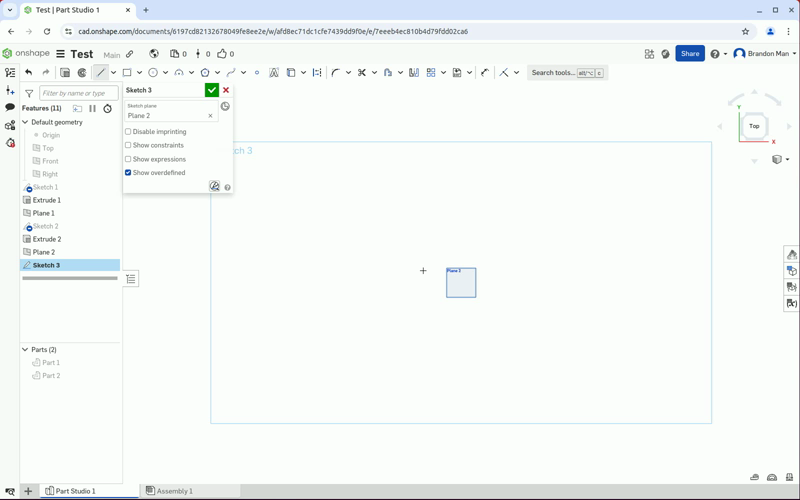
key_up(shift)
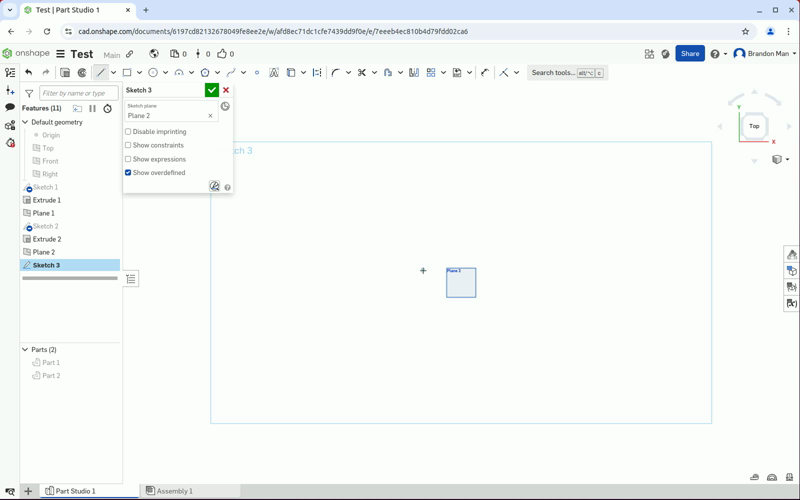
key_down(shift)
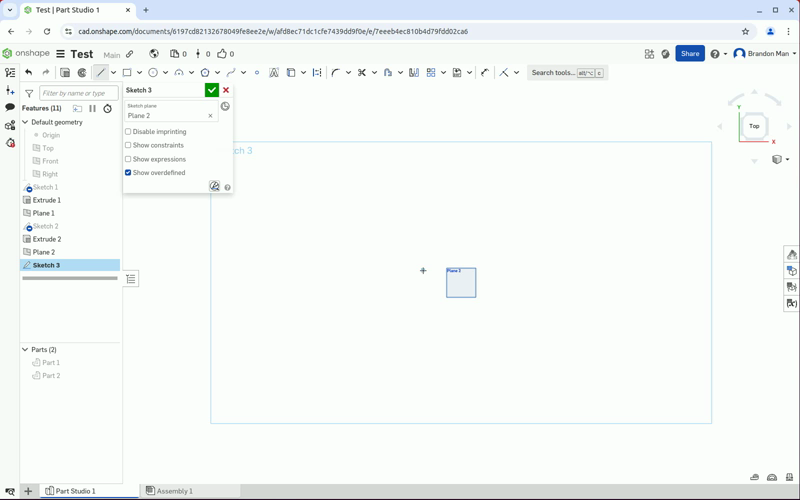
mouse_move(453, 270)
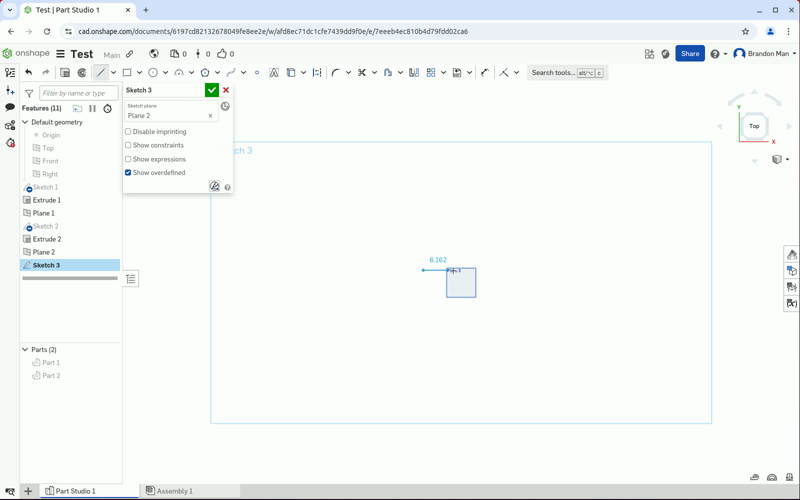
mouse_move(448, 270)
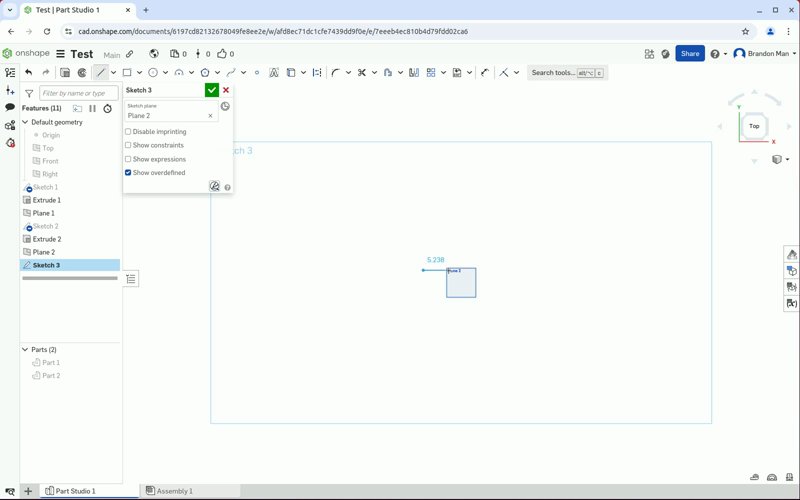
click(448, 270)
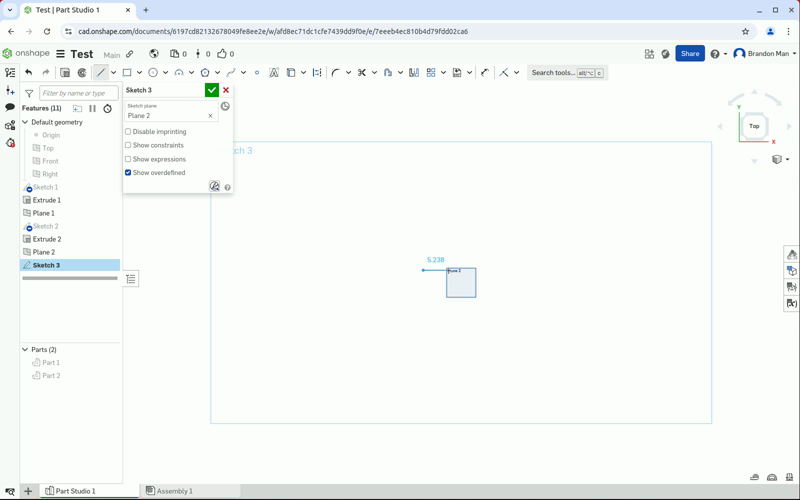
key_up(shift)
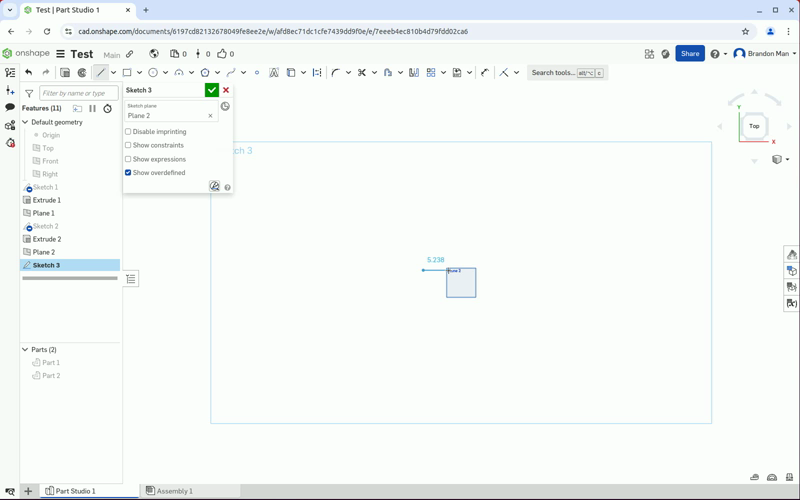
key_down(shift)
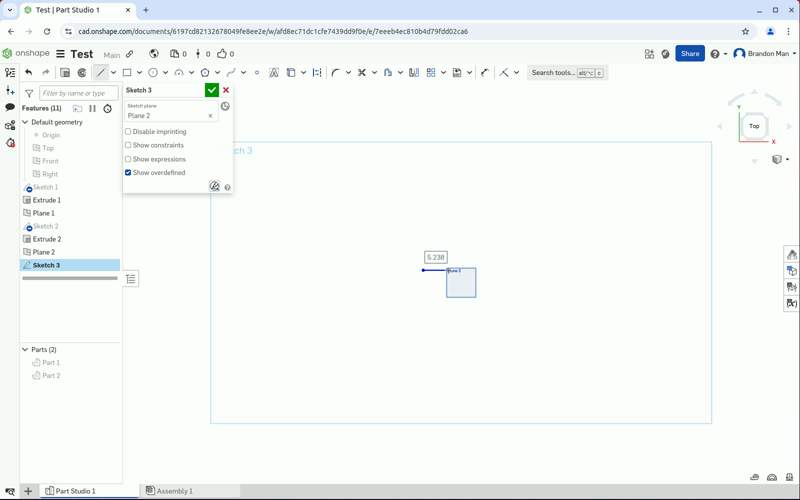
mouse_move(478, 270)
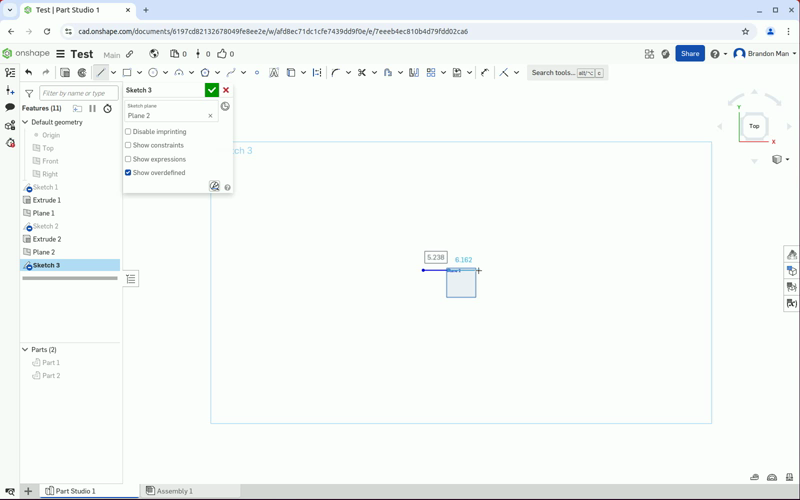
mouse_move(448, 244)
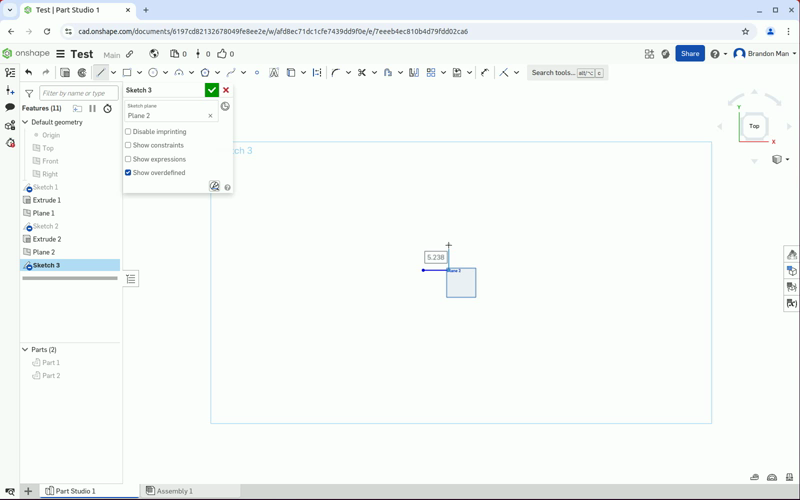
click(448, 244)
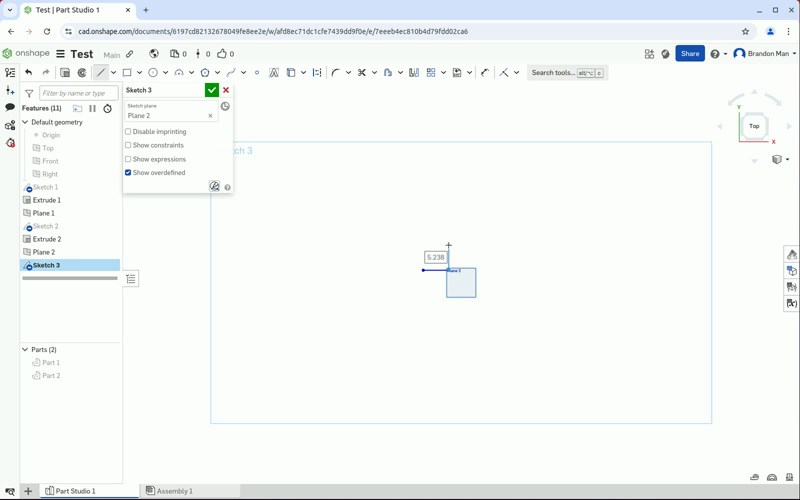
key_up(shift)
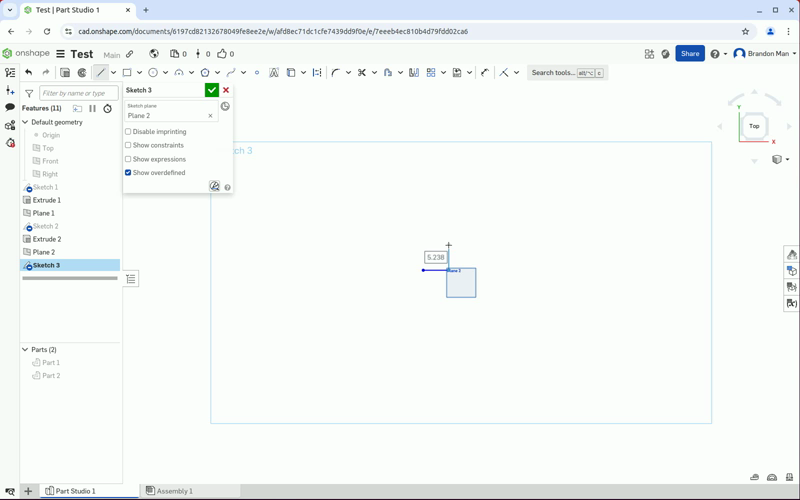
key_down(shift)
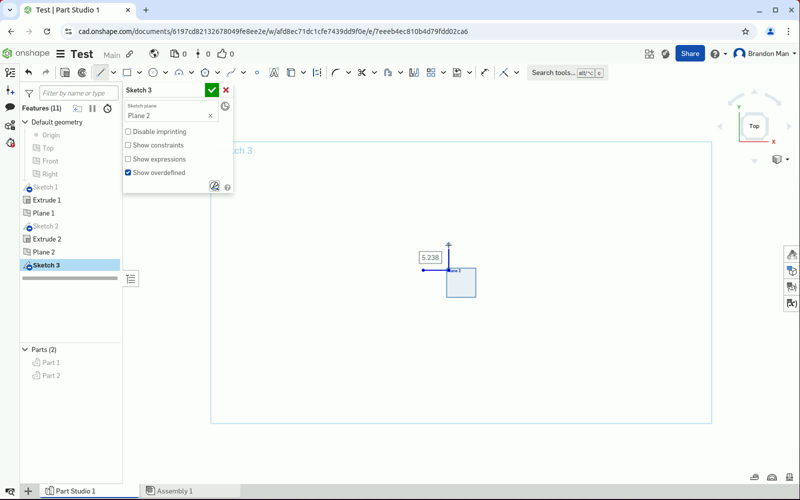
mouse_move(478, 244)
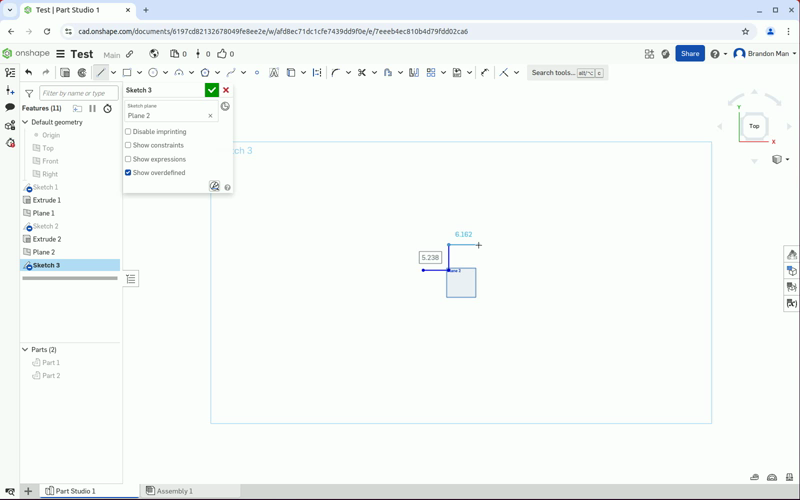
mouse_move(423, 244)
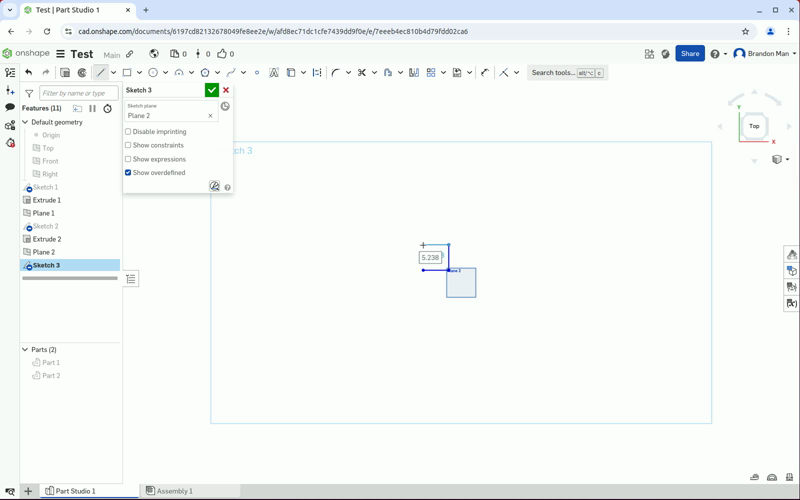
click(423, 244)
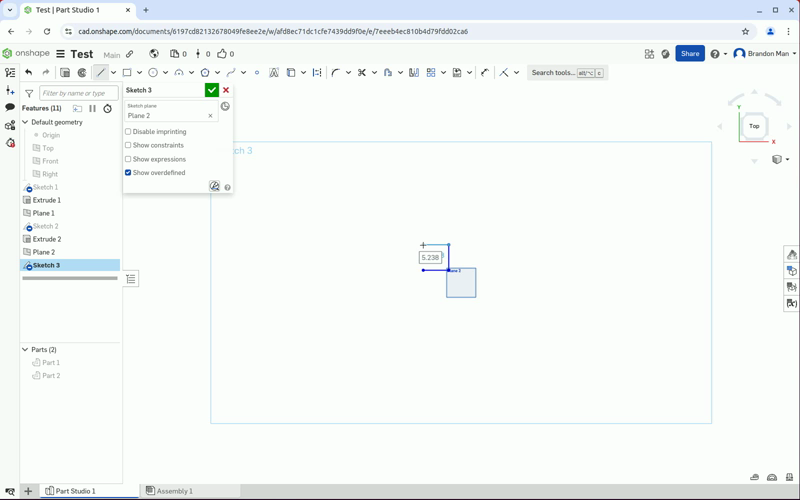
key_up(shift)
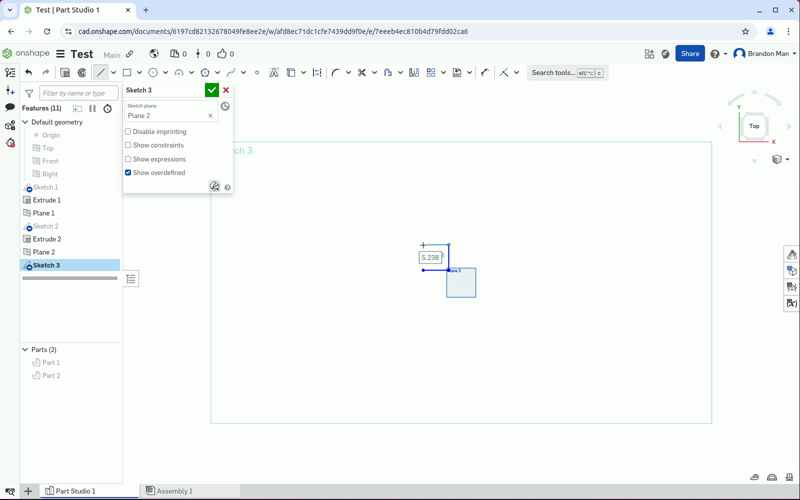
mouse_move(453, 244)
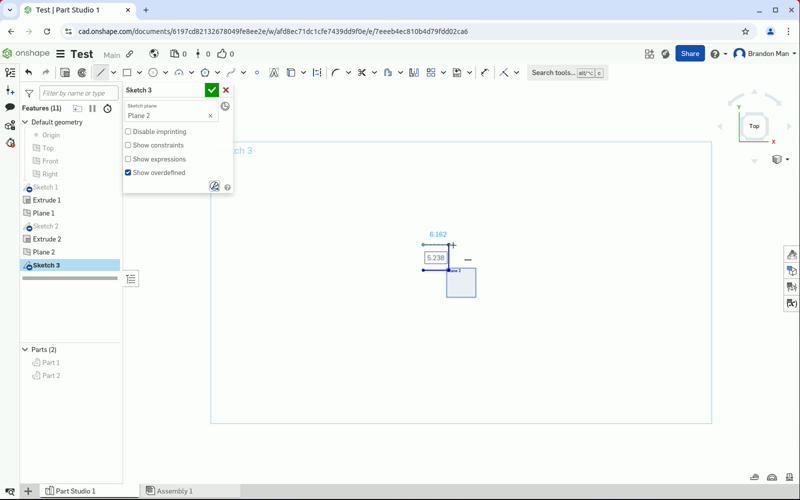
key_down(shift)
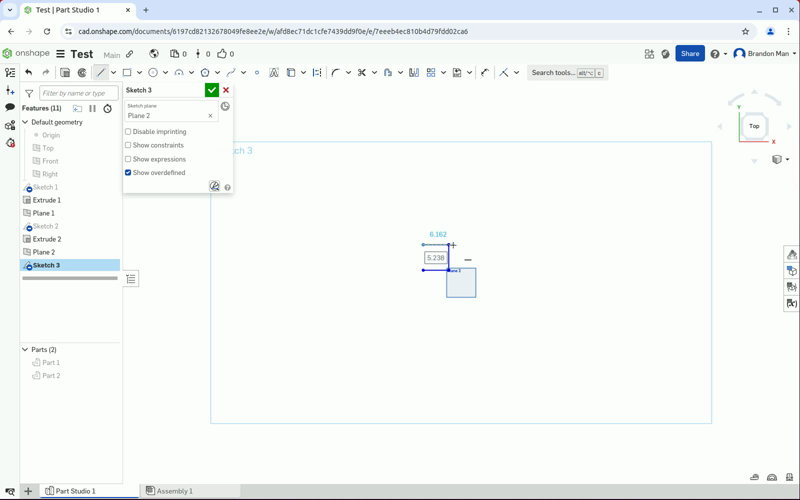
mouse_move(423, 270)
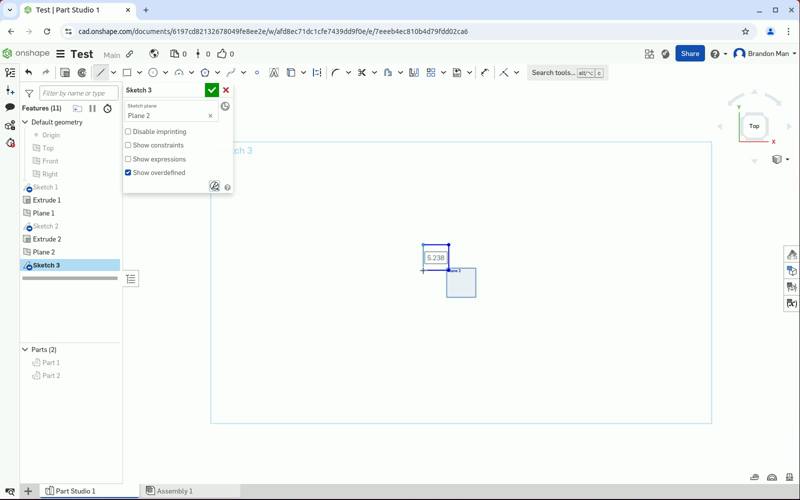
key_up(shift)
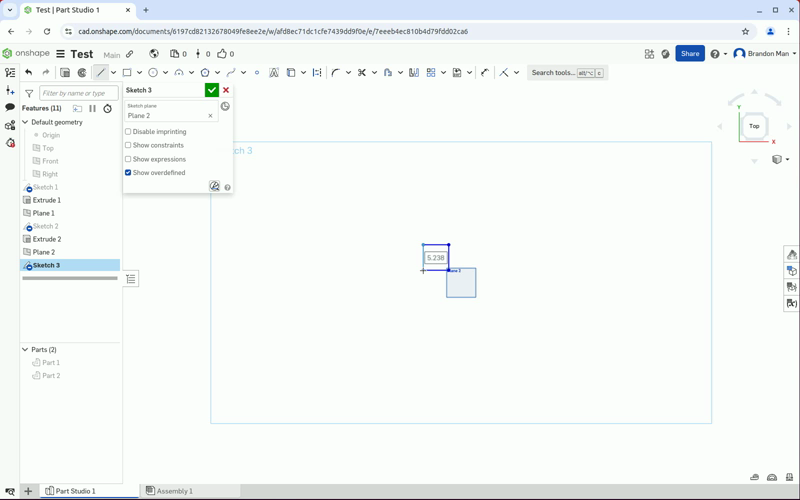
click(423, 270)
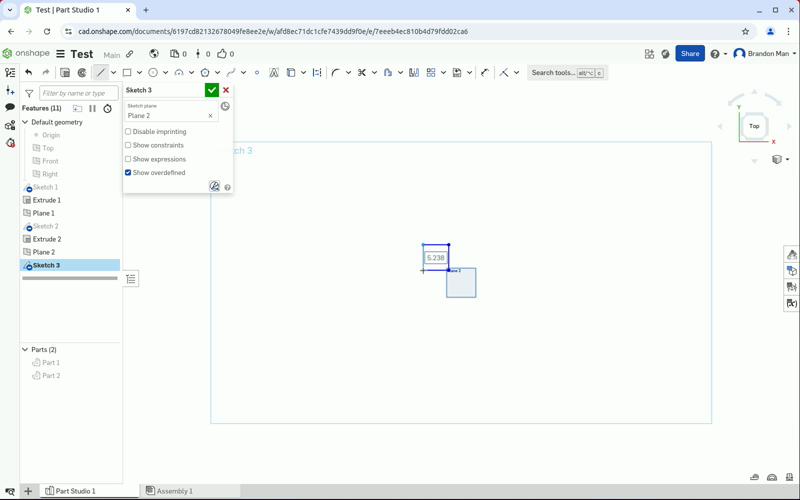
key(esc)
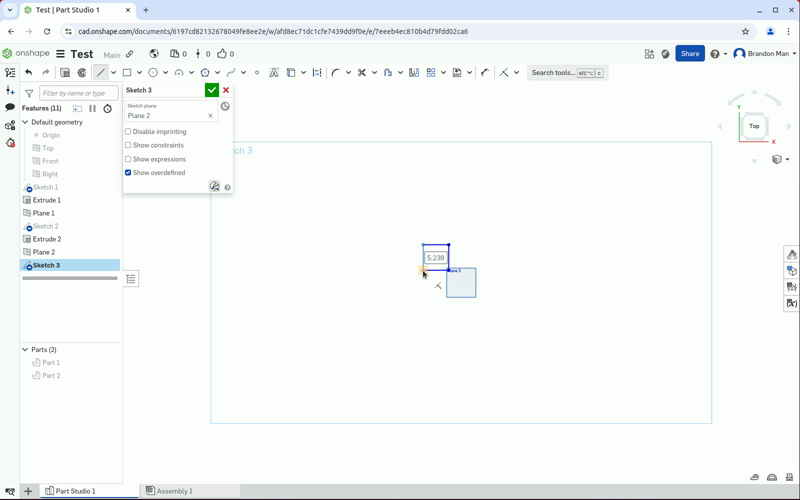
mouse_move(439, 261)
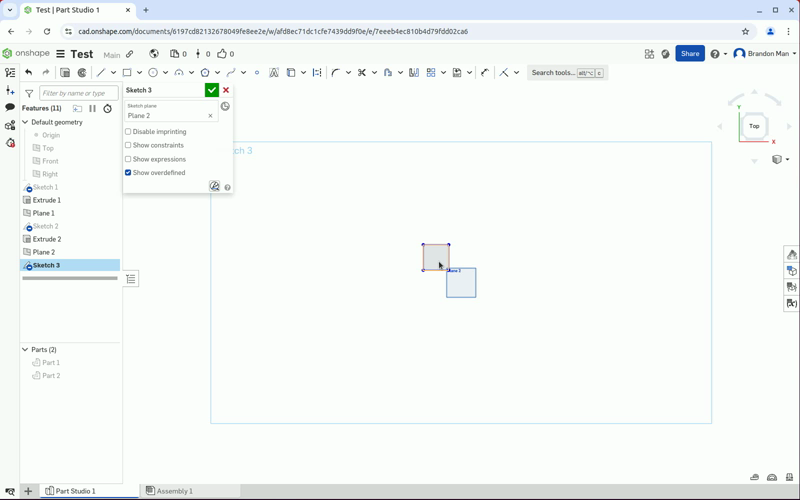
scroll(6)
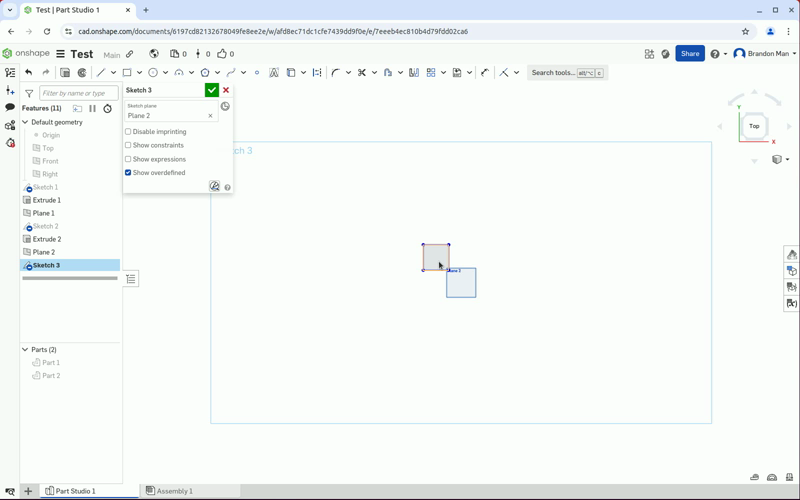
scroll(6)
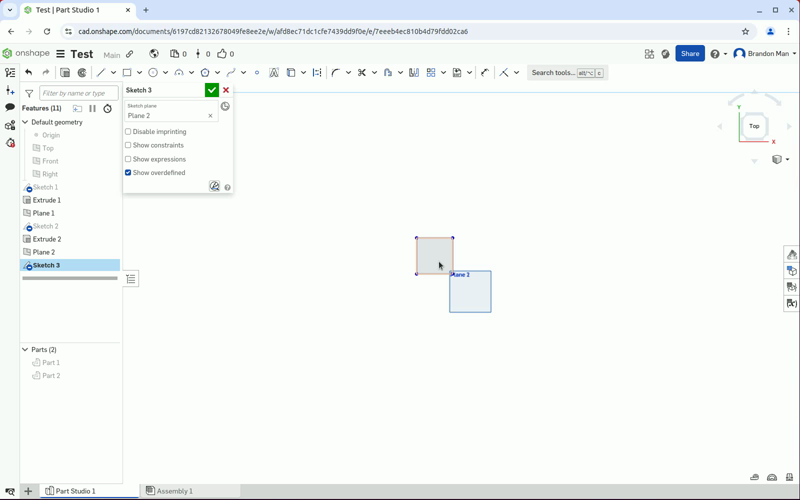
scroll(6)
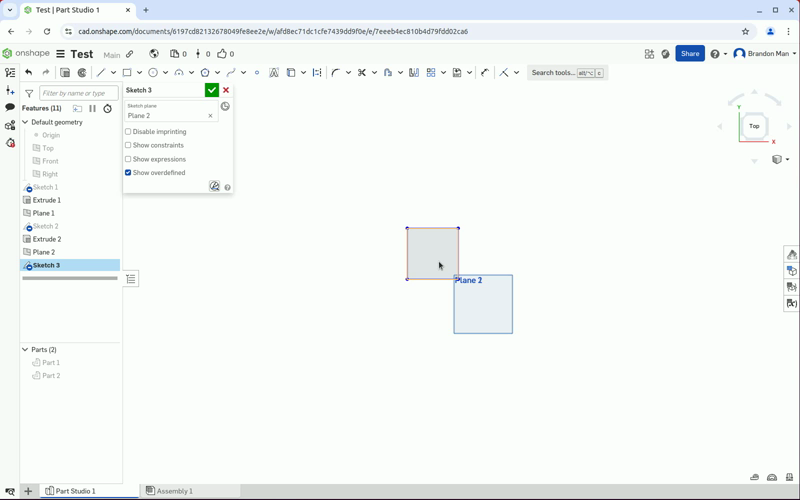
scroll(6)
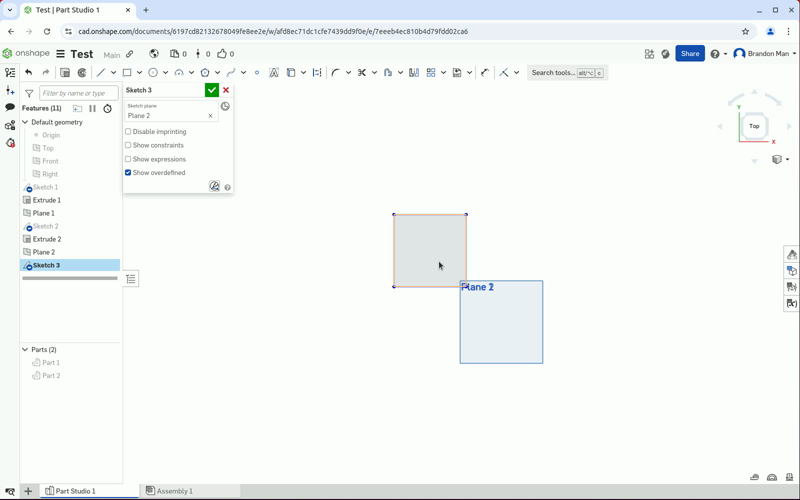
scroll(6)
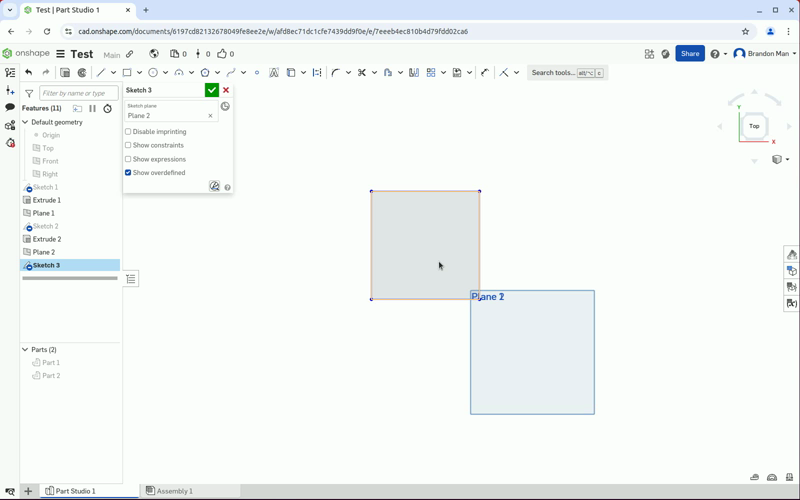
scroll(6)
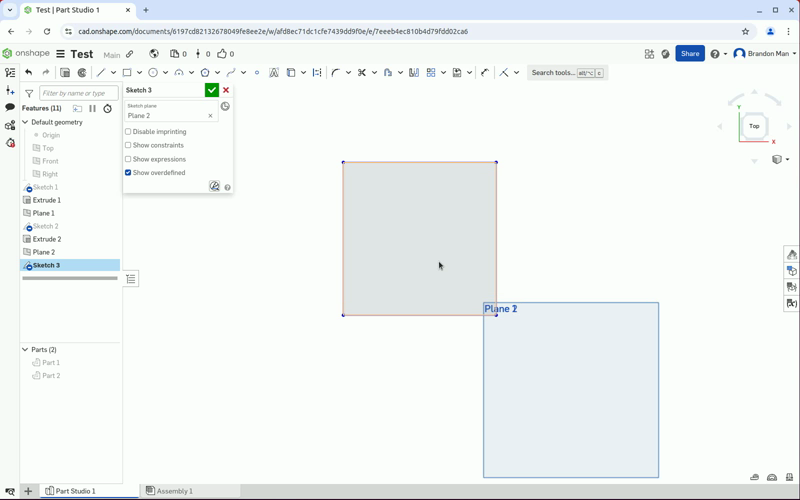
scroll(6)
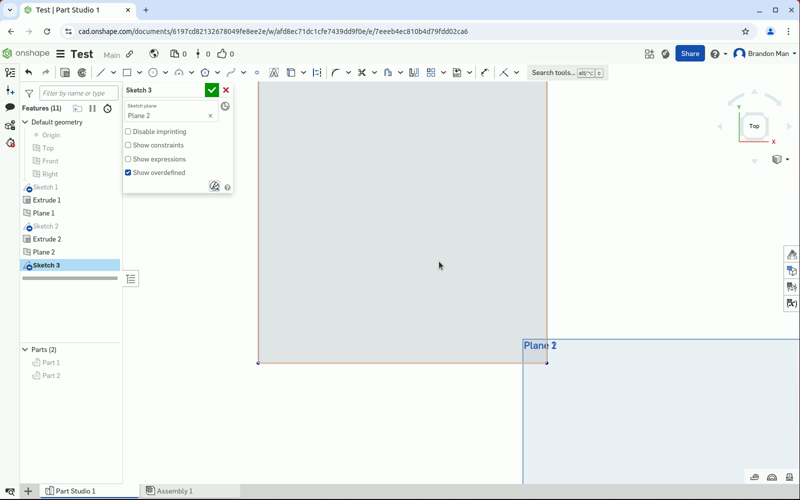
click(439, 261)
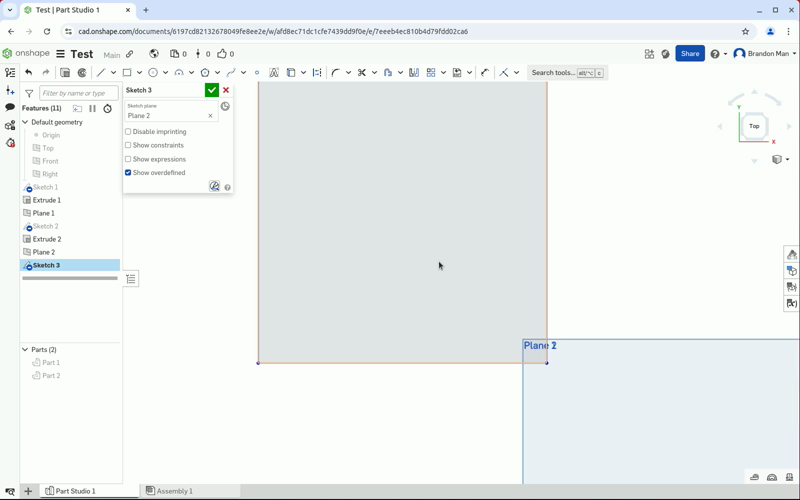
scroll(-6)
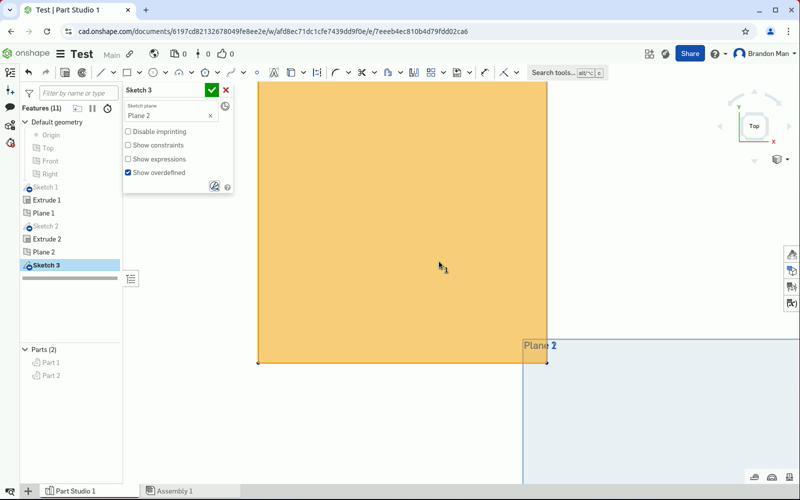
scroll(-6)
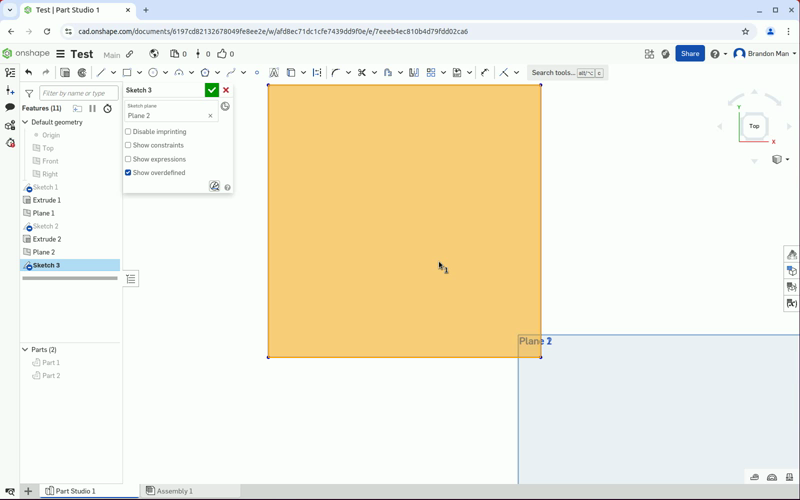
scroll(-6)
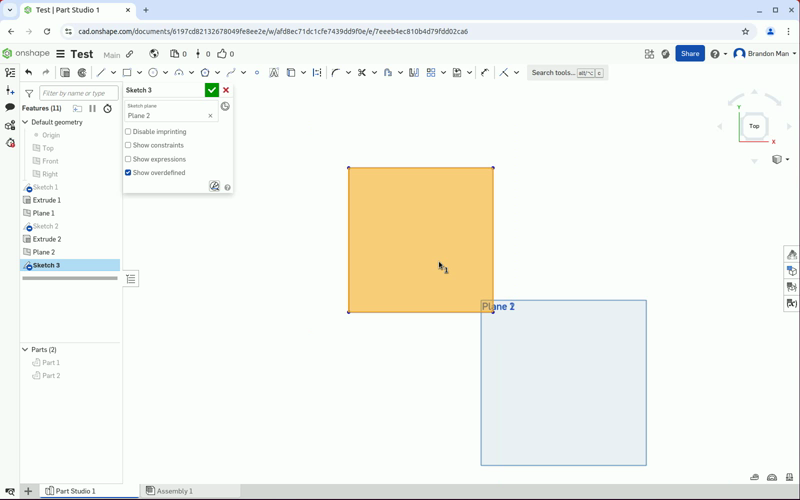
scroll(-6)
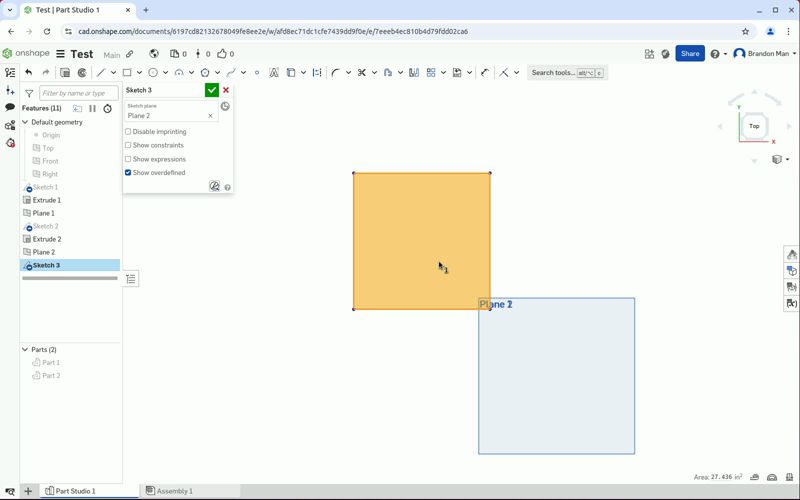
scroll(-6)
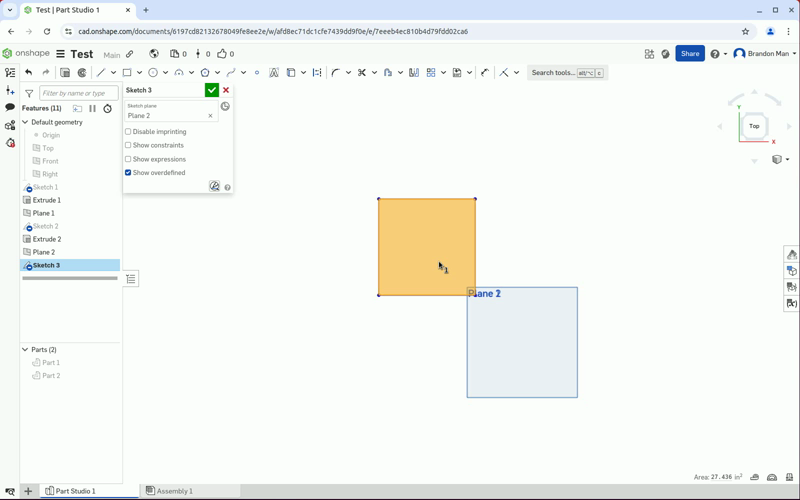
scroll(-6)
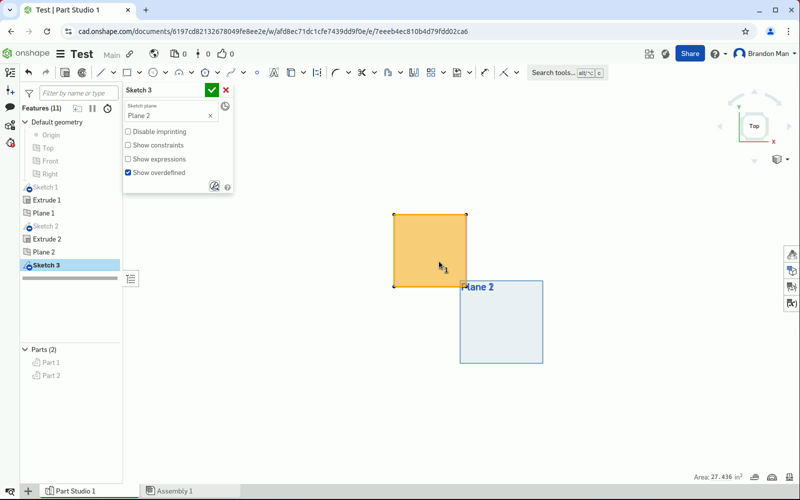
scroll(-6)
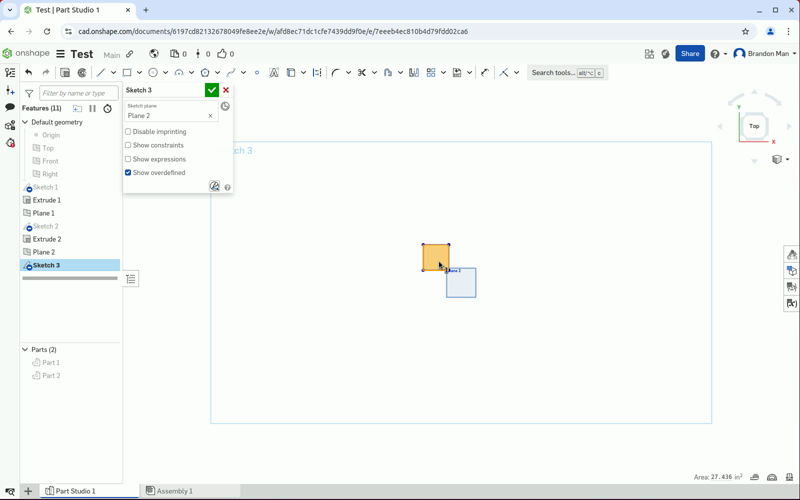
mouse_move(73, 352)
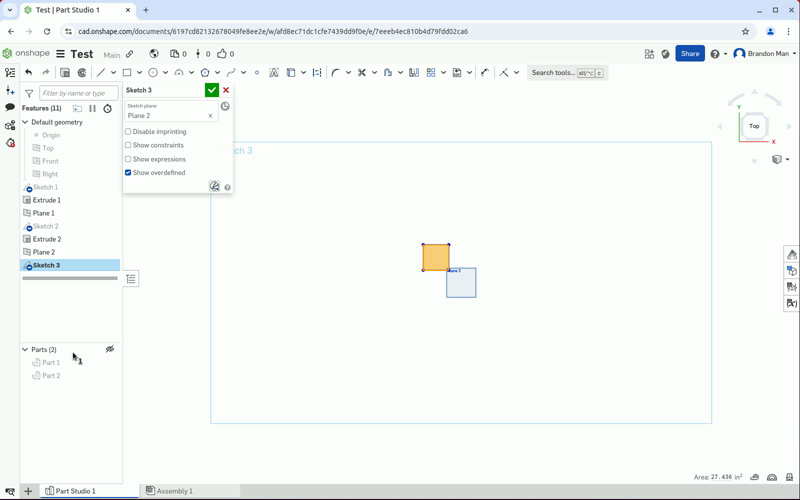
key(shift+y)
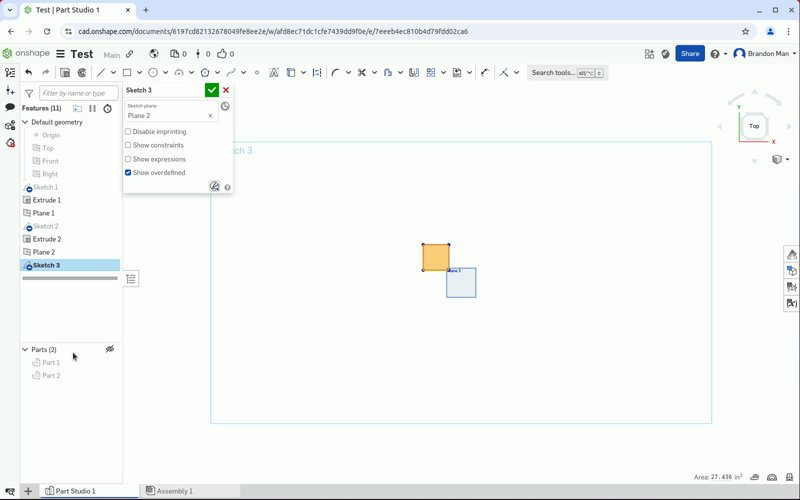
key(shift+e)
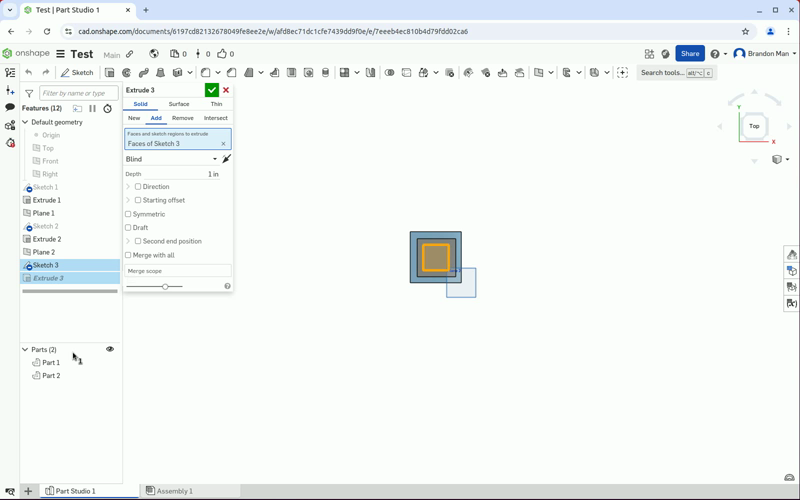
mouse_move(143, 106)
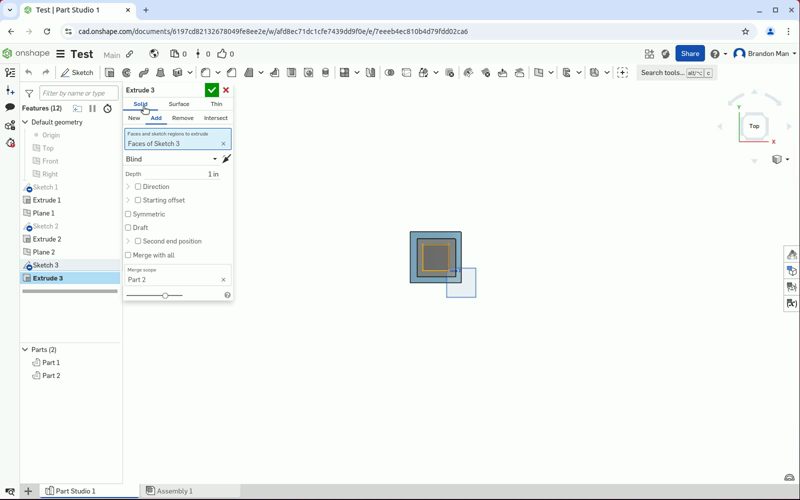
click(143, 106)
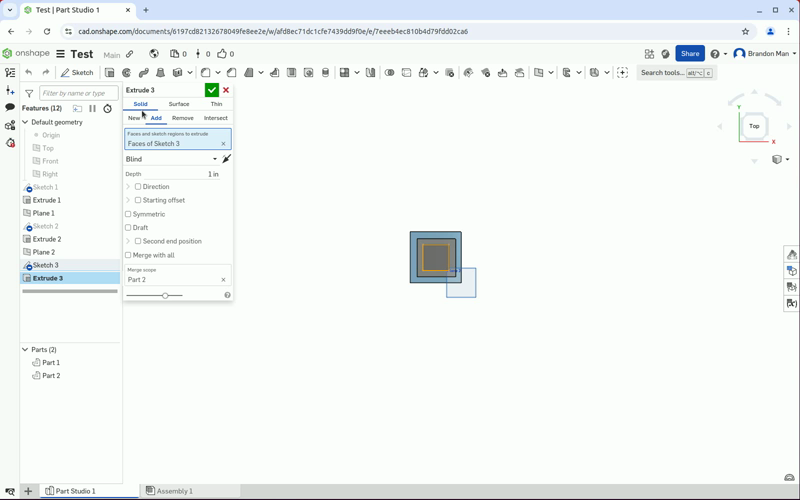
mouse_move(137, 120)
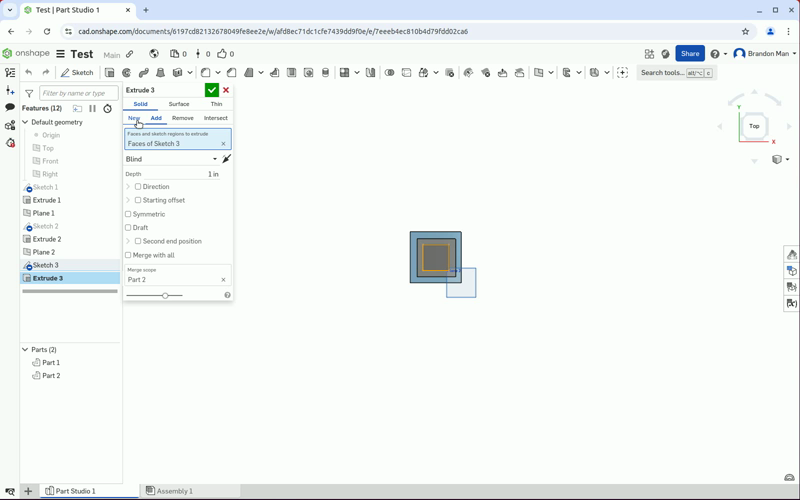
click(137, 120)
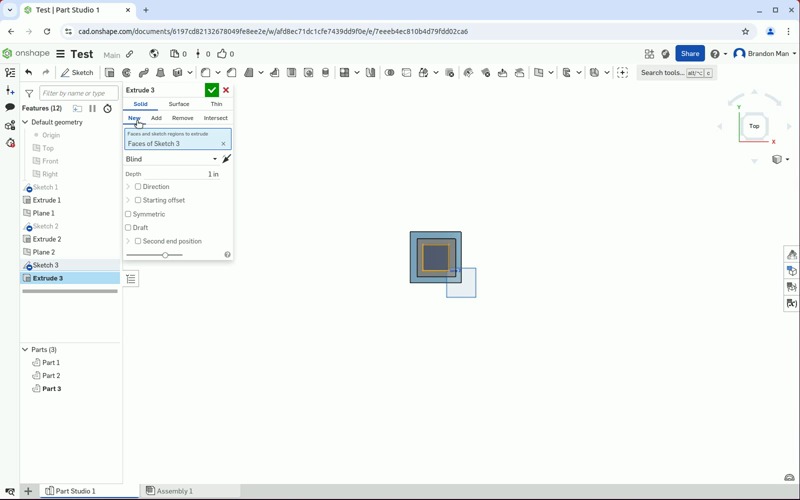
key(tab, 4)
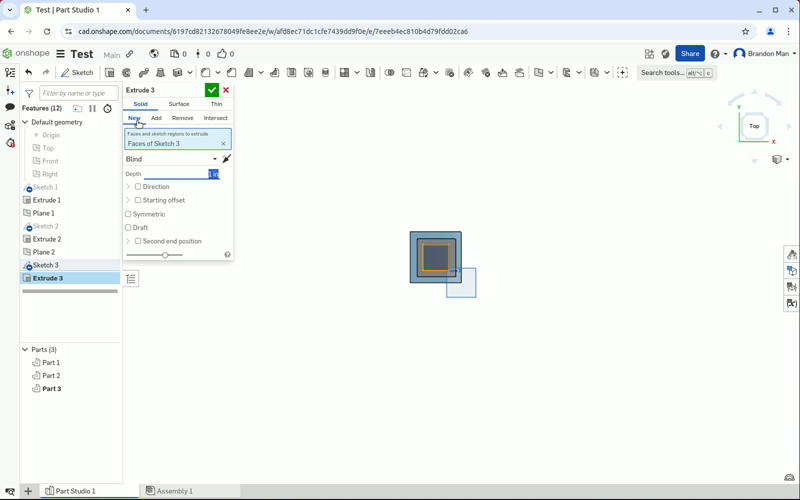
text(5.055)
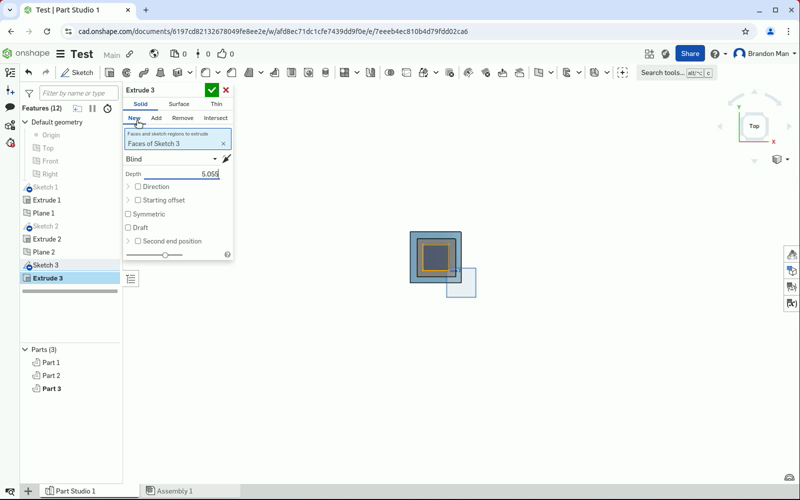
key(enter)
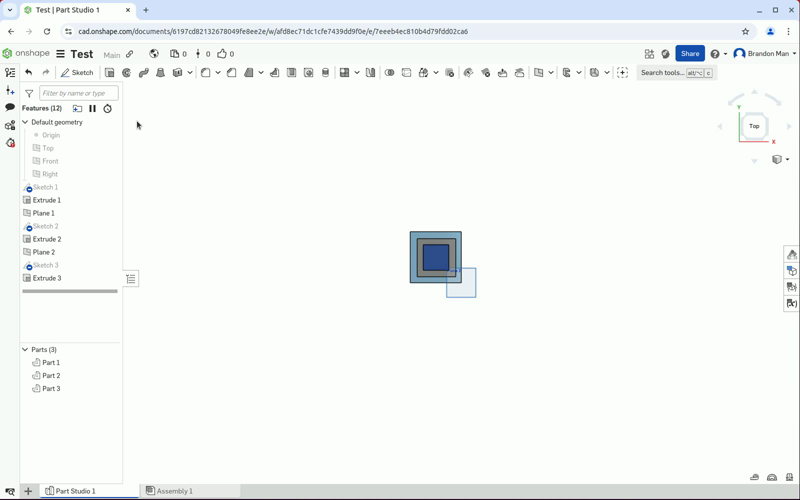
key(shift+h)
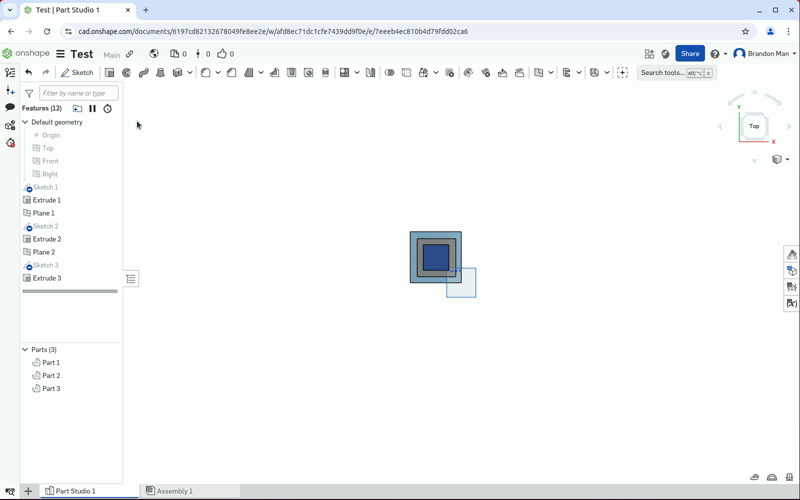
key(shift+h)
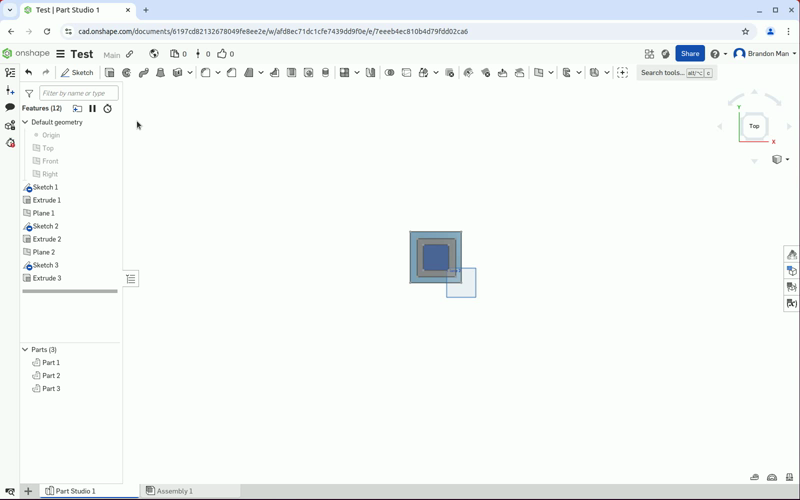
key(shift+7)
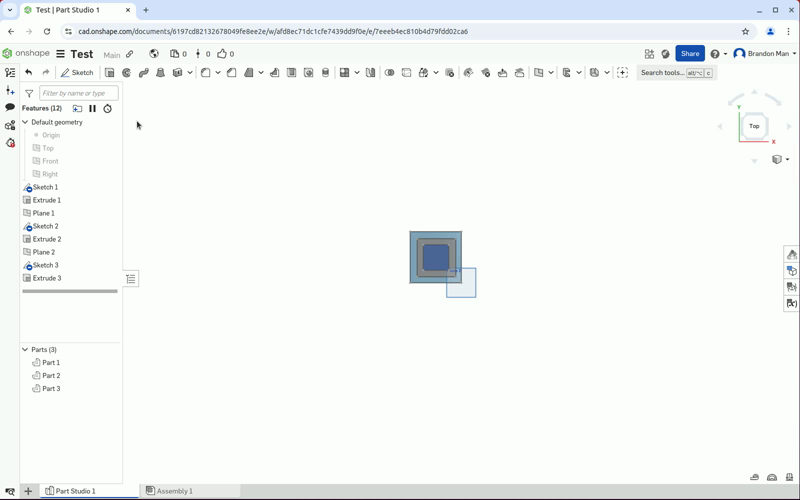
key(up, 3)
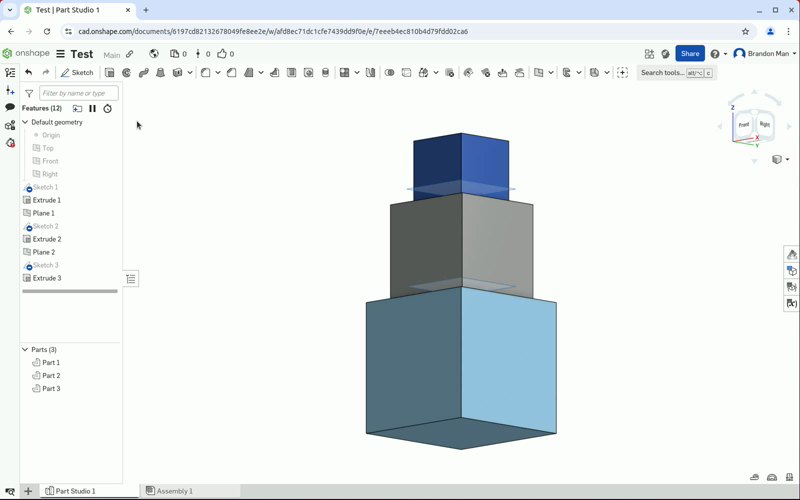
key(left, 3)
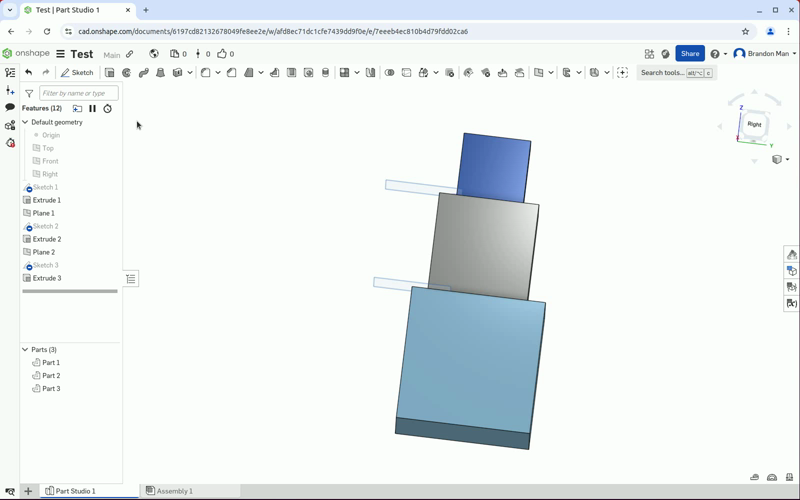
key(right, 3)
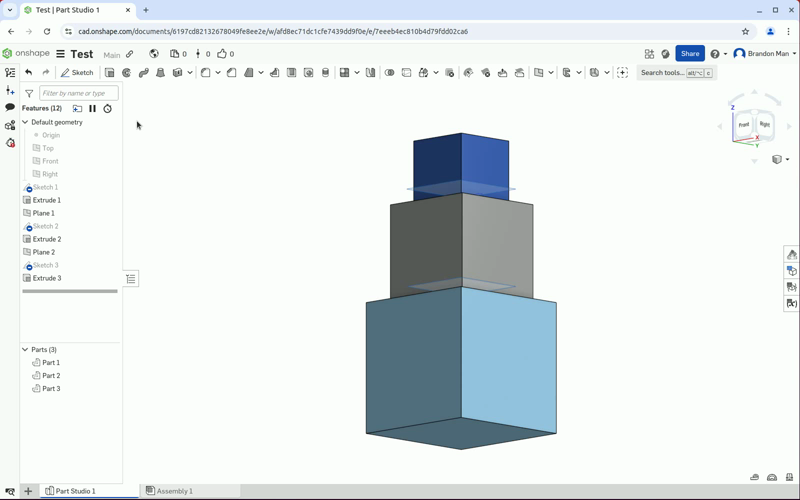
key(down, 3)
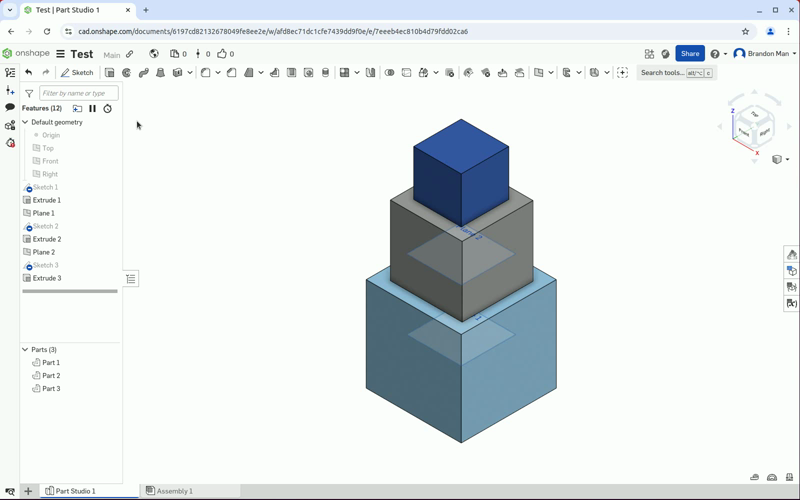
mouse_move(73, 189)
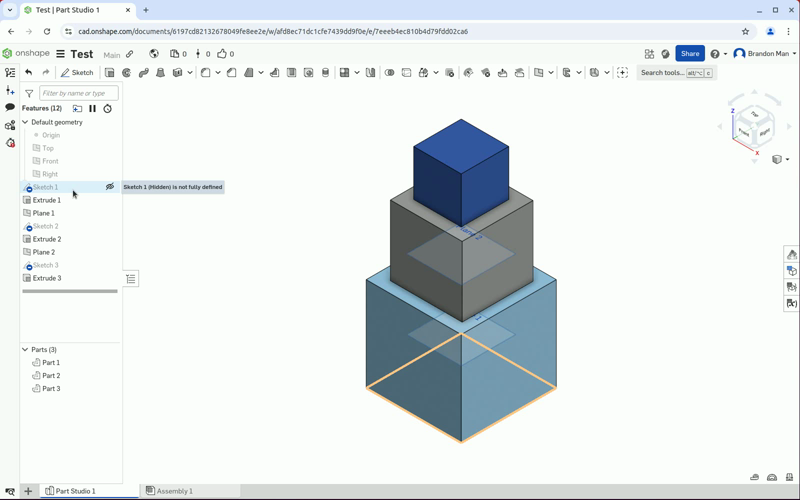
click(73, 189)